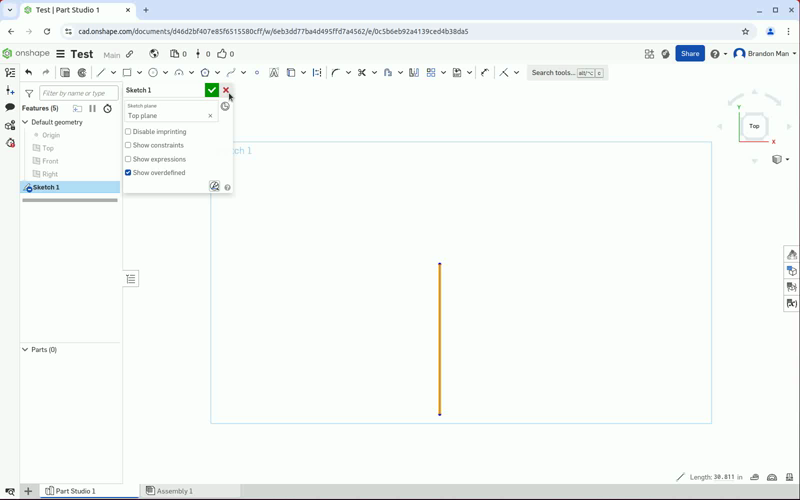
key(shift+h)
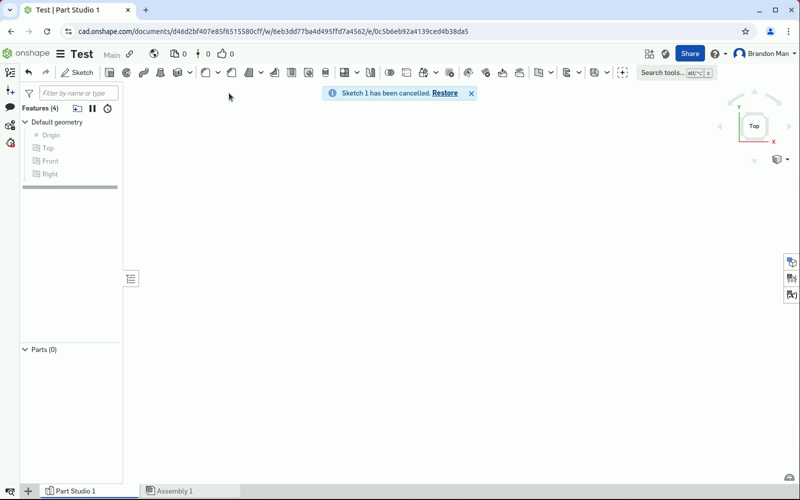
mouse_move(73, 352)
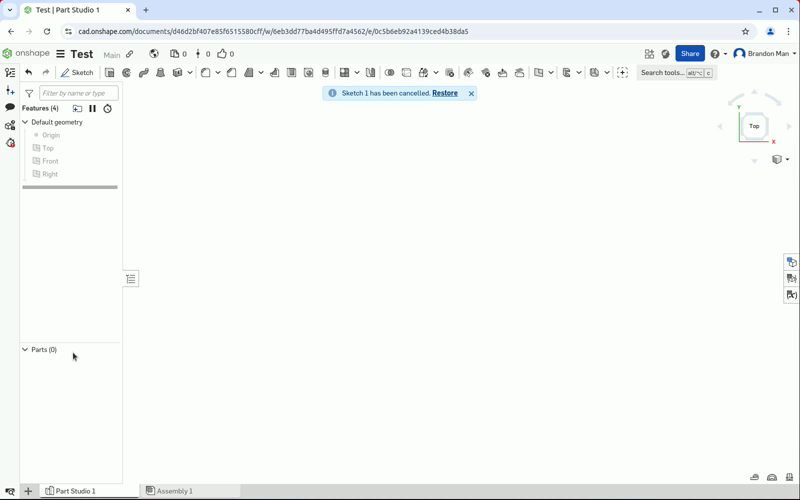
key(y)
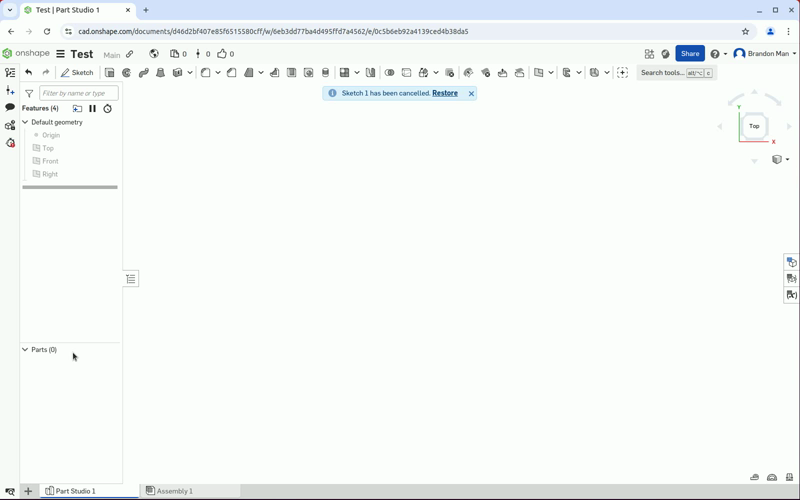
key(shift+p)
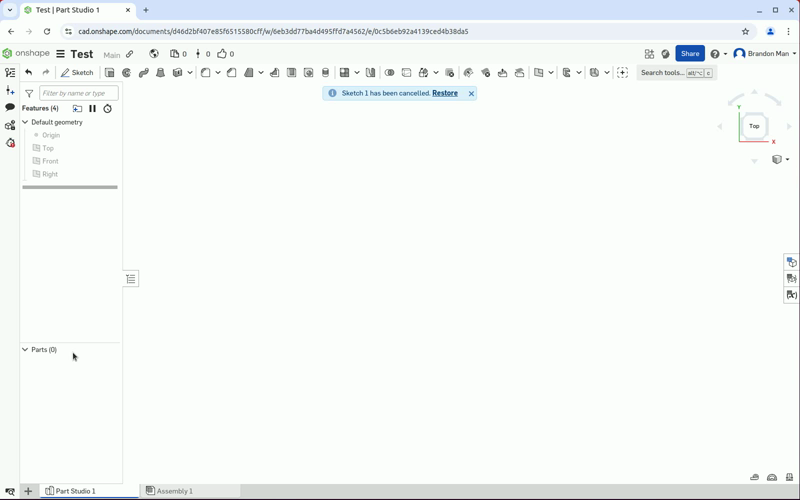
key(space)
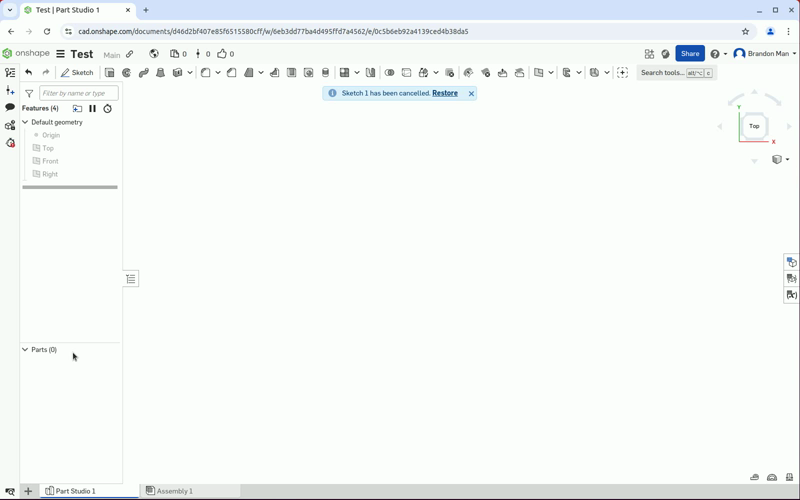
key_down(shift)
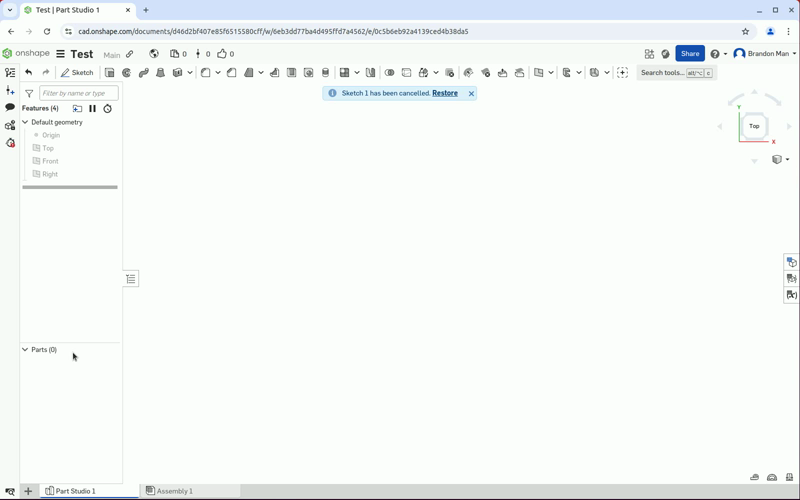
key(up)
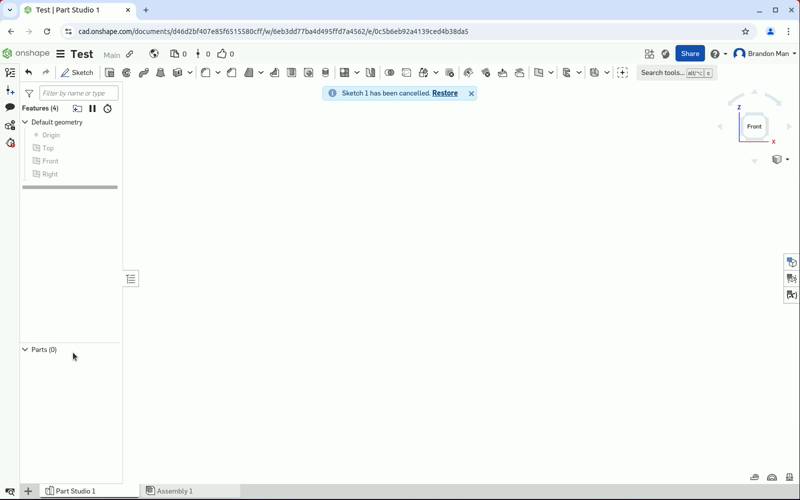
key_up(shift)
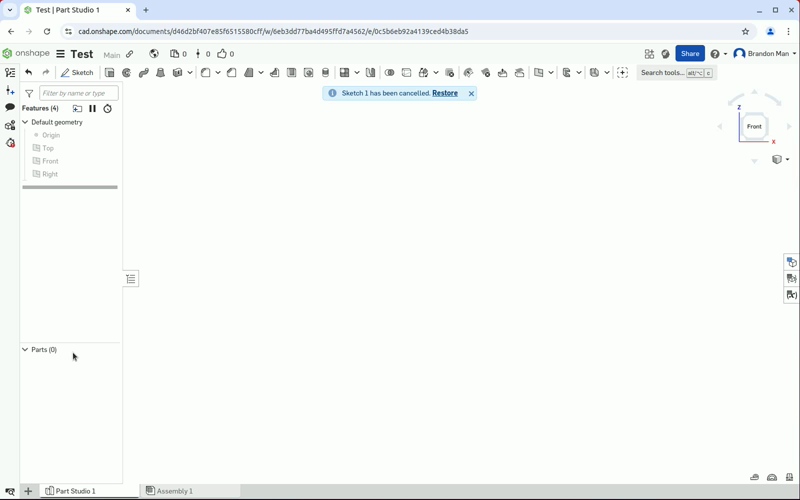
mouse_move(73, 352)
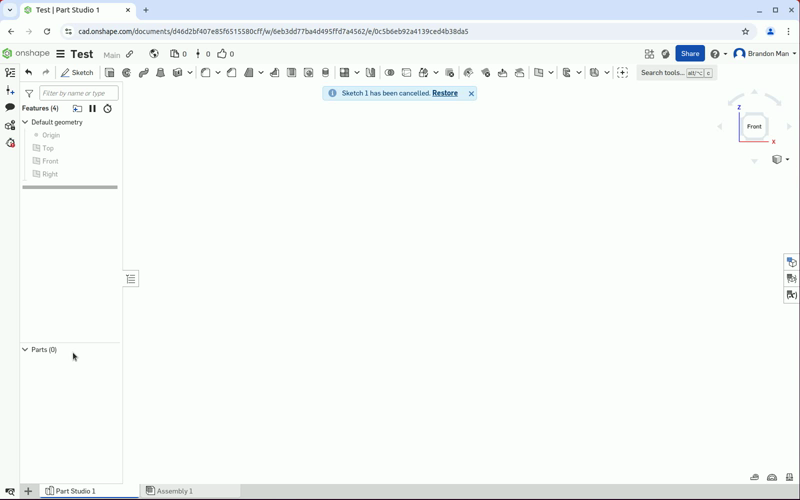
key(shift+y)
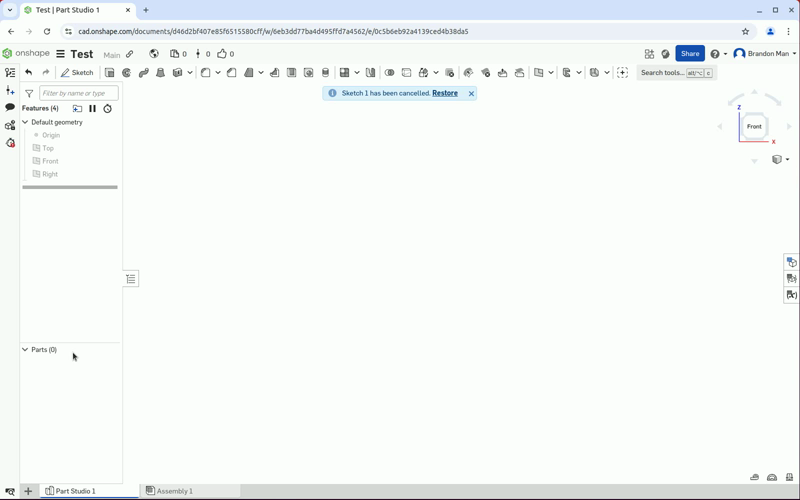
key(shift+s)
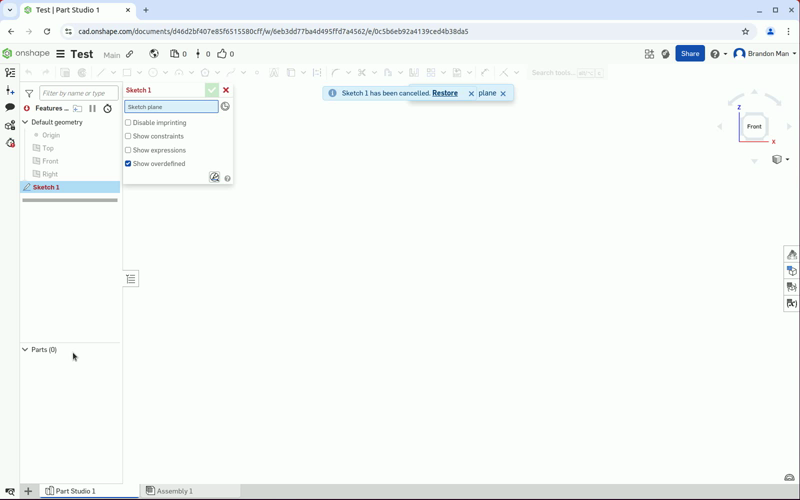
mouse_move(73, 163)
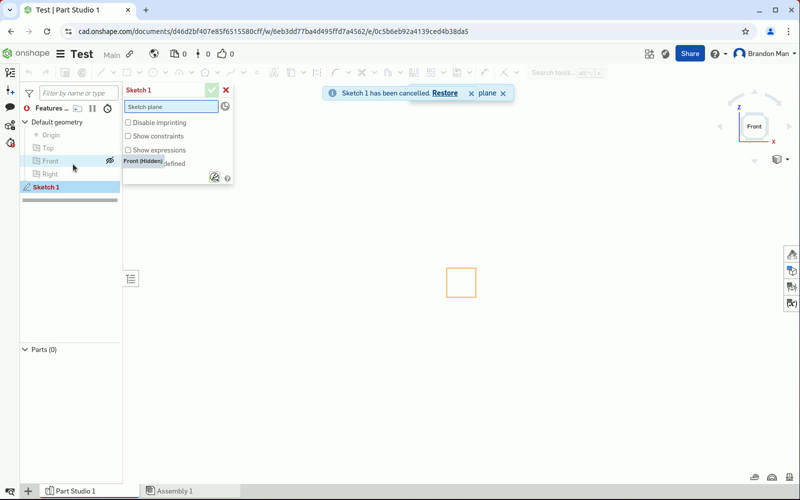
click(73, 163)
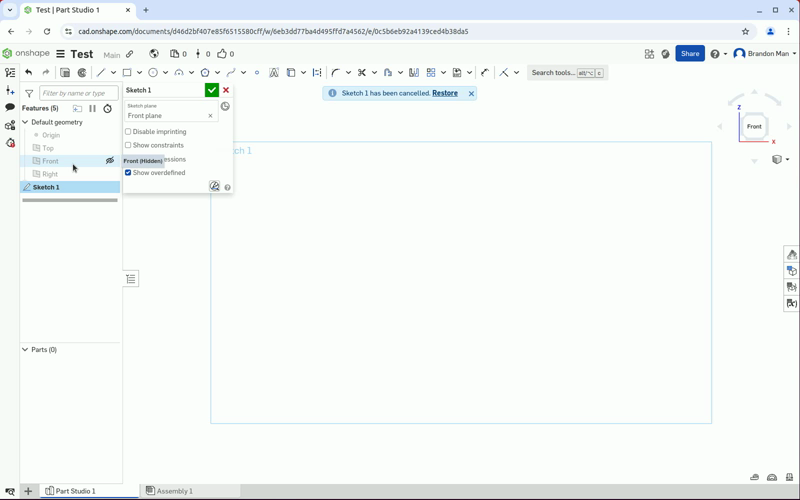
mouse_move(73, 352)
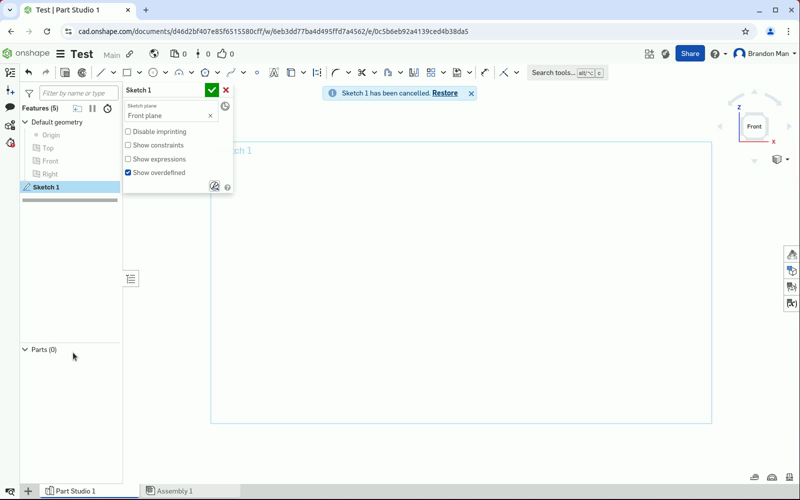
key(y)
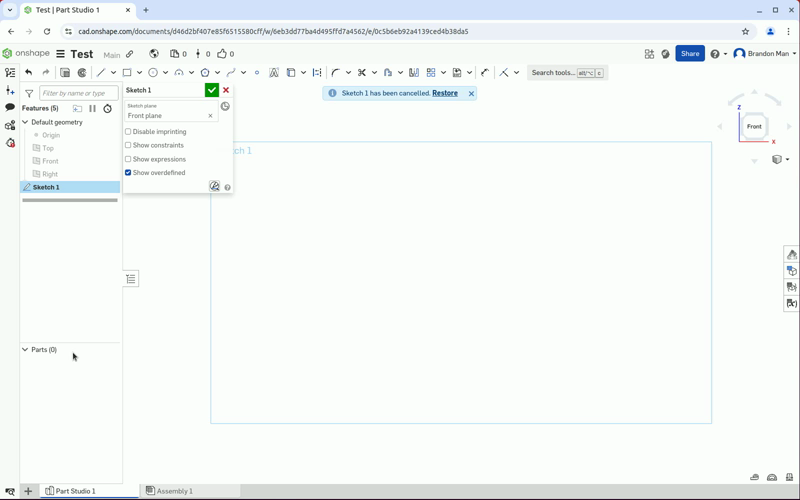
key(l)
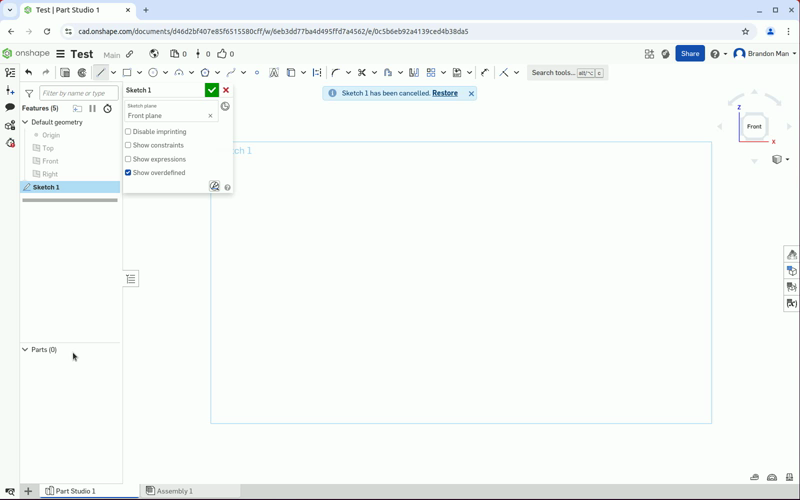
key_down(shift)
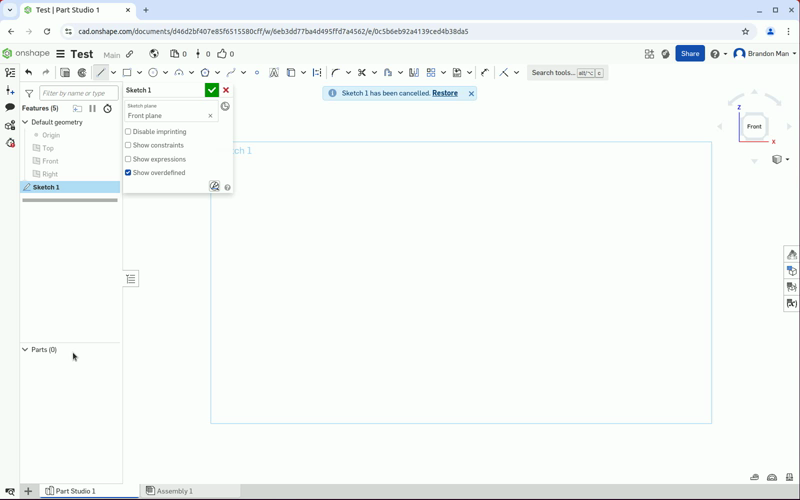
mouse_move(349, 282)
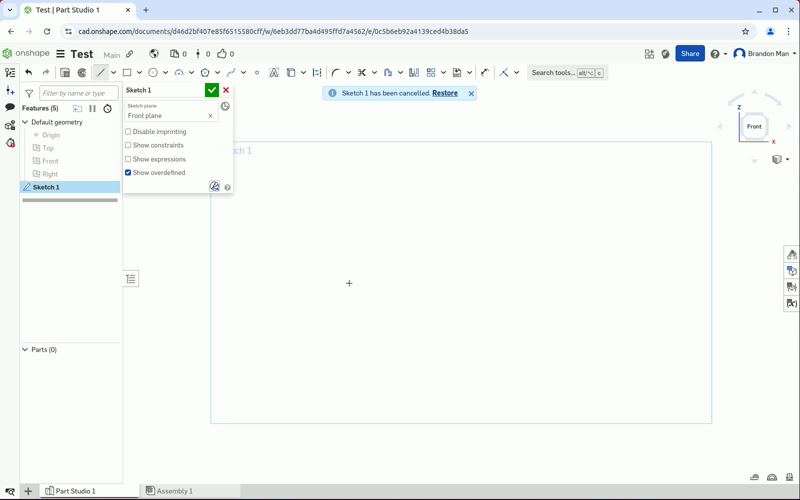
click(349, 282)
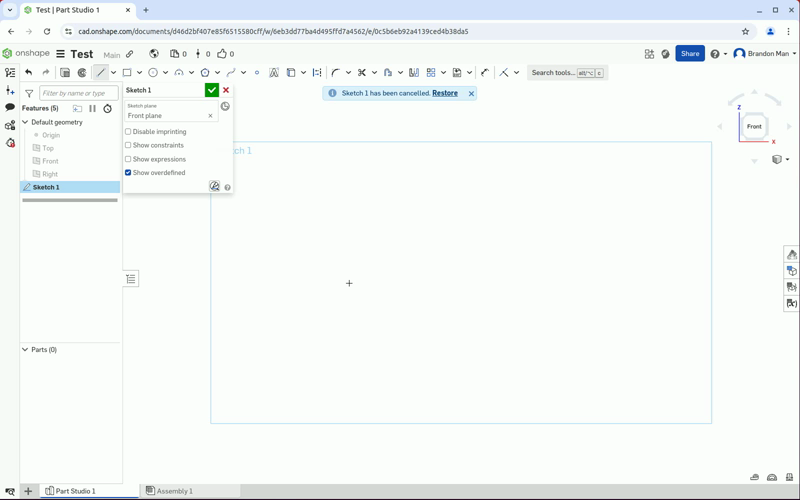
key_up(shift)
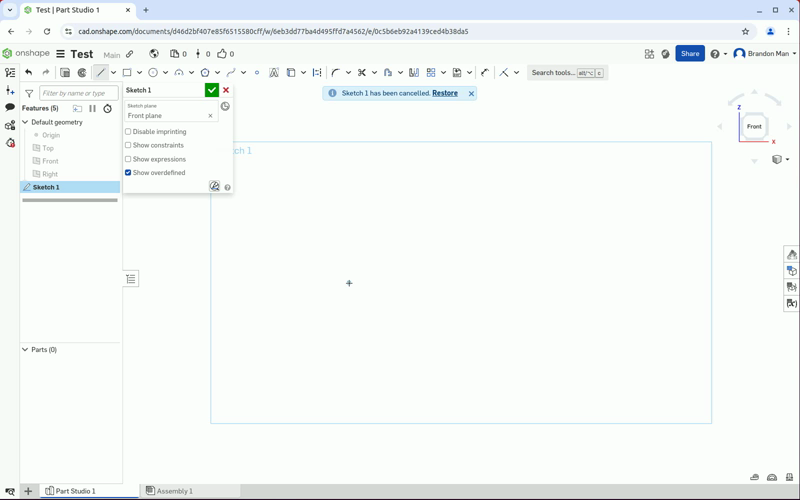
key_down(shift)
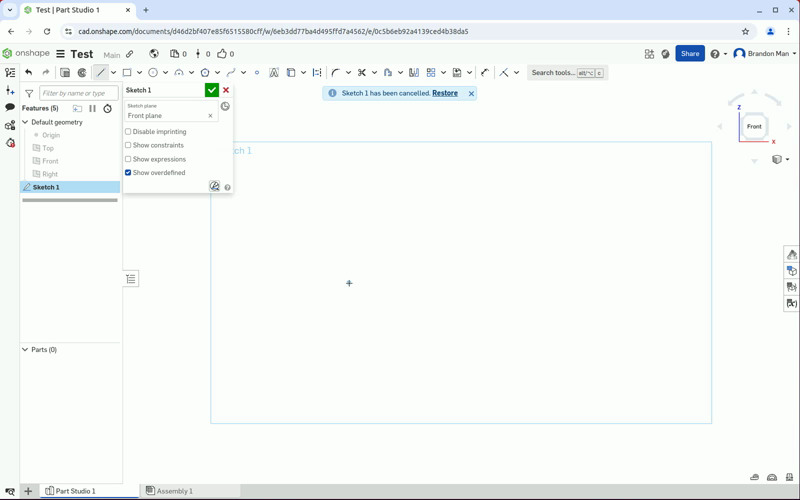
mouse_move(460, 282)
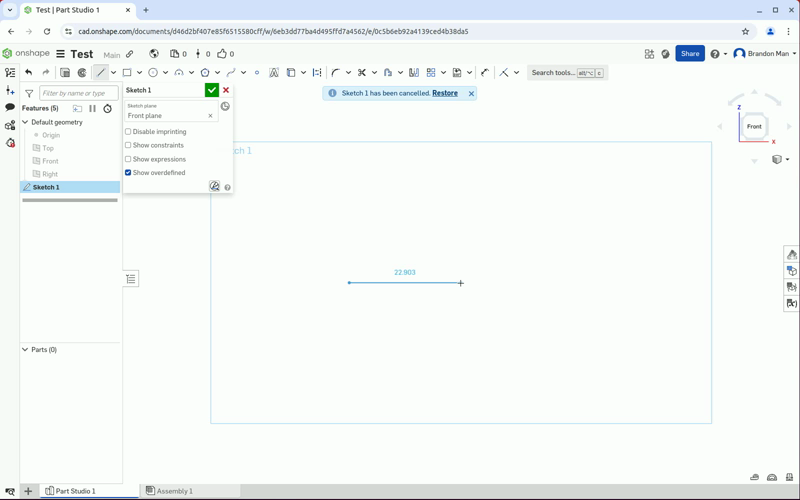
click(460, 282)
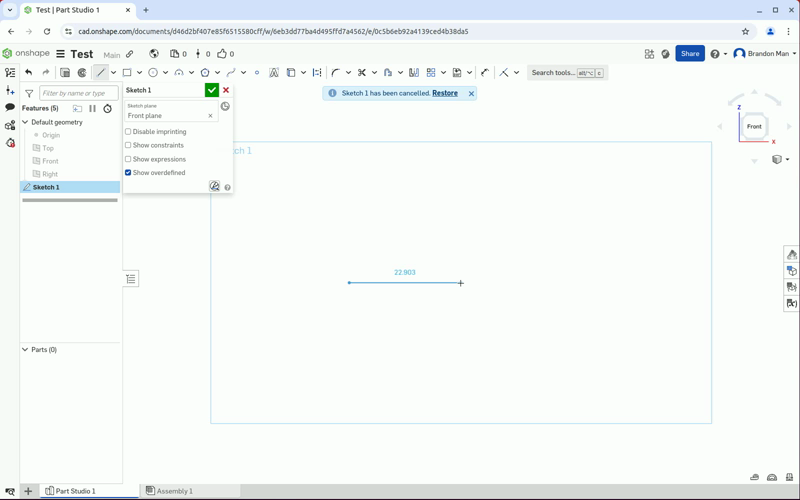
key_up(shift)
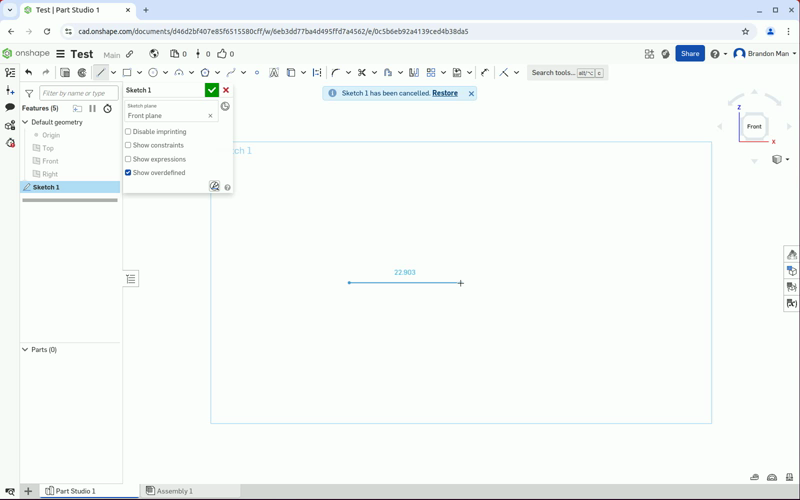
key_down(shift)
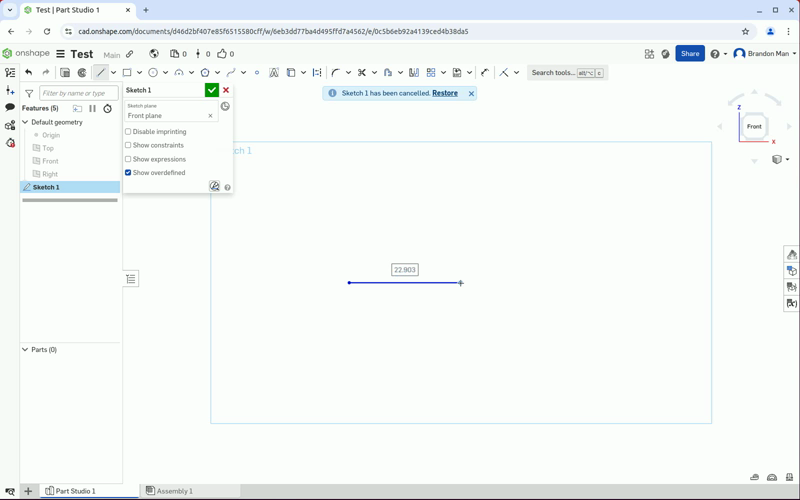
mouse_move(460, 177)
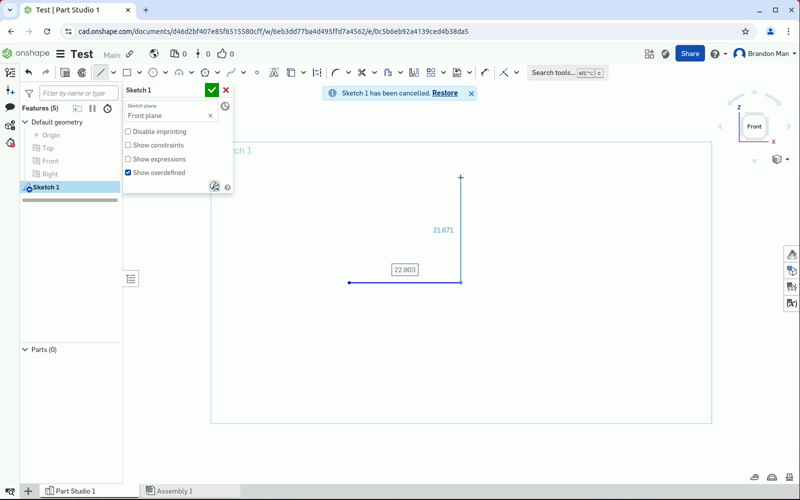
click(460, 177)
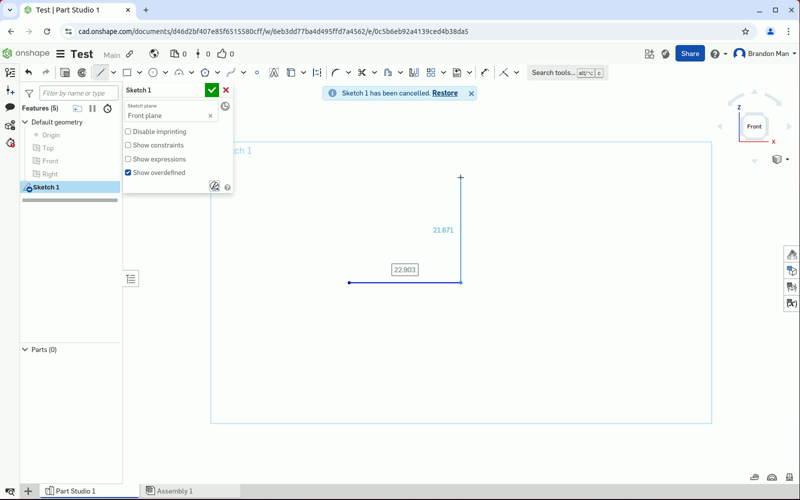
key_up(shift)
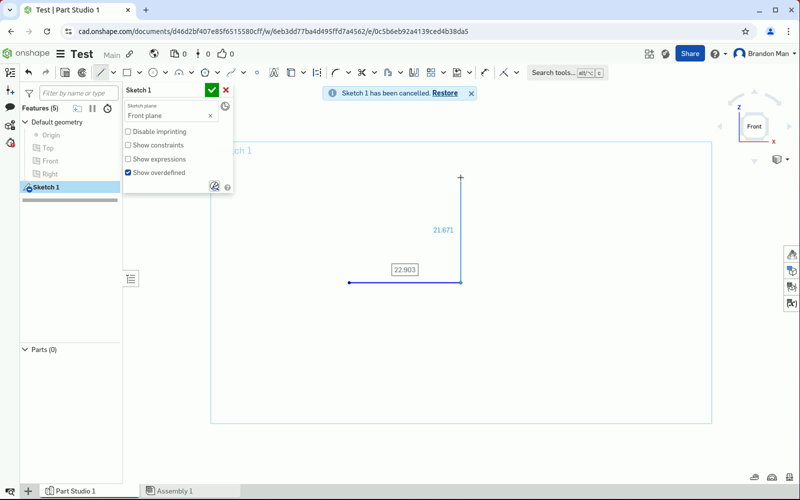
key_down(shift)
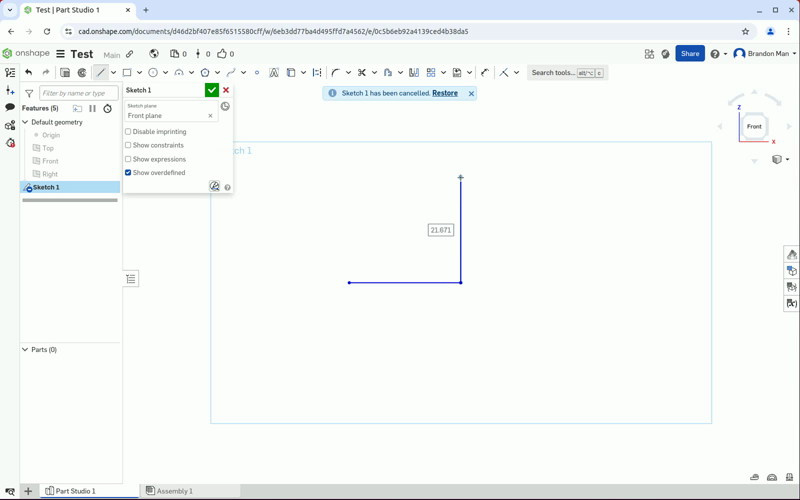
mouse_move(349, 177)
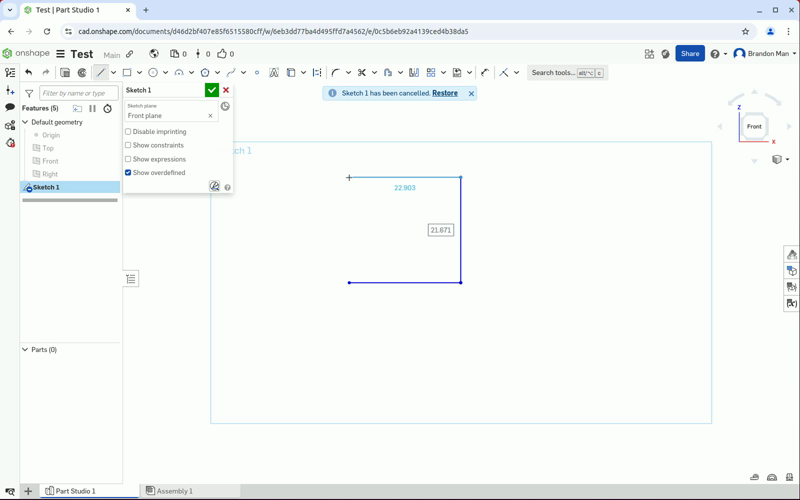
click(349, 177)
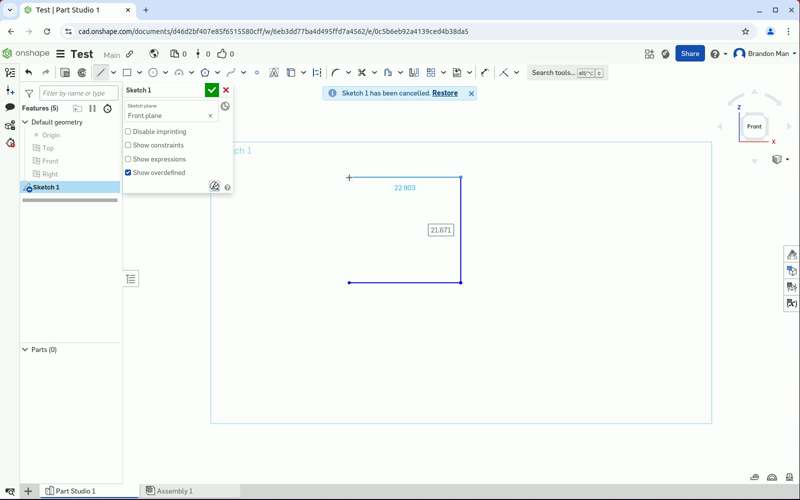
key_up(shift)
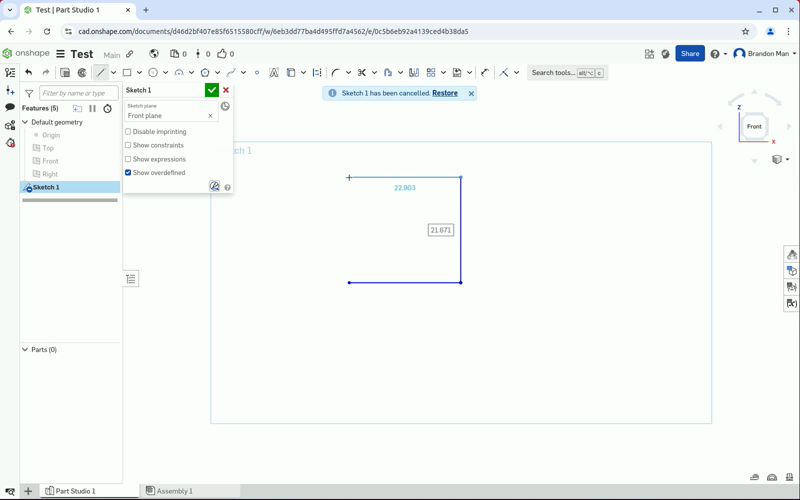
key_down(shift)
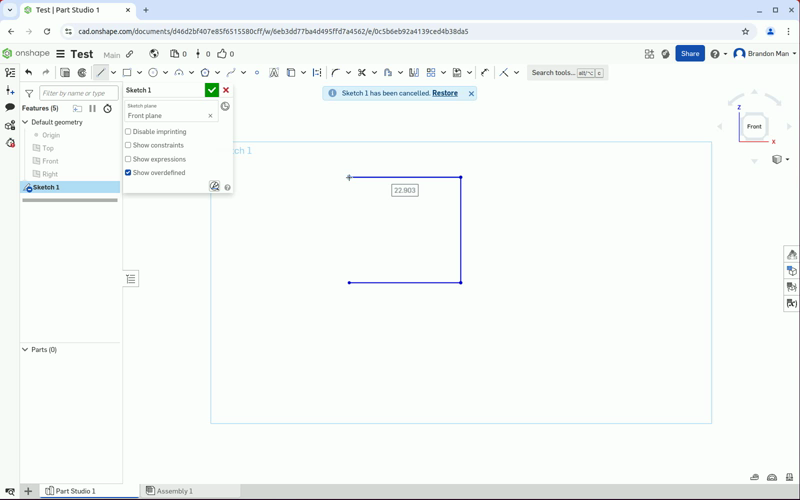
mouse_move(349, 282)
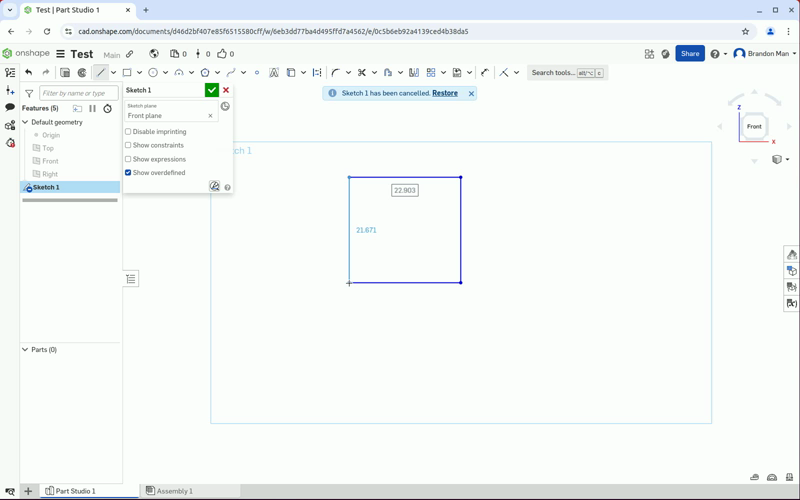
key_up(shift)
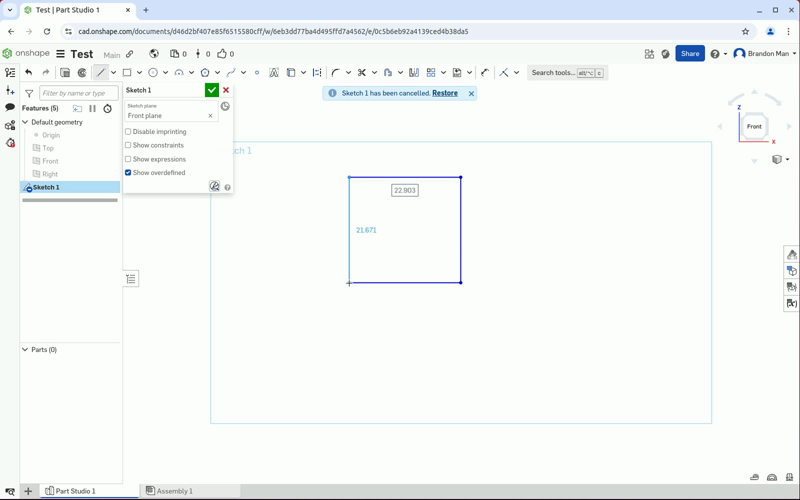
click(349, 282)
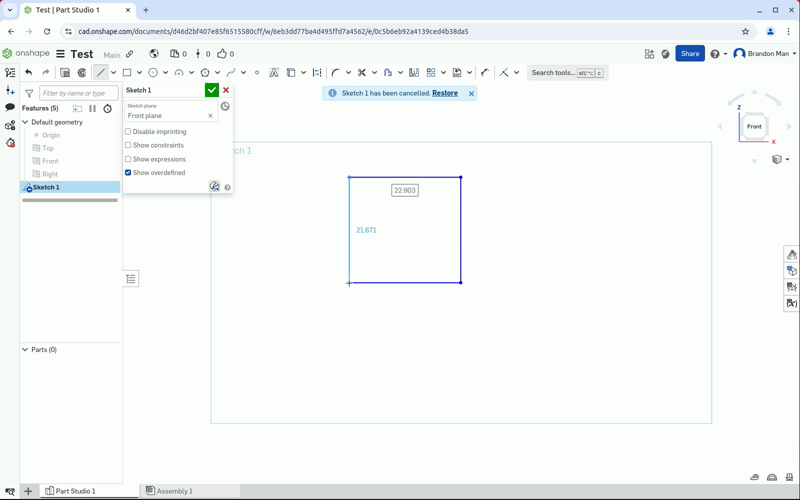
key(esc)
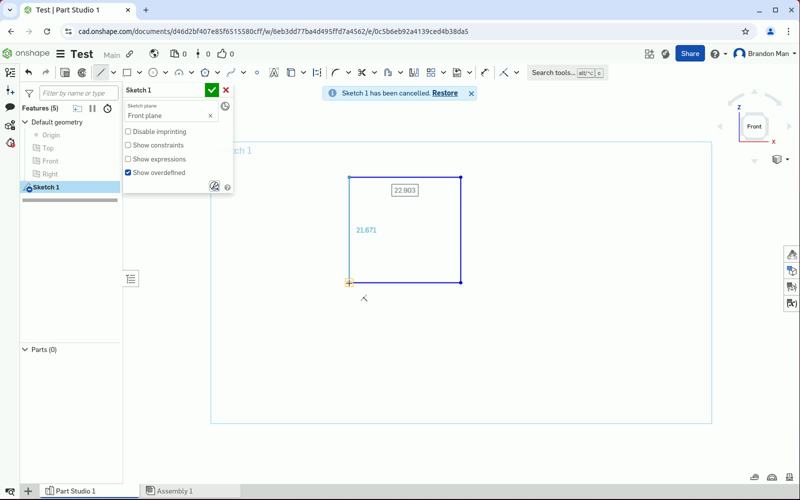
key(a)
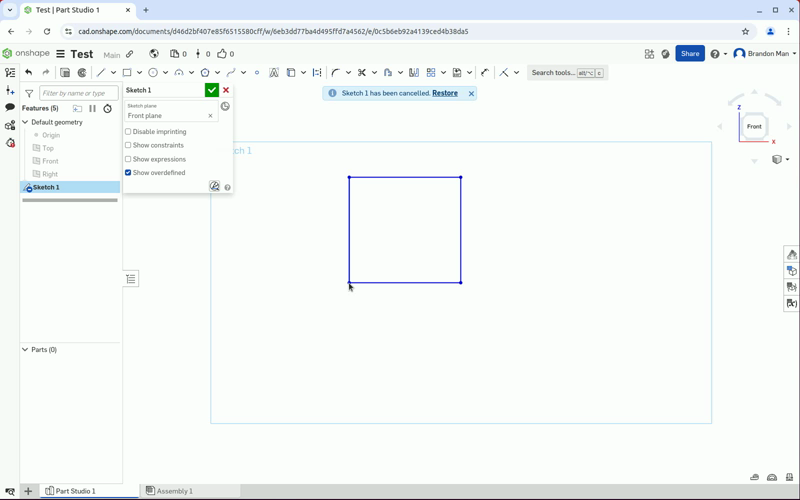
key_down(shift)
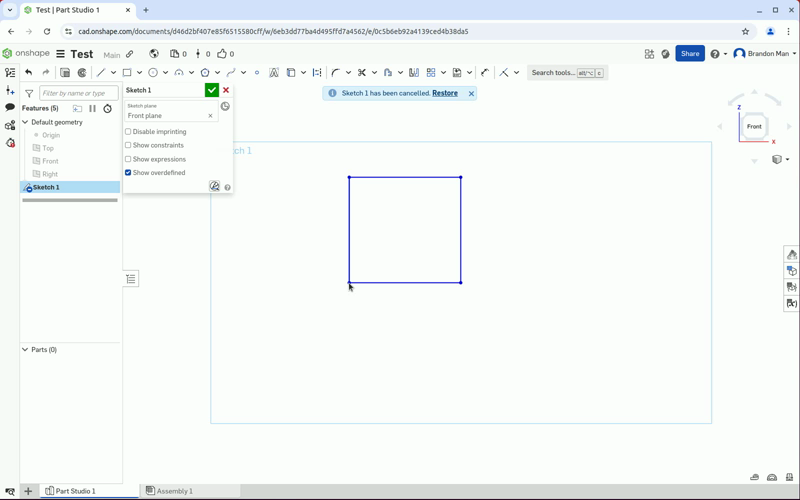
mouse_move(363, 241)
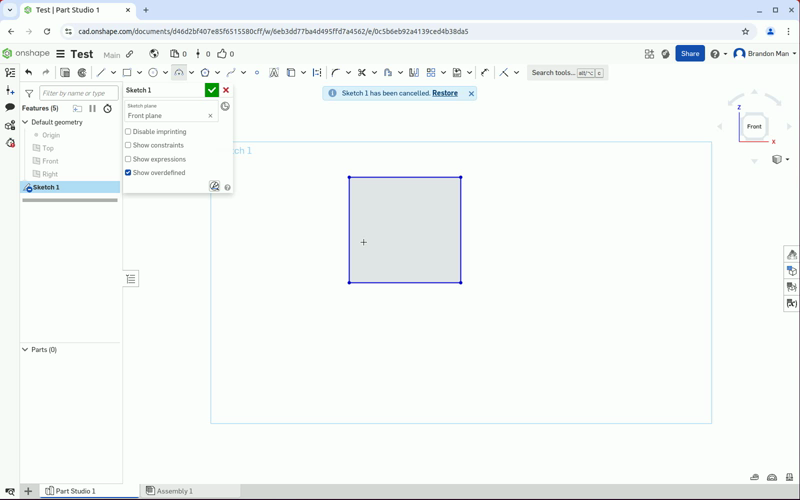
click(363, 241)
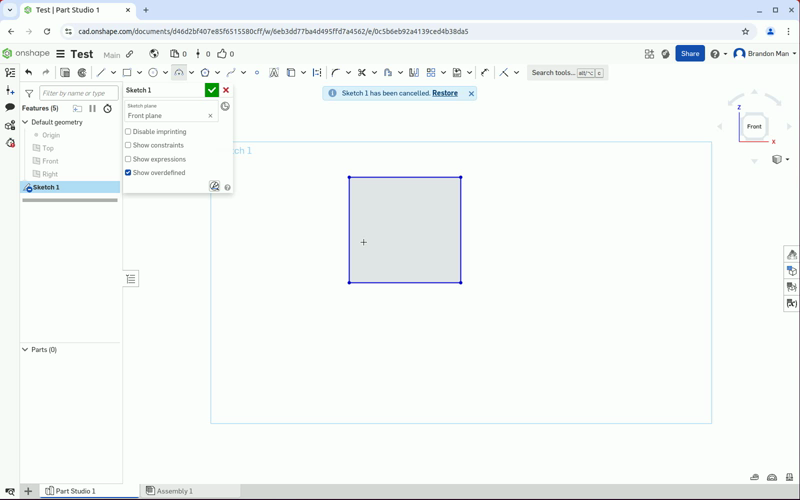
key_up(shift)
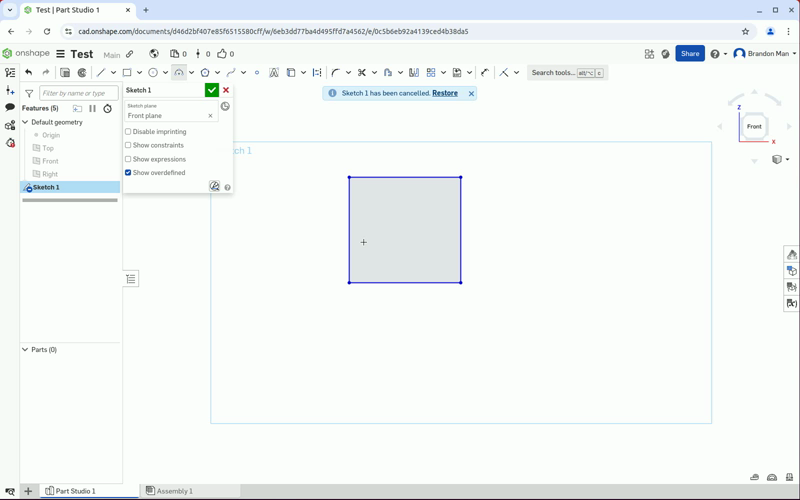
key_down(shift)
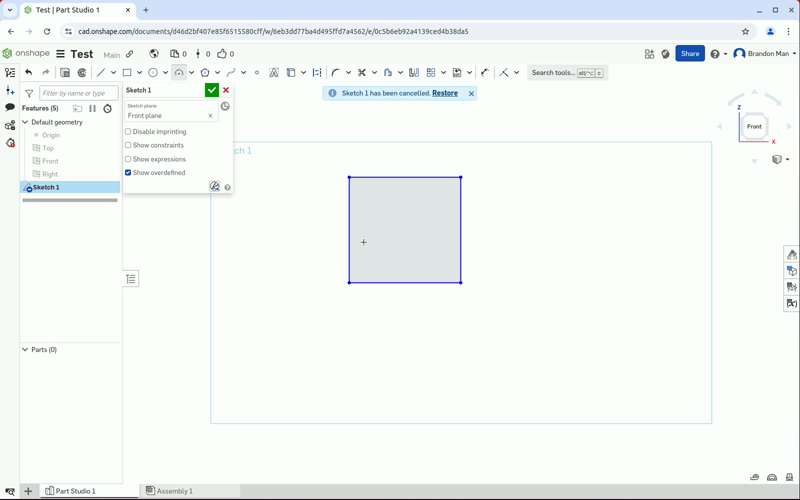
mouse_move(391, 238)
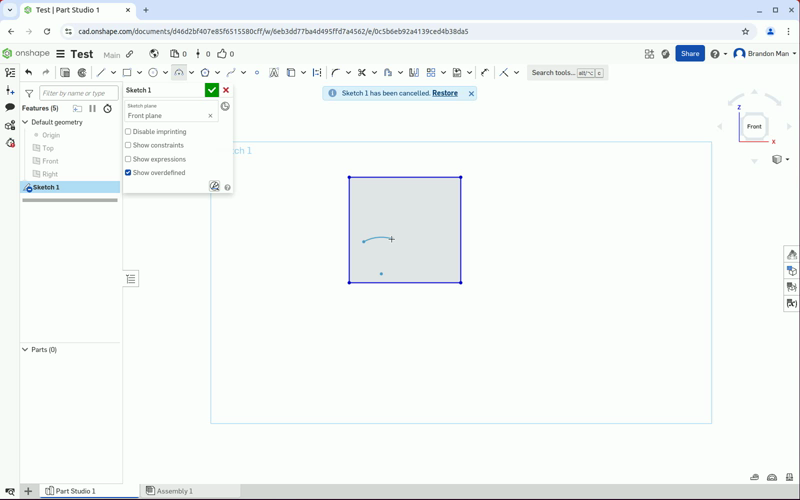
click(391, 238)
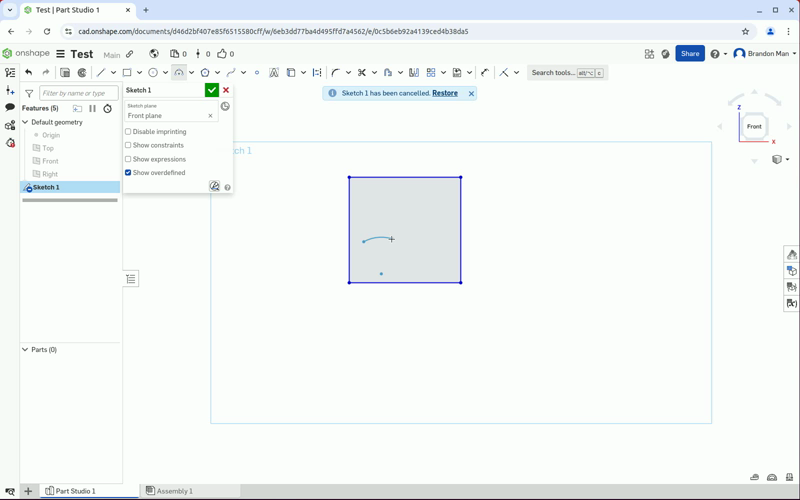
mouse_move(379, 252)
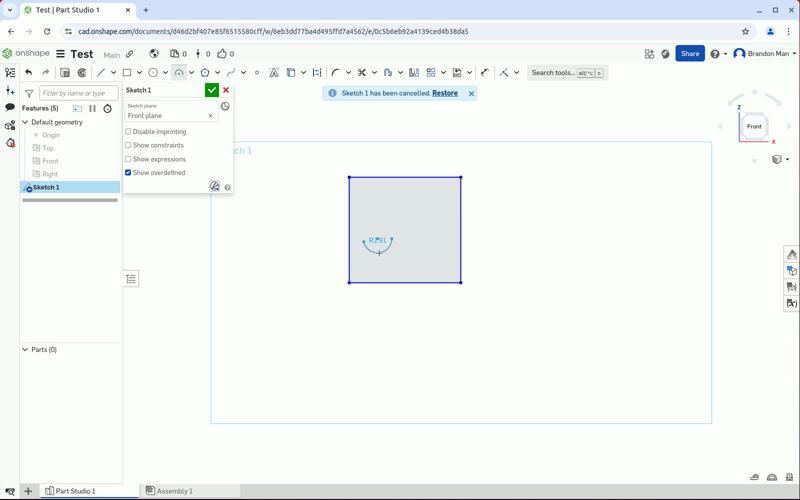
click(379, 252)
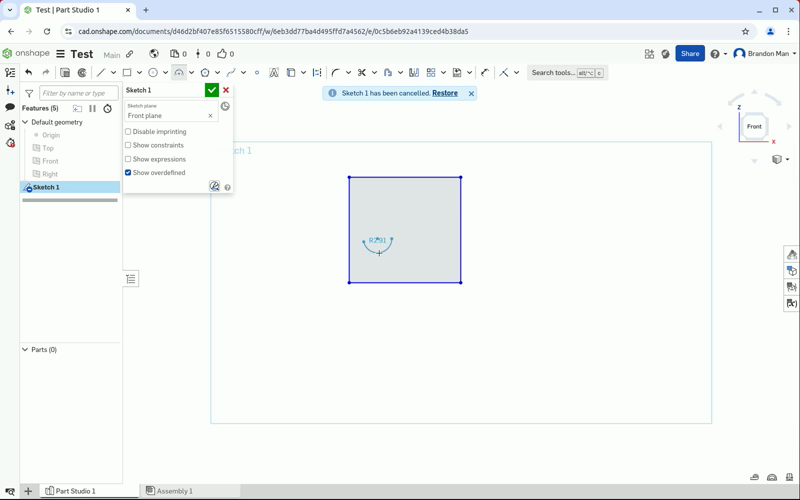
key_up(shift)
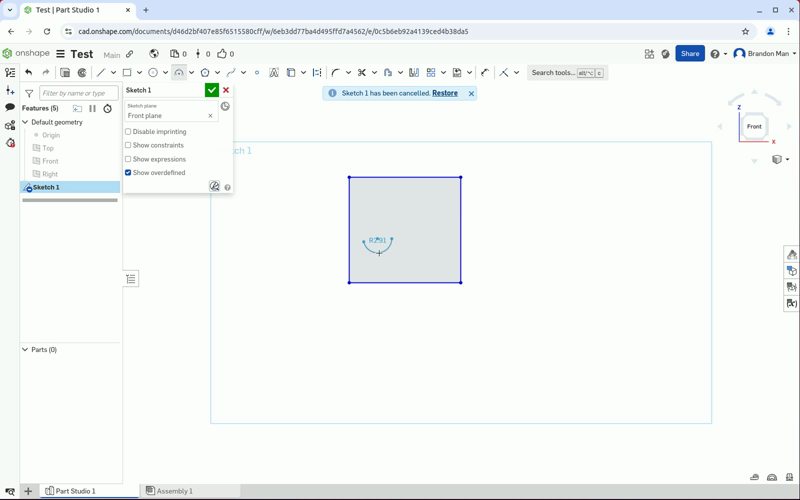
key(esc)
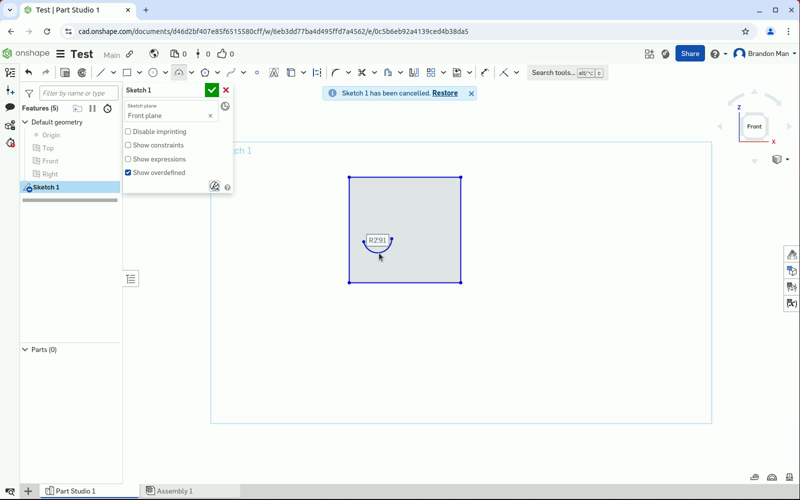
key(l)
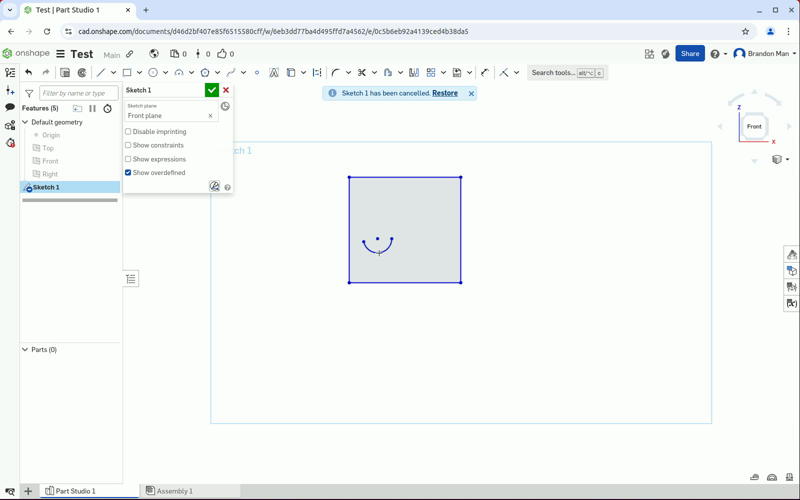
mouse_move(391, 238)
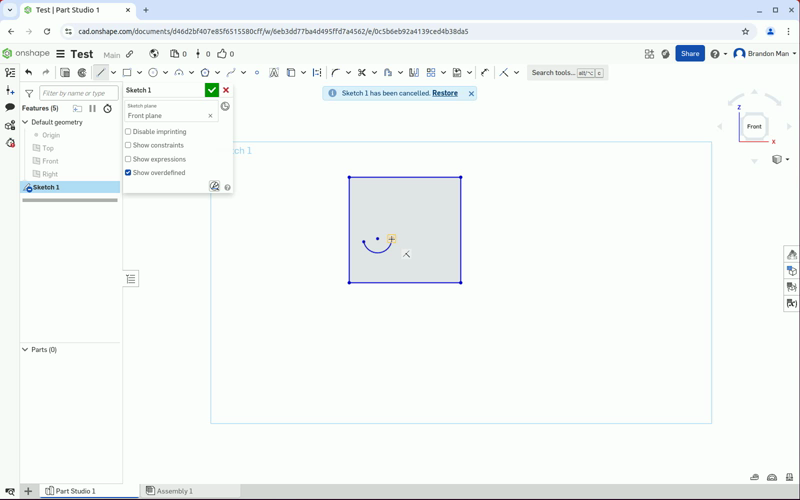
click(391, 238)
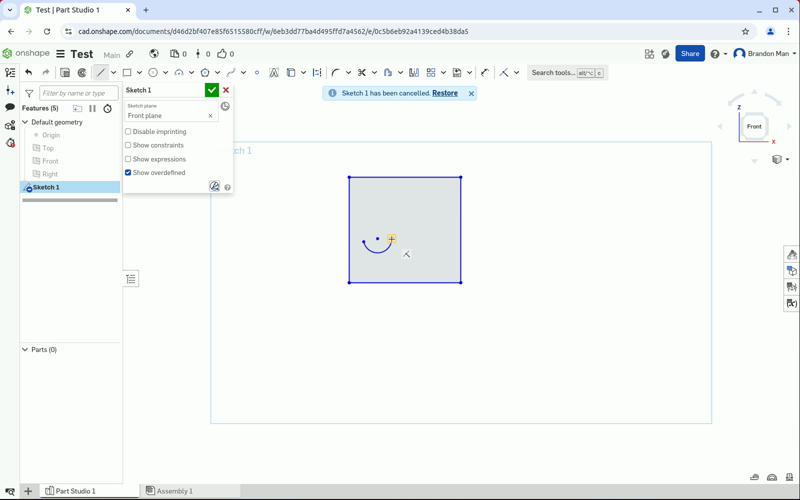
key_down(shift)
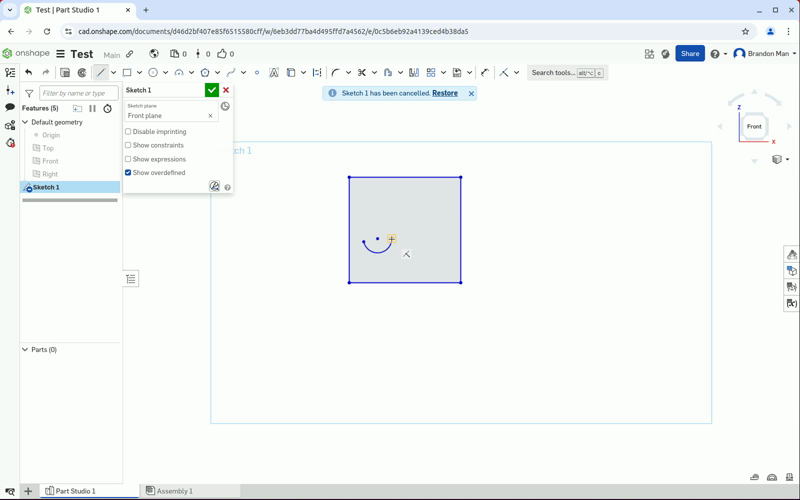
mouse_move(421, 238)
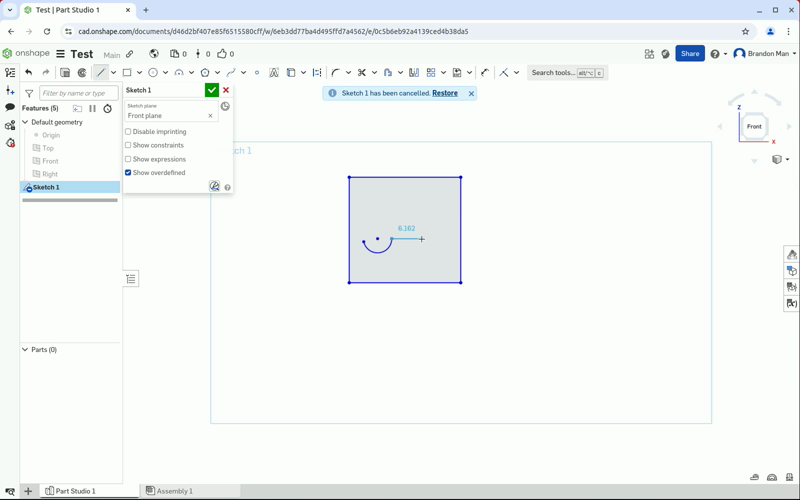
mouse_move(391, 207)
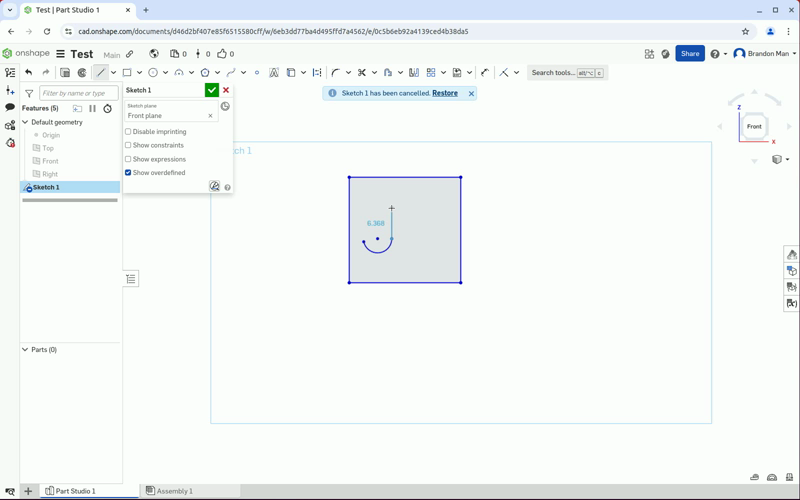
click(391, 207)
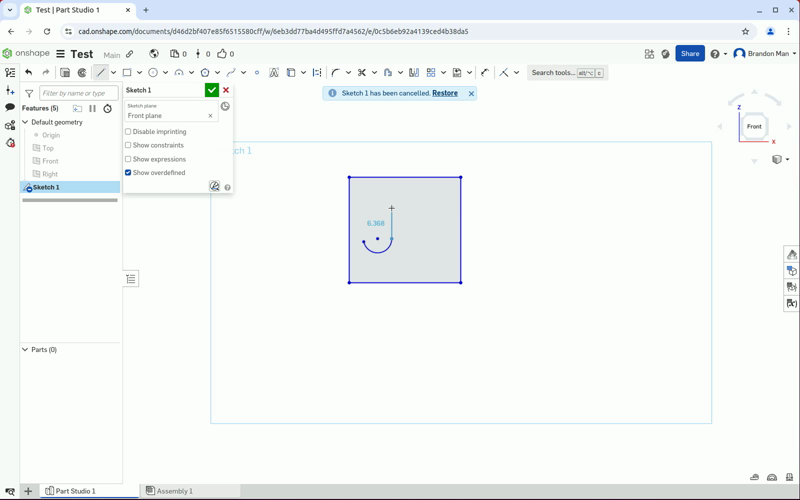
key_up(shift)
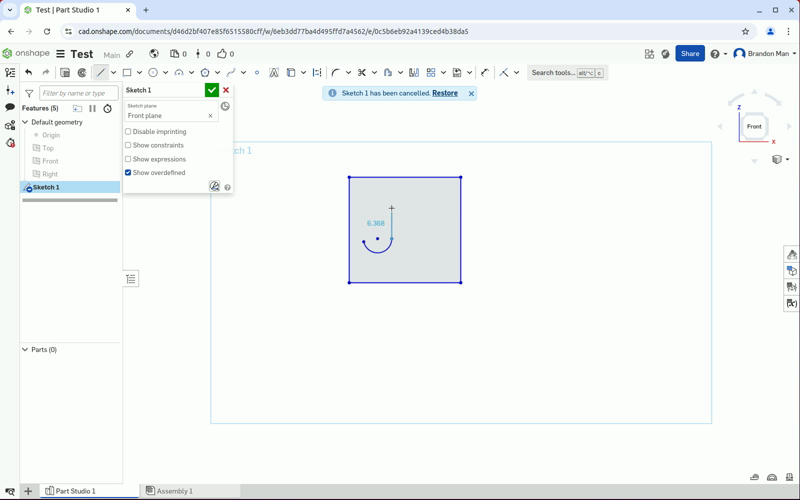
key(esc)
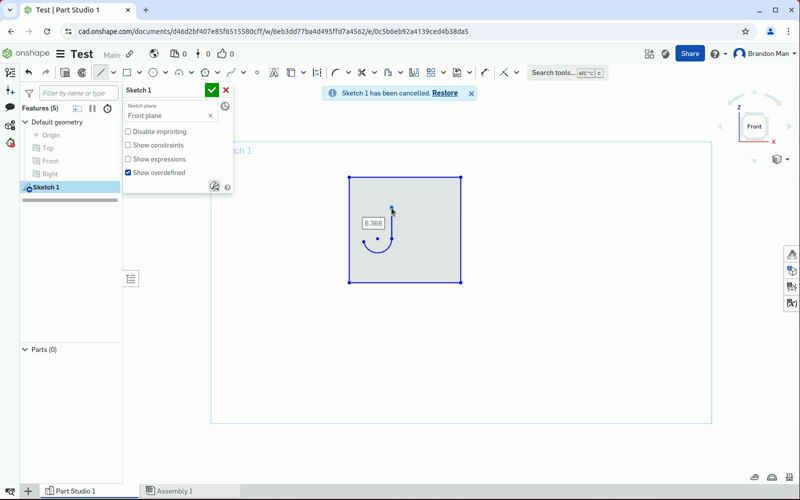
key(a)
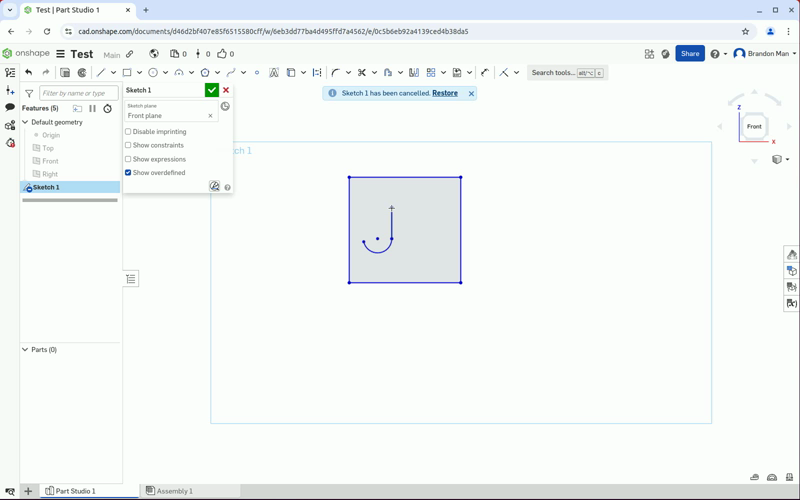
mouse_move(391, 207)
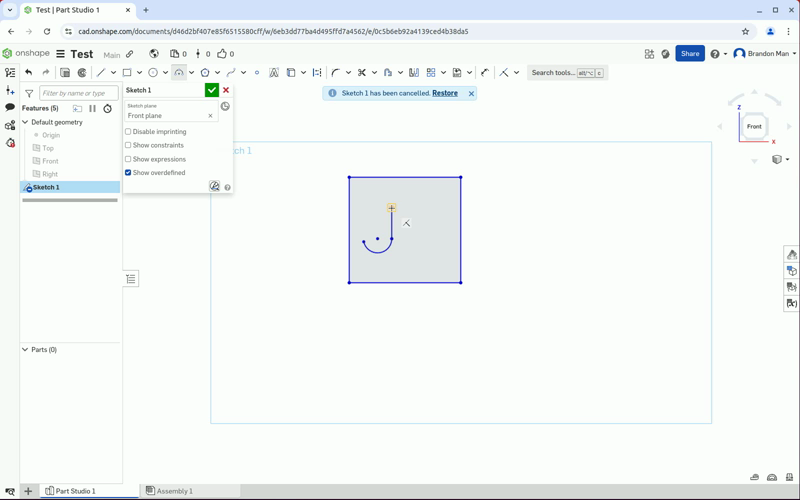
click(391, 207)
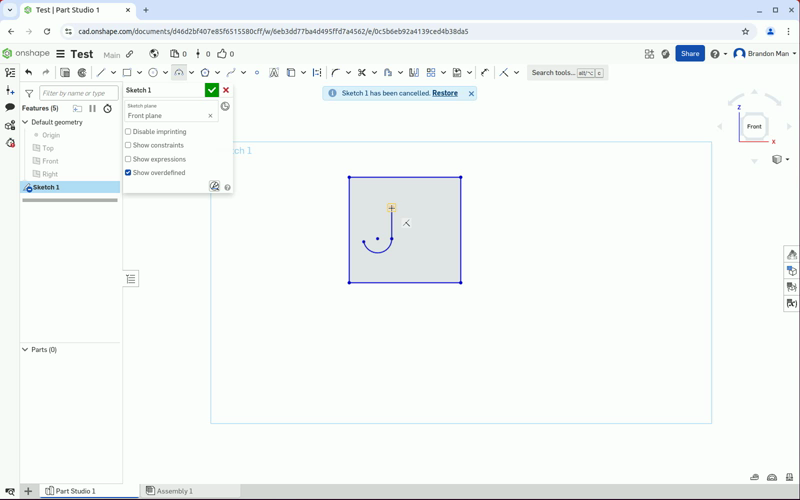
key_down(shift)
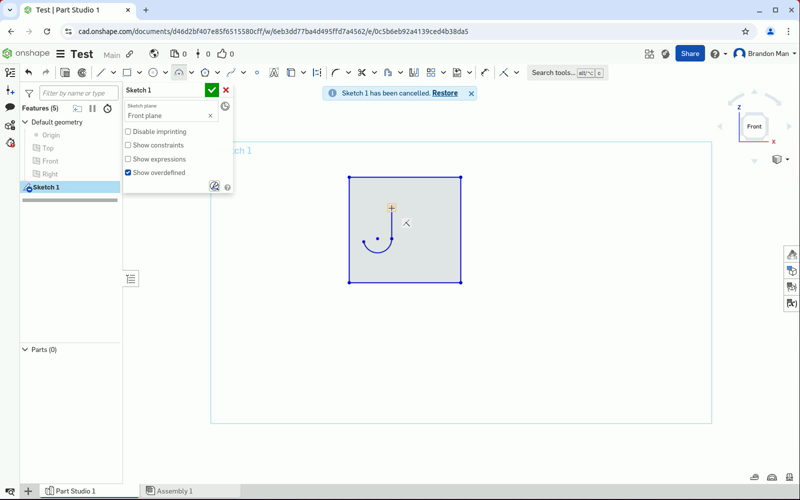
mouse_move(363, 205)
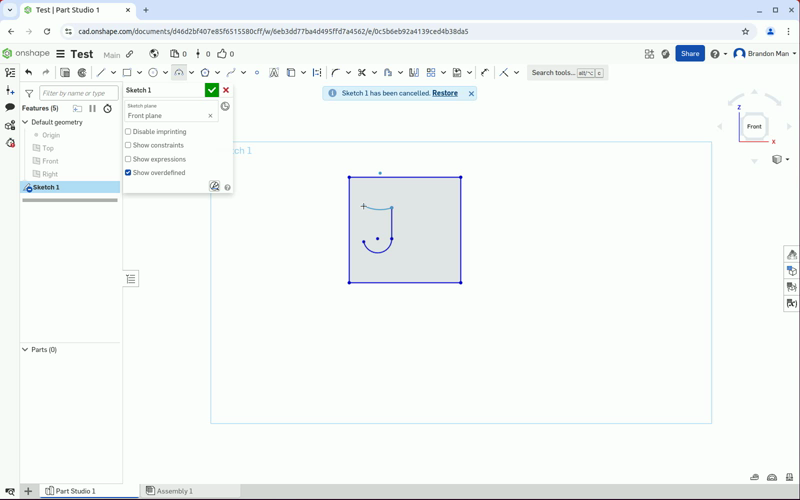
click(363, 205)
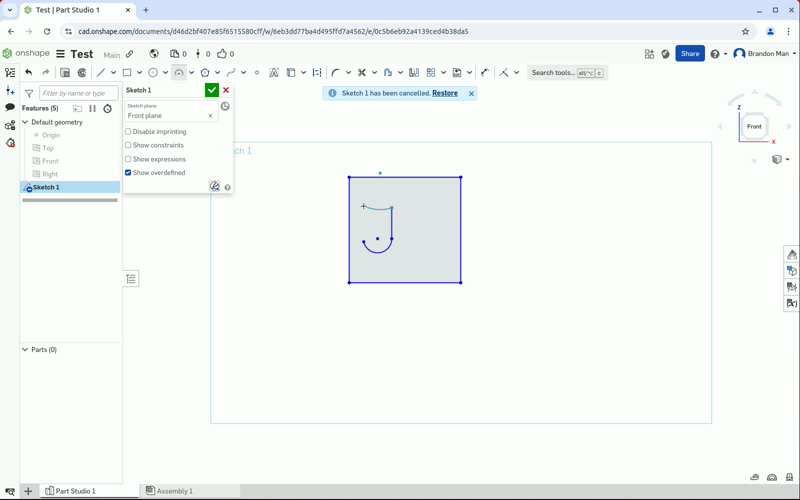
mouse_move(378, 190)
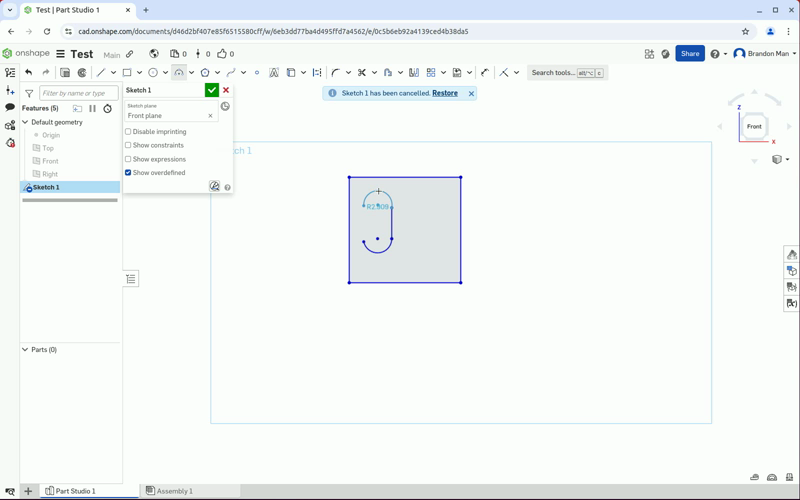
click(378, 190)
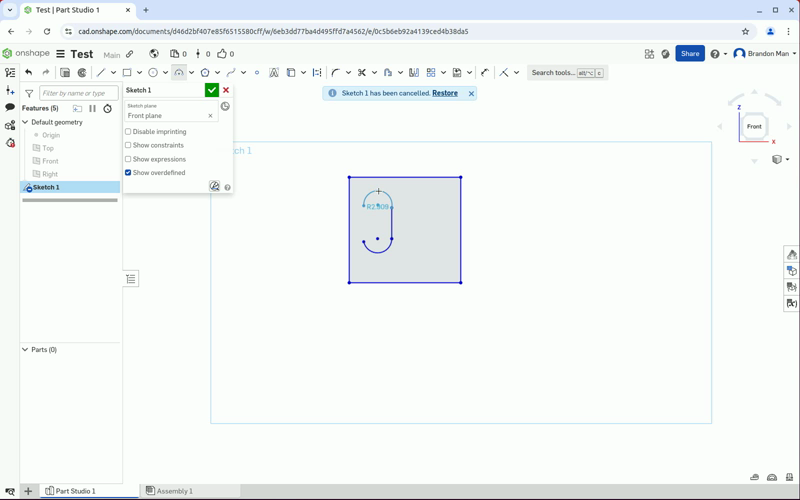
key_up(shift)
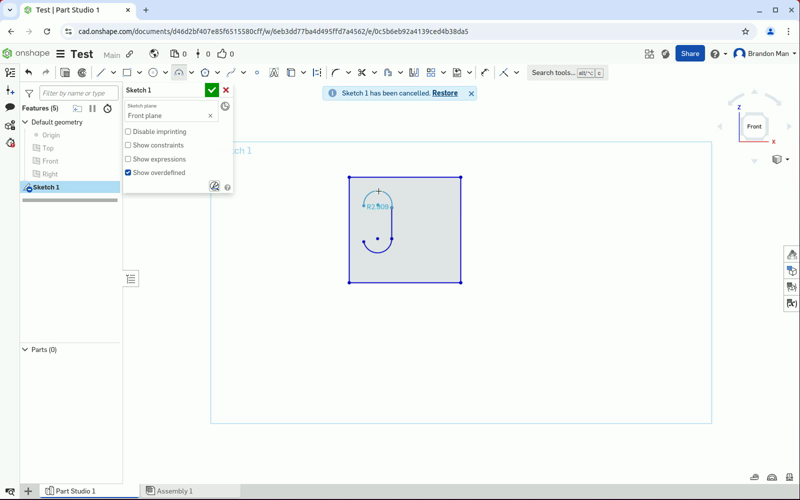
key(esc)
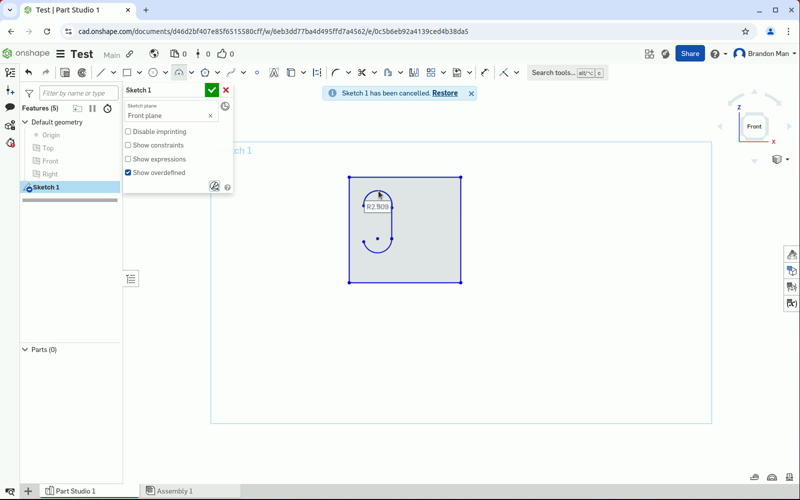
key(l)
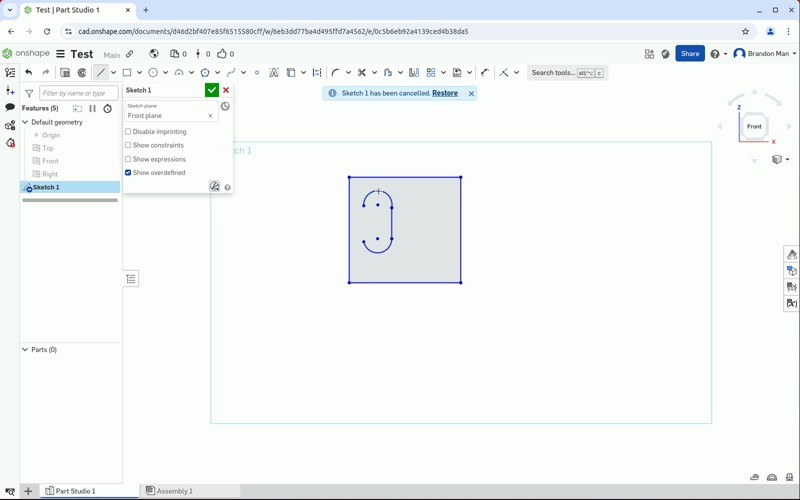
mouse_move(363, 205)
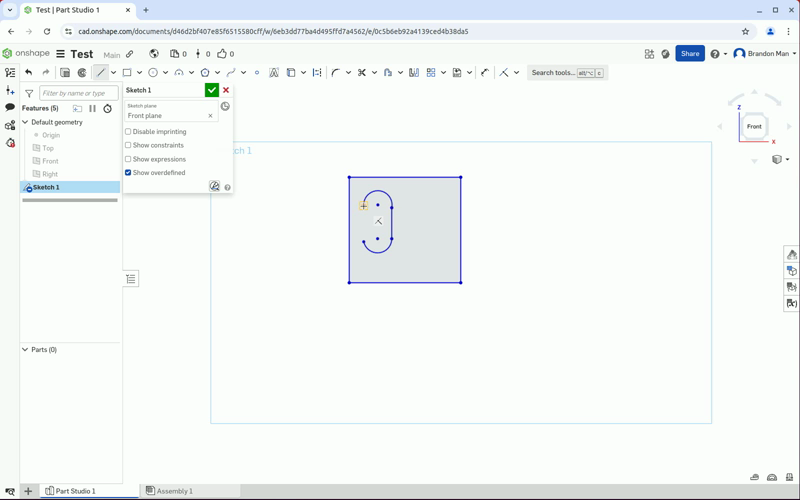
click(363, 205)
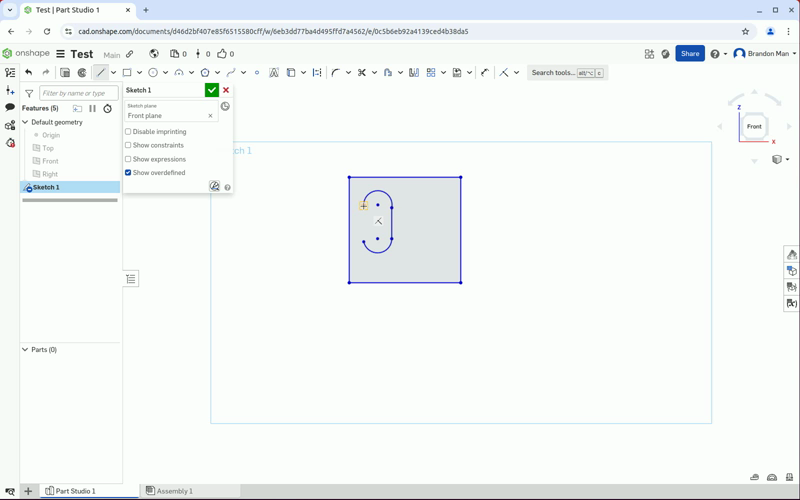
mouse_move(393, 205)
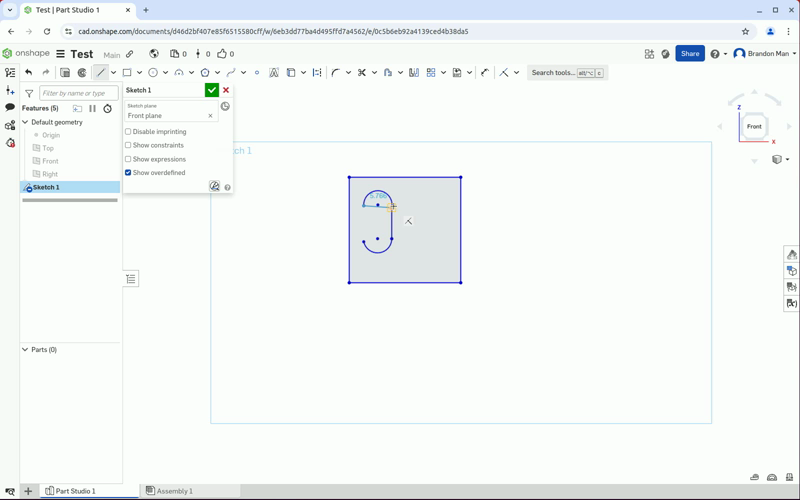
key_down(shift)
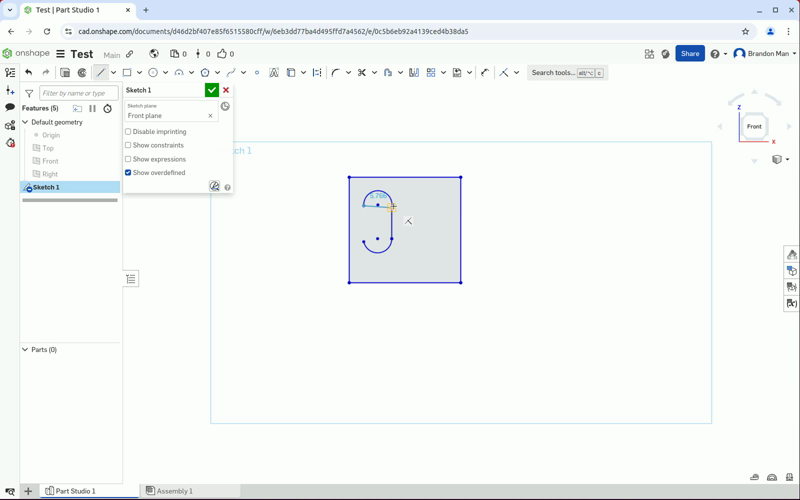
mouse_move(363, 241)
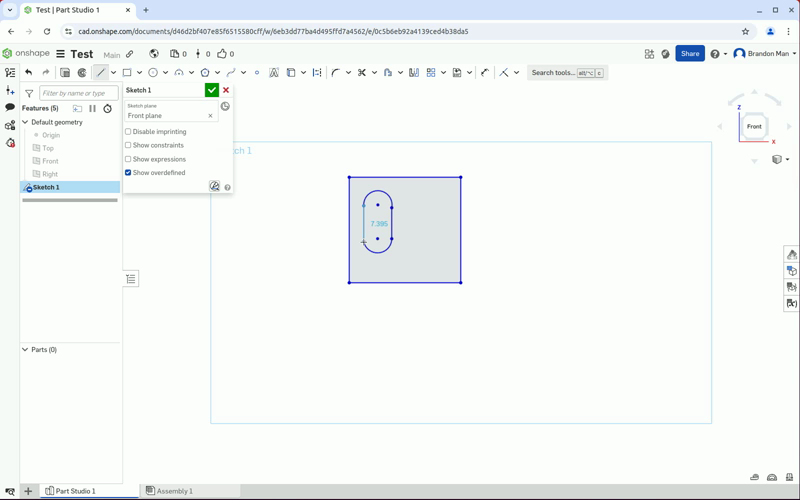
key_up(shift)
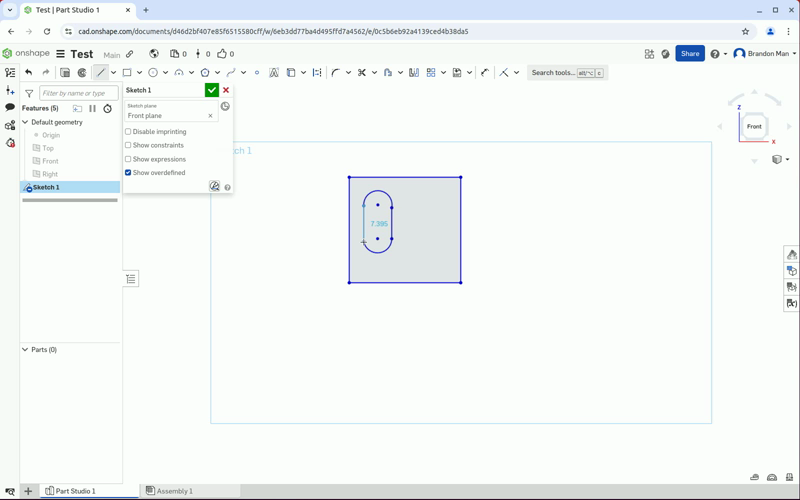
click(363, 241)
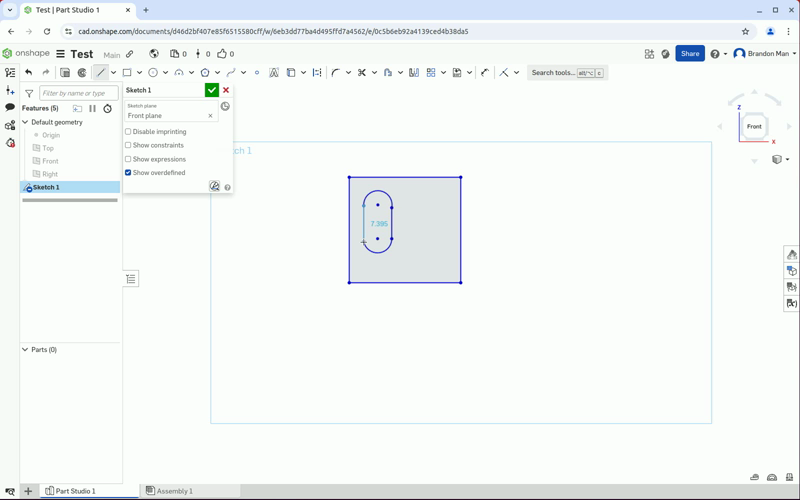
key(esc)
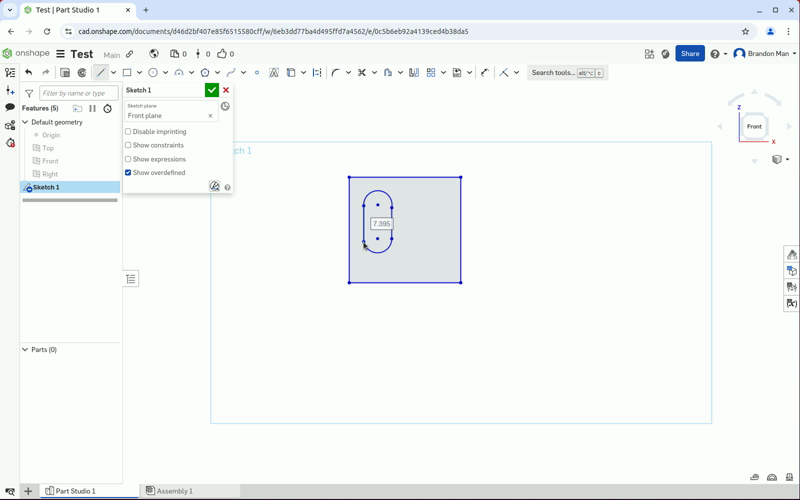
key(a)
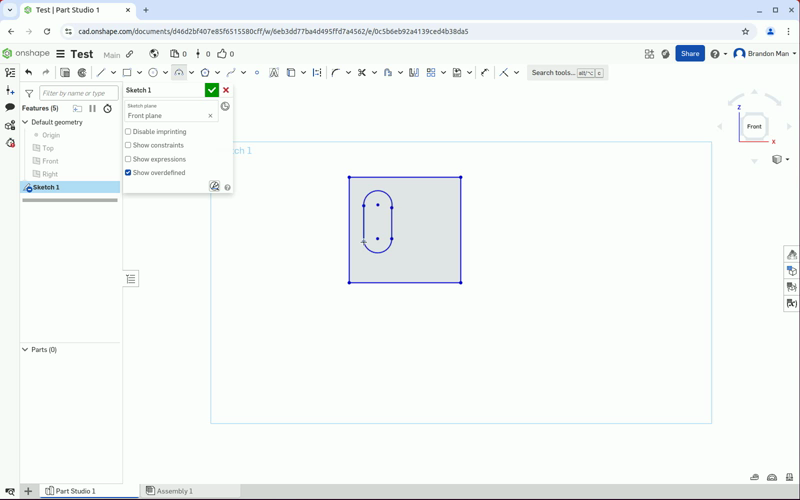
key_down(shift)
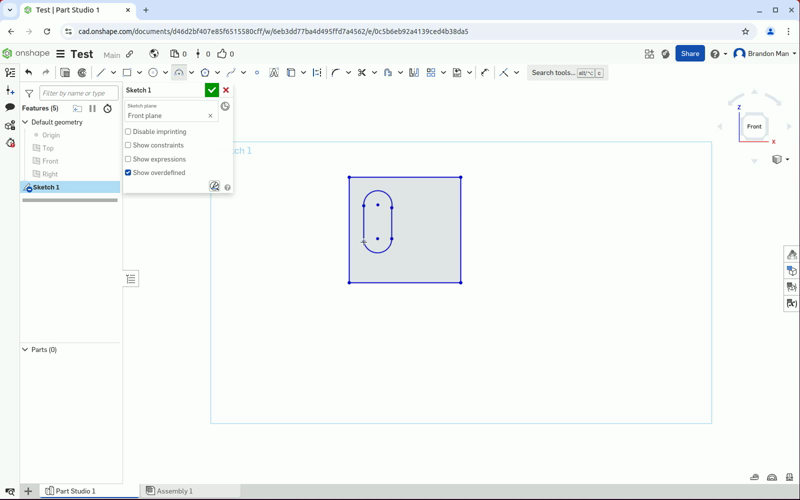
mouse_move(402, 236)
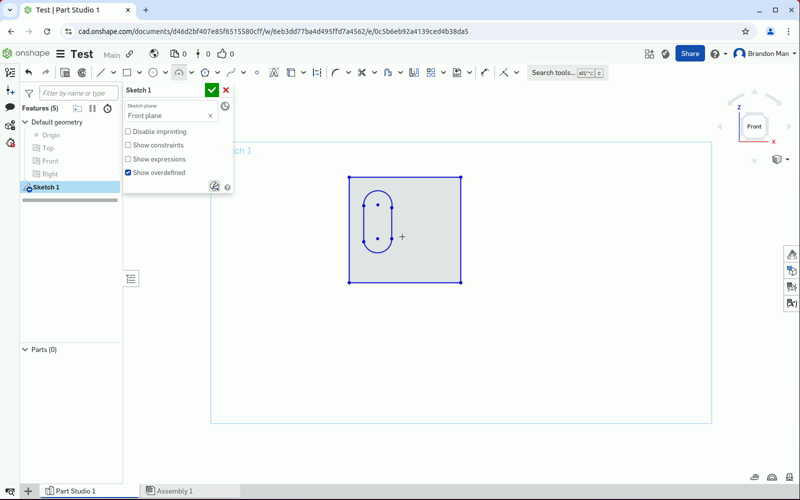
click(402, 236)
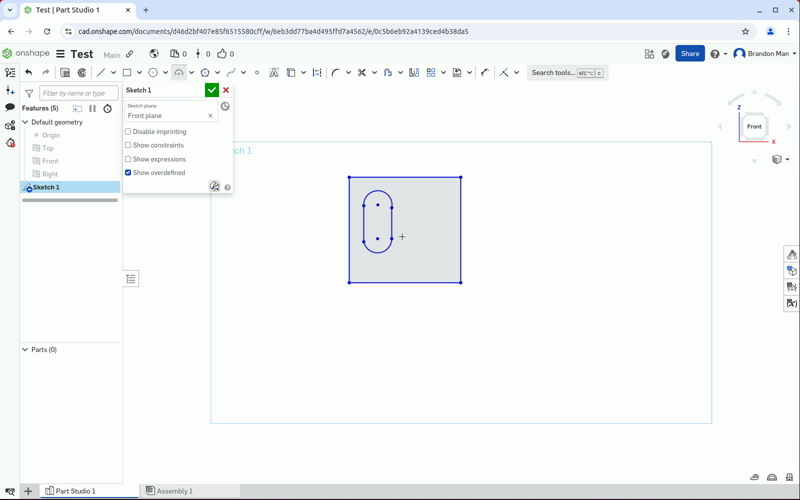
key_up(shift)
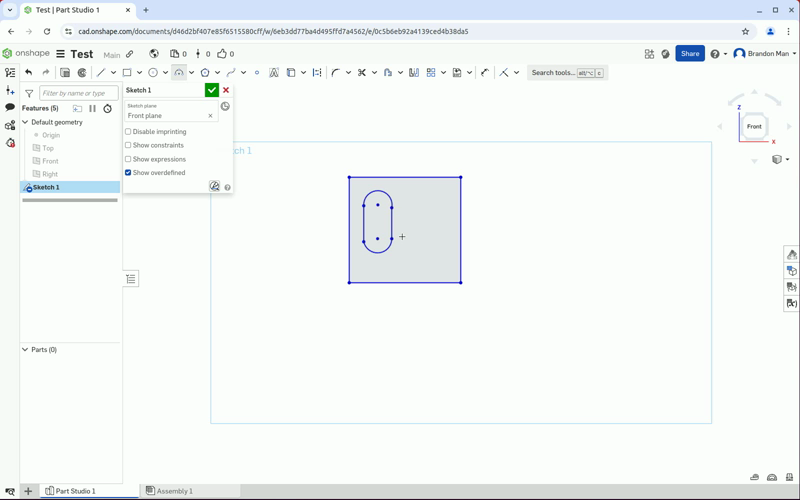
key_down(shift)
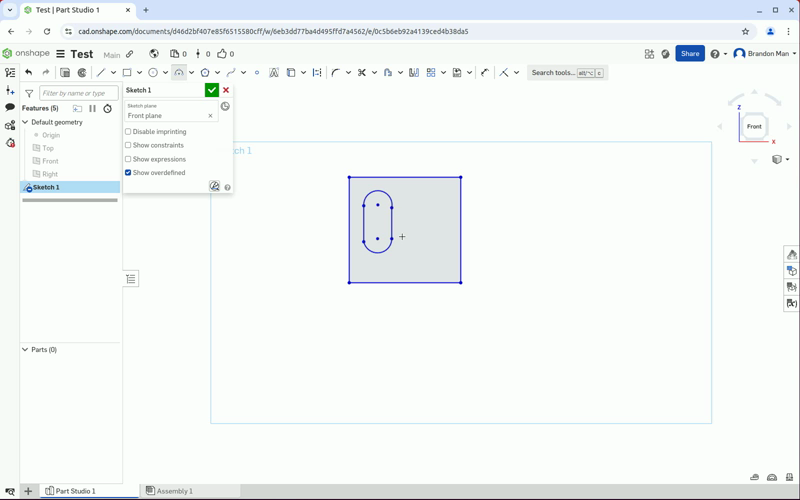
mouse_move(430, 238)
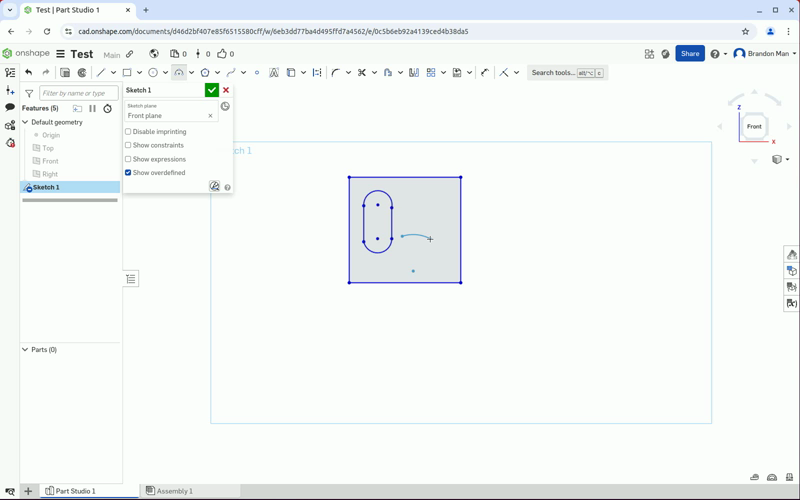
click(430, 238)
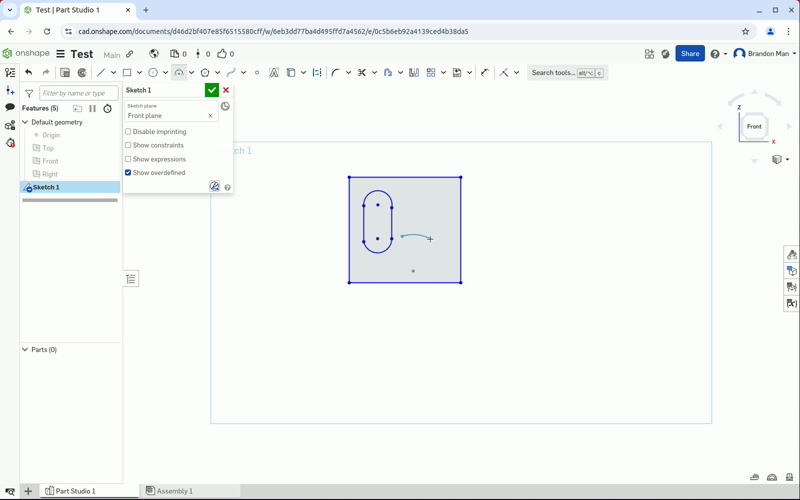
mouse_move(414, 252)
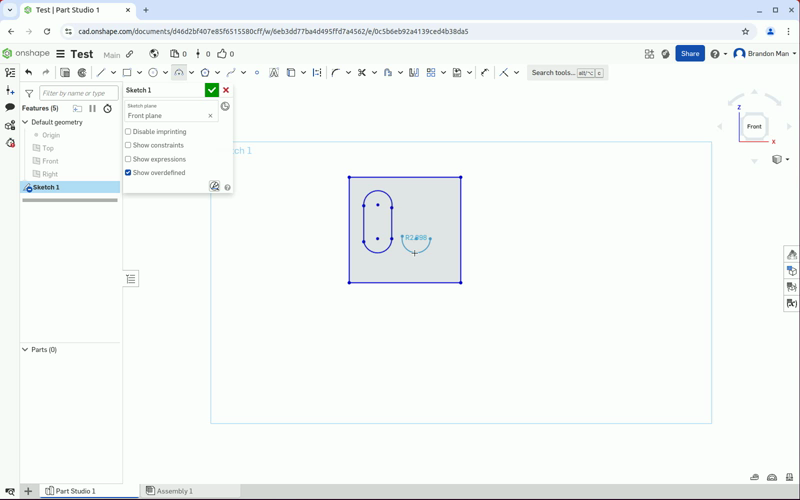
click(414, 252)
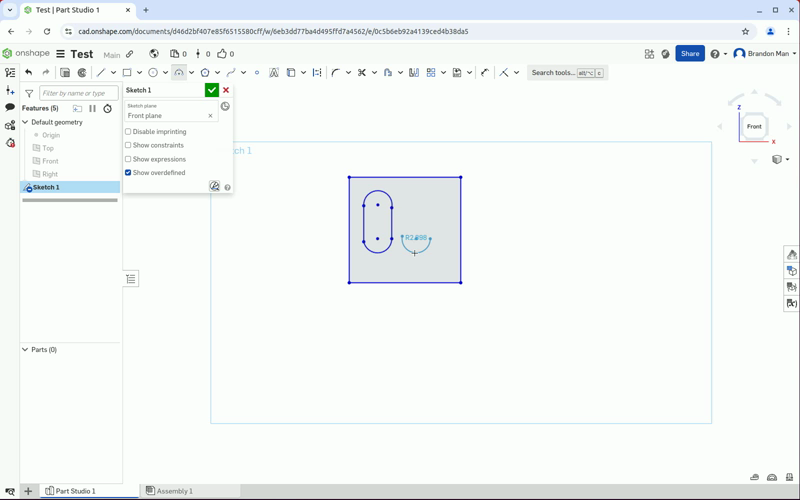
key_up(shift)
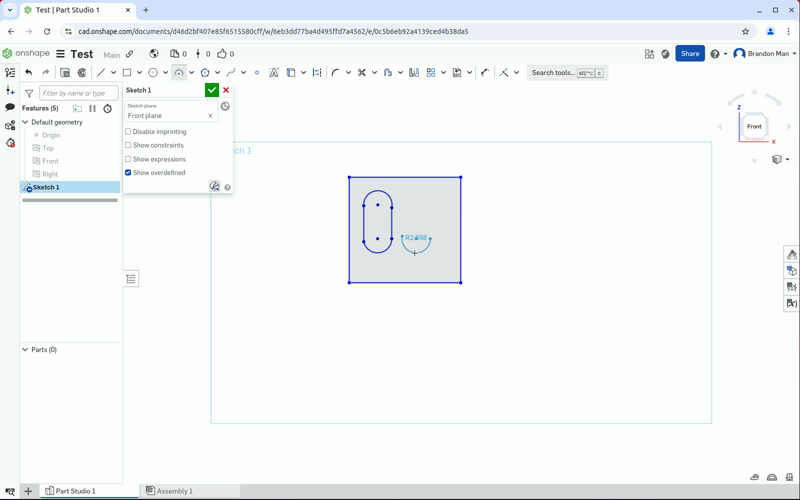
key(esc)
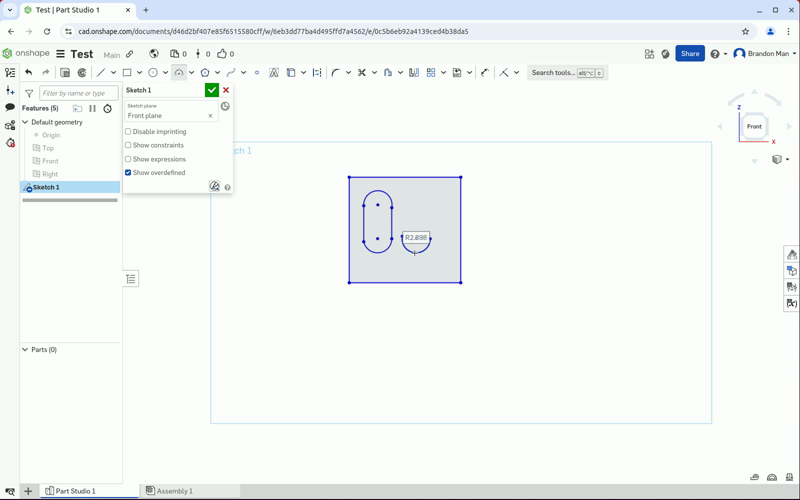
key(l)
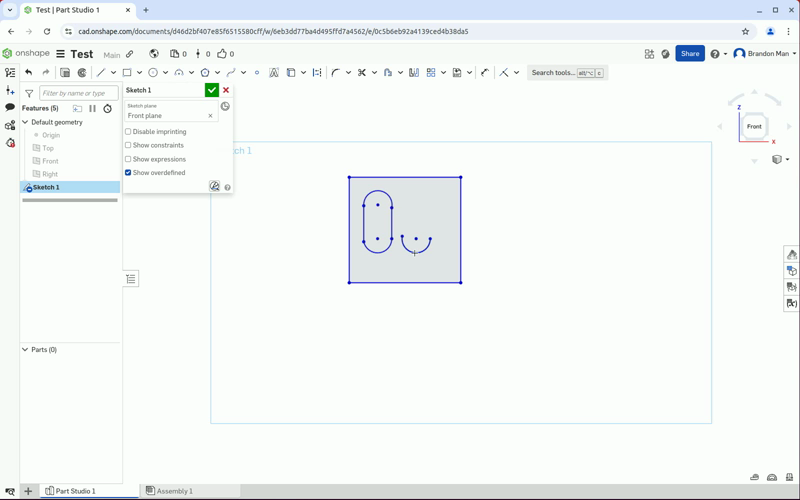
mouse_move(430, 238)
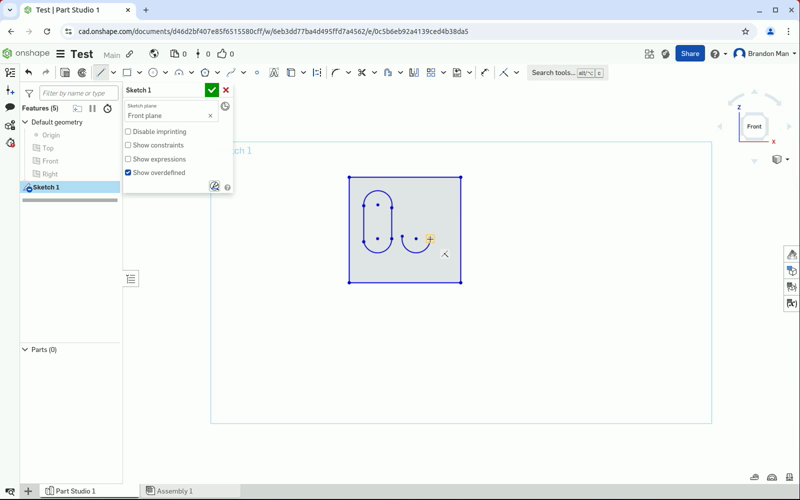
click(430, 238)
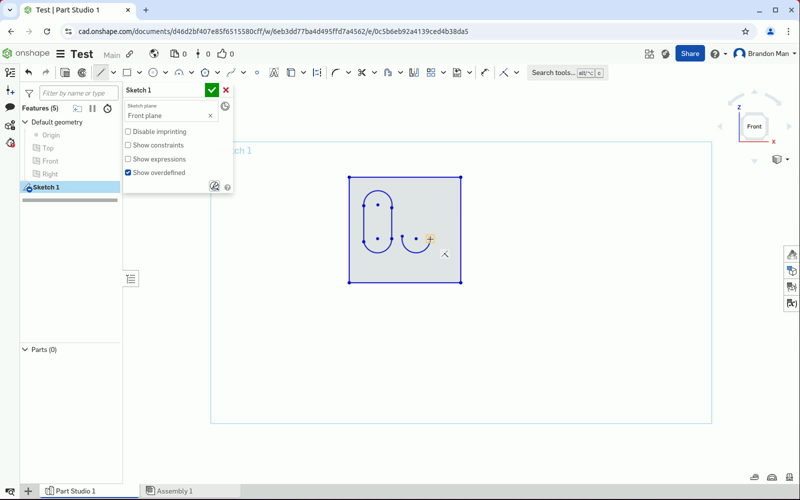
key_down(shift)
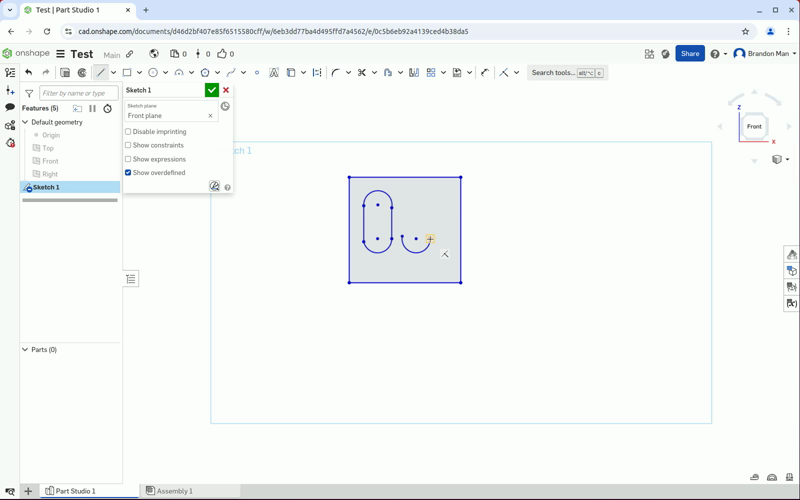
mouse_move(460, 238)
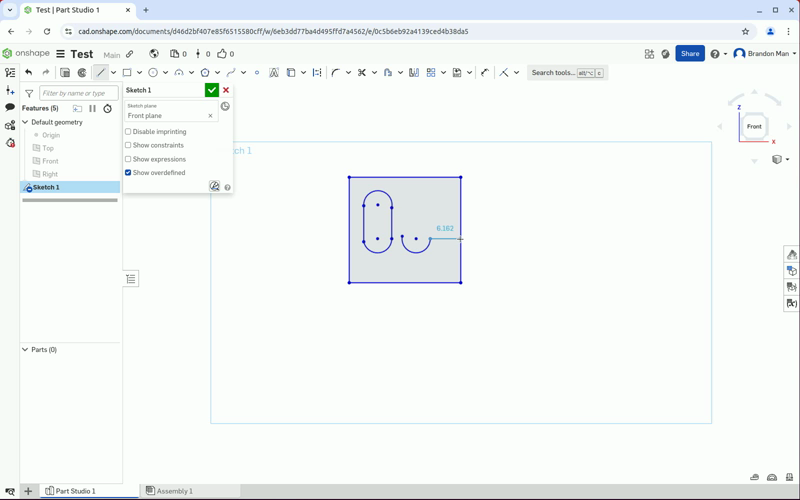
mouse_move(430, 199)
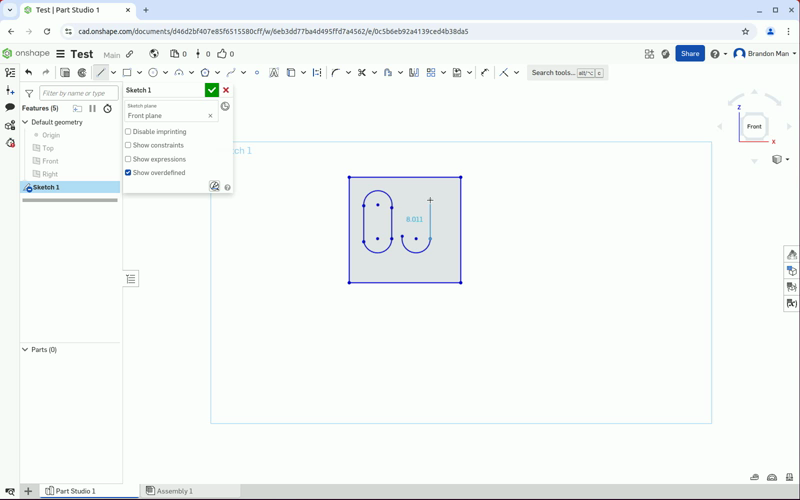
click(430, 199)
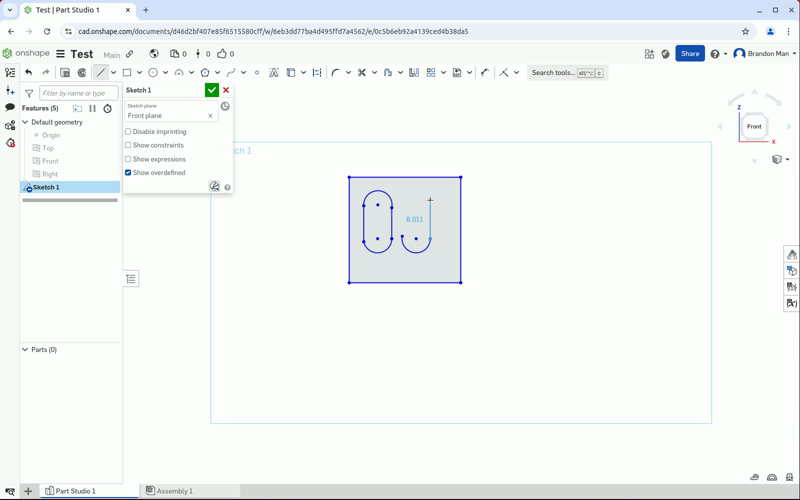
key_up(shift)
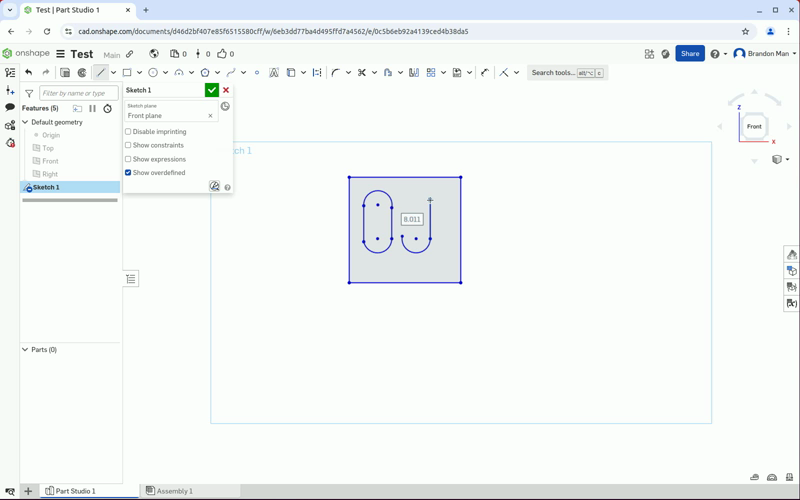
key(esc)
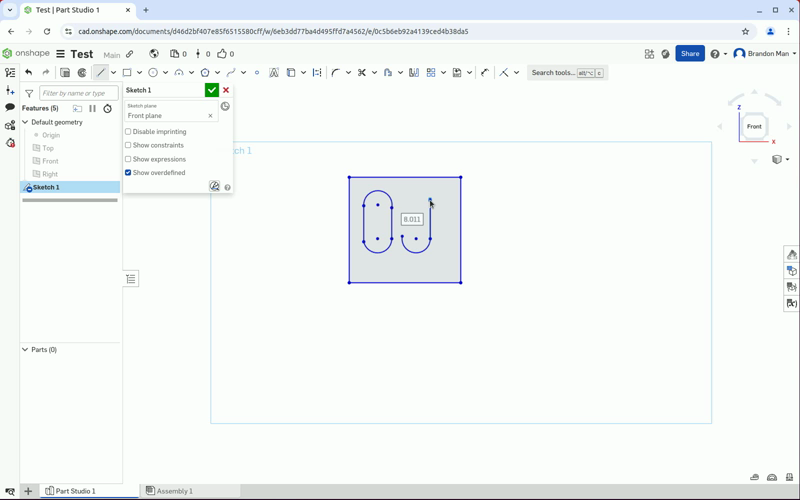
key(a)
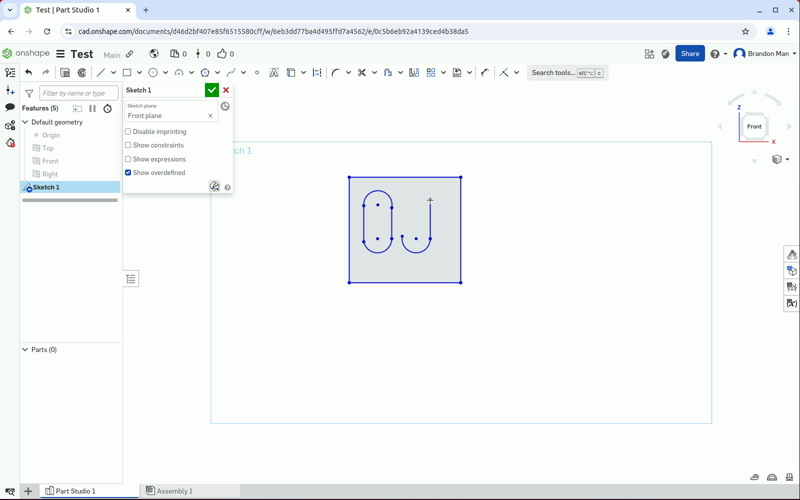
mouse_move(430, 199)
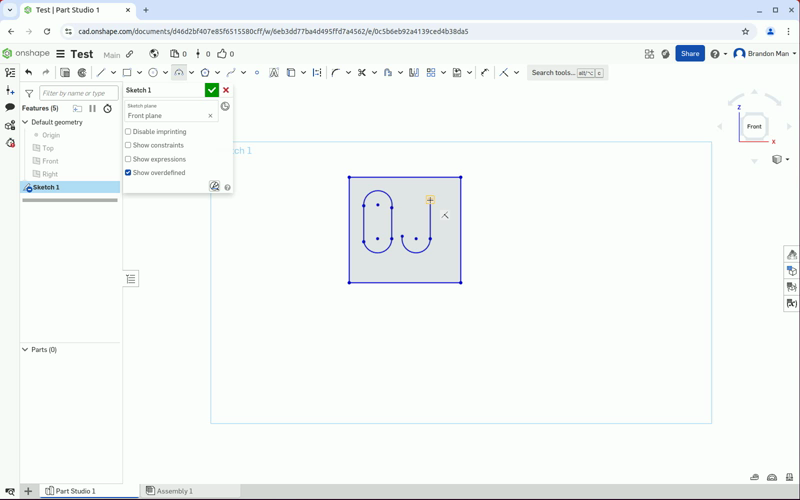
click(430, 199)
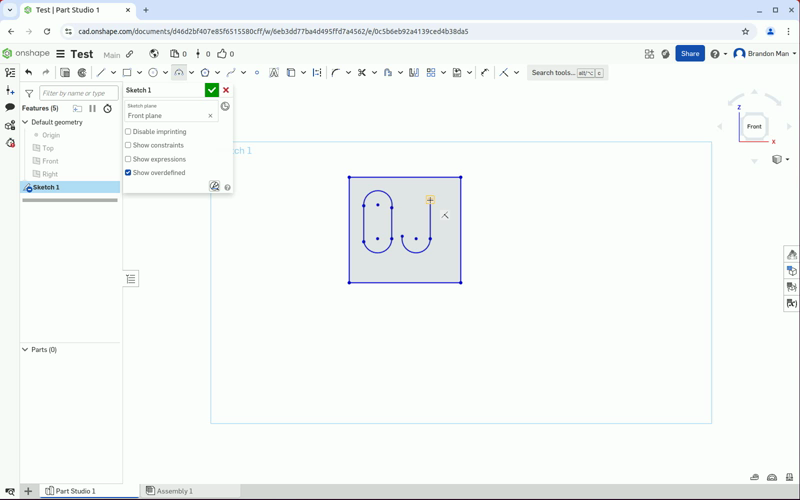
key_down(shift)
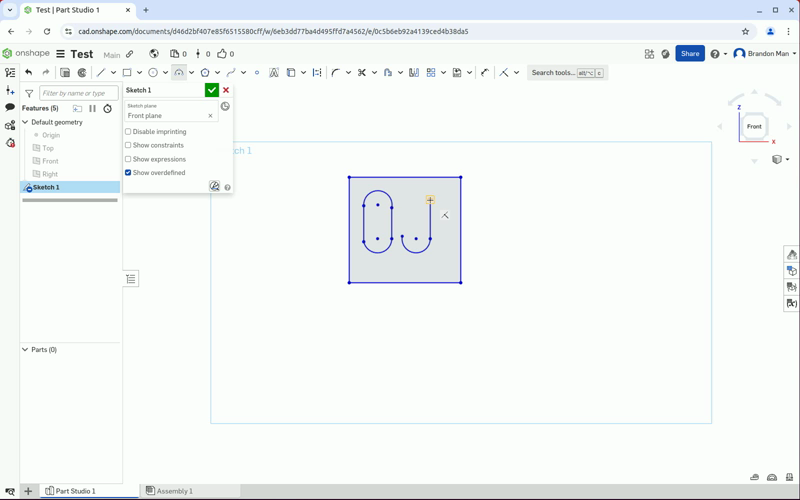
mouse_move(402, 205)
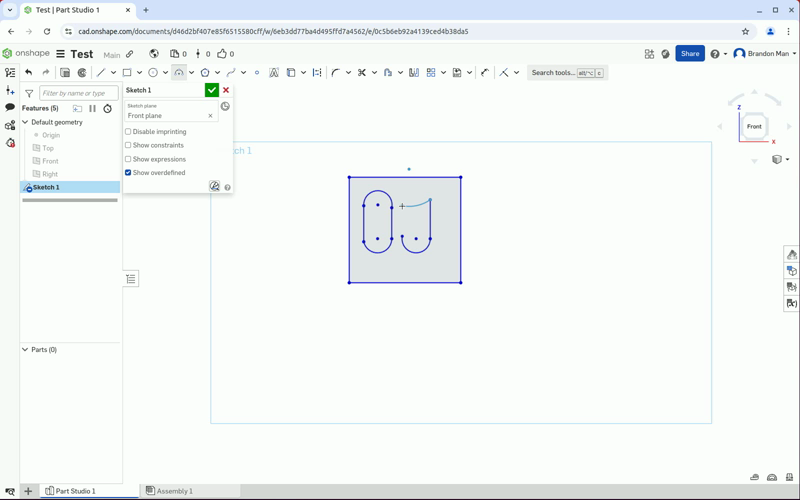
click(402, 205)
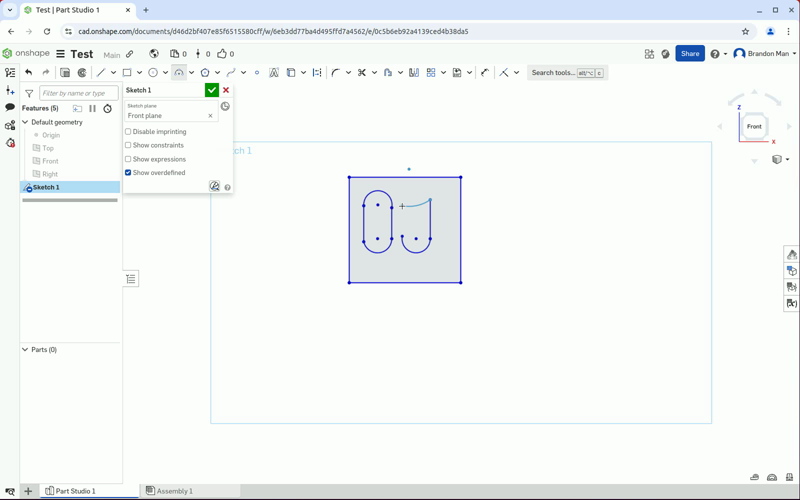
mouse_move(413, 190)
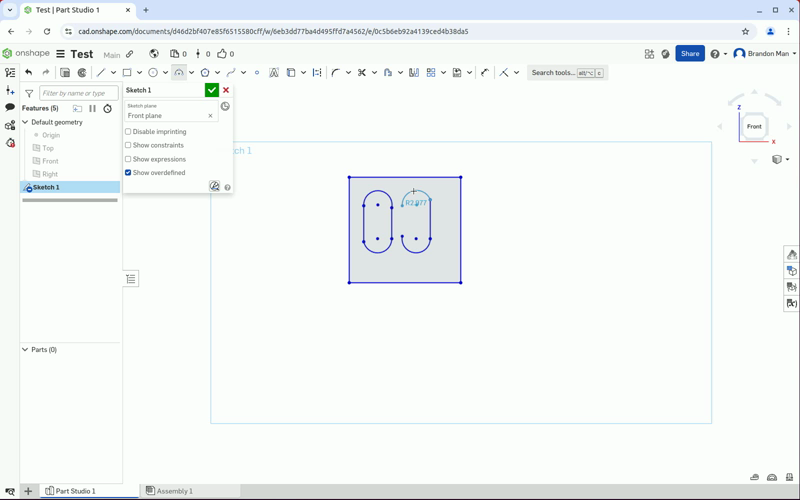
click(413, 190)
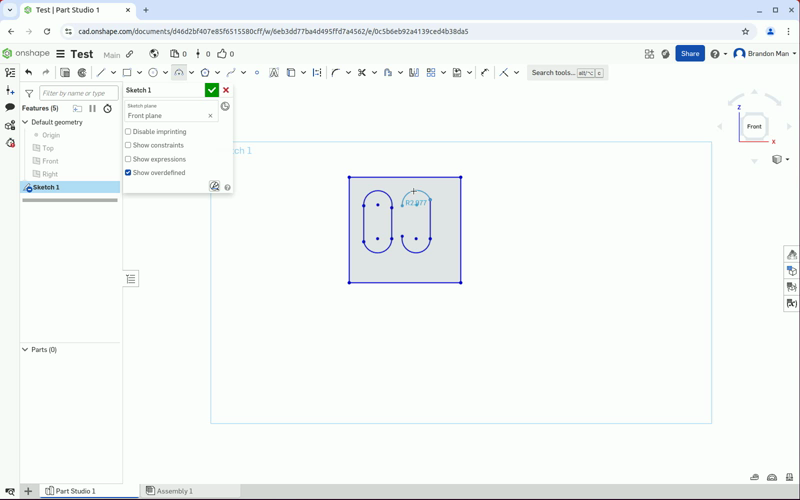
key_up(shift)
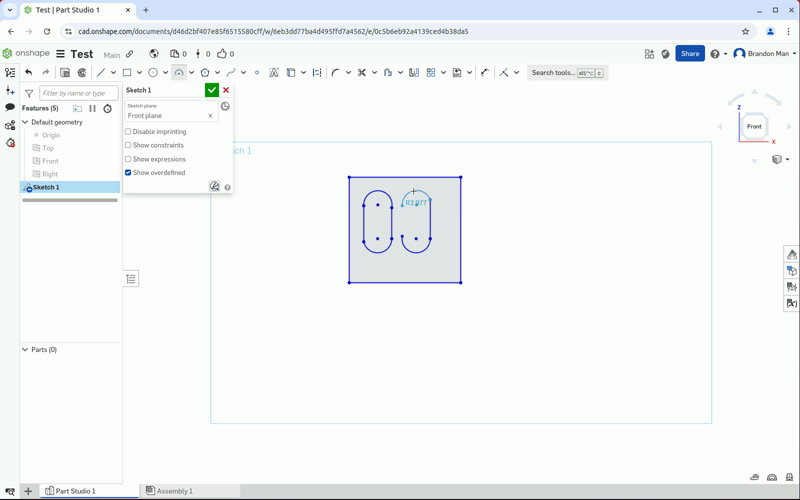
key(esc)
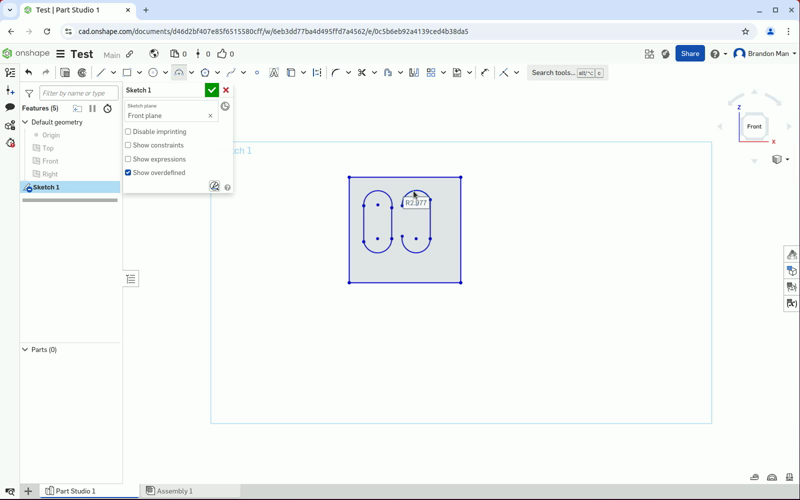
key(l)
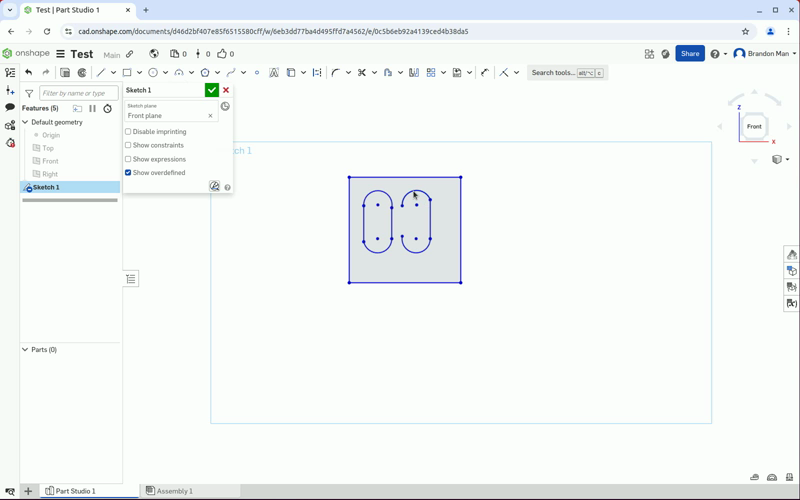
mouse_move(402, 205)
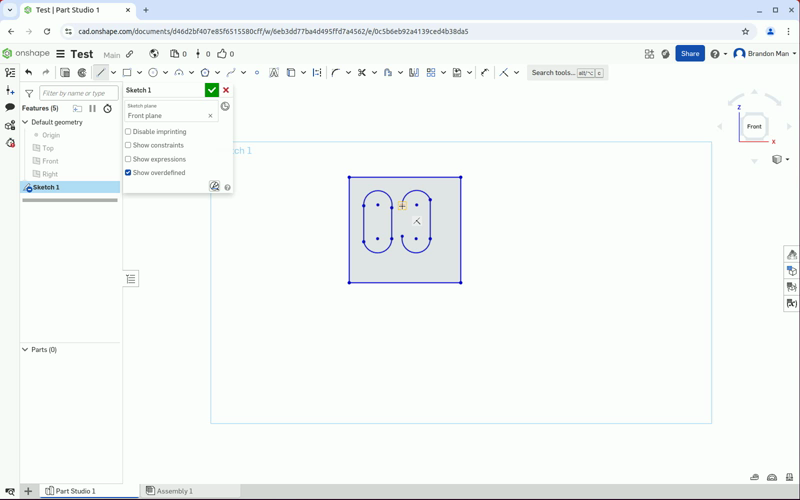
click(402, 205)
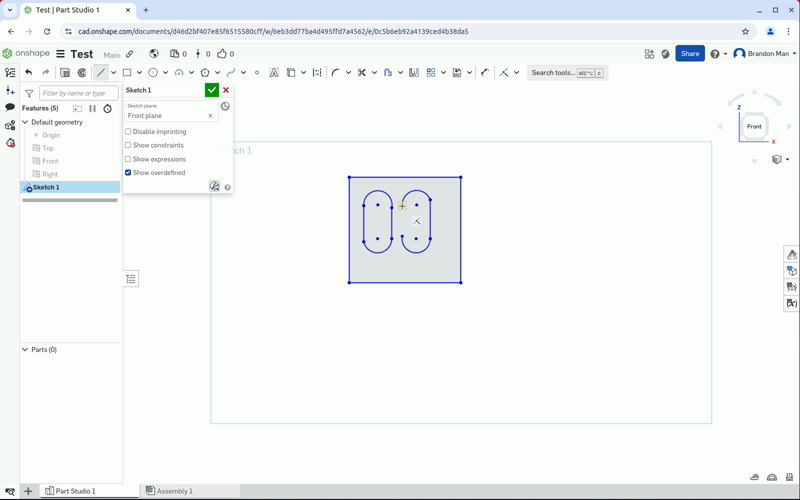
mouse_move(432, 205)
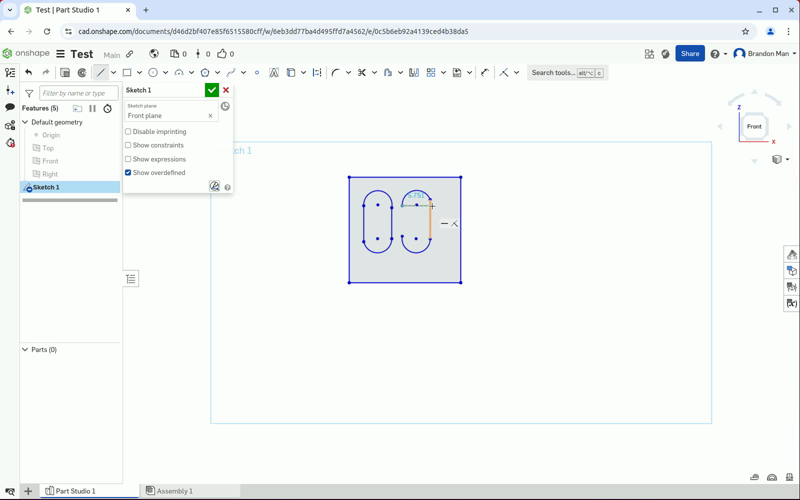
key_down(shift)
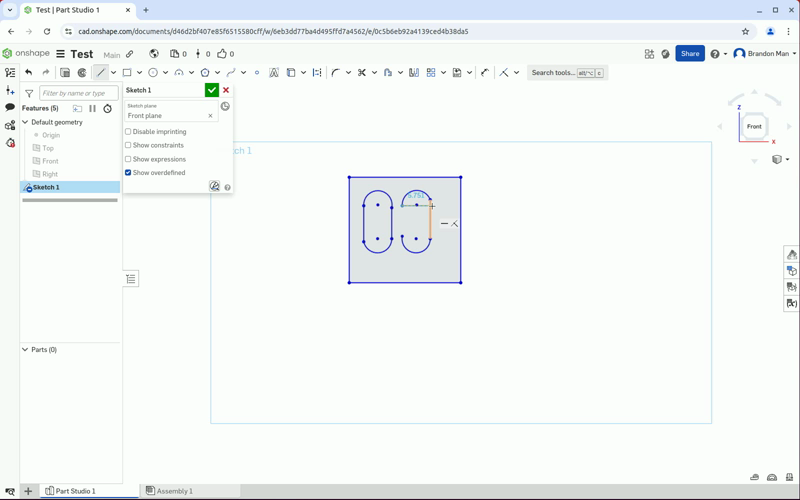
mouse_move(402, 236)
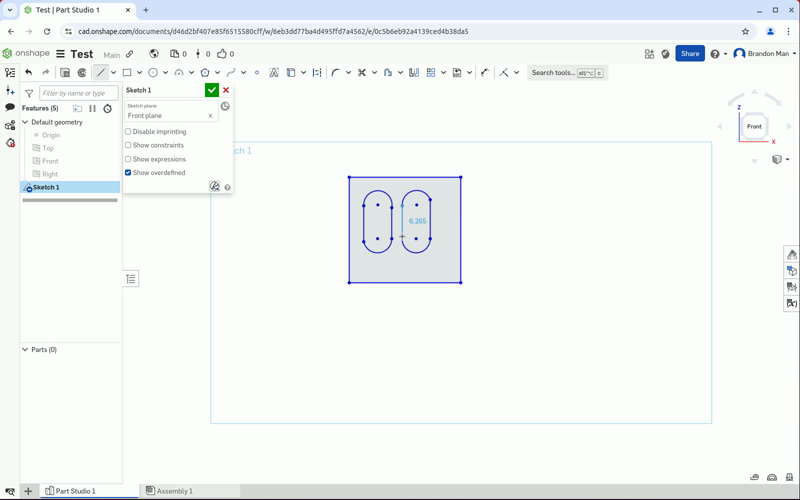
key_up(shift)
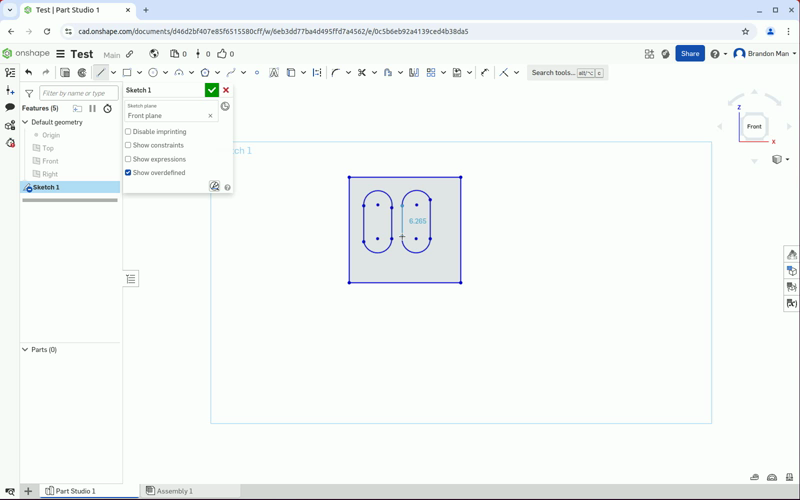
click(402, 236)
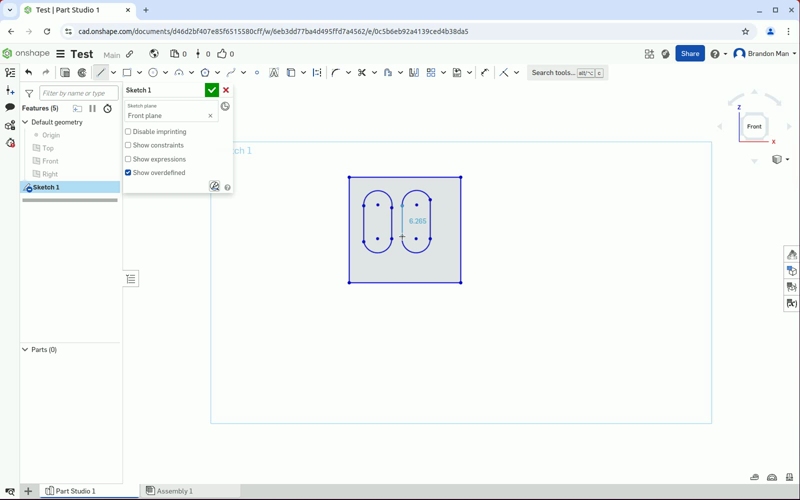
key(esc)
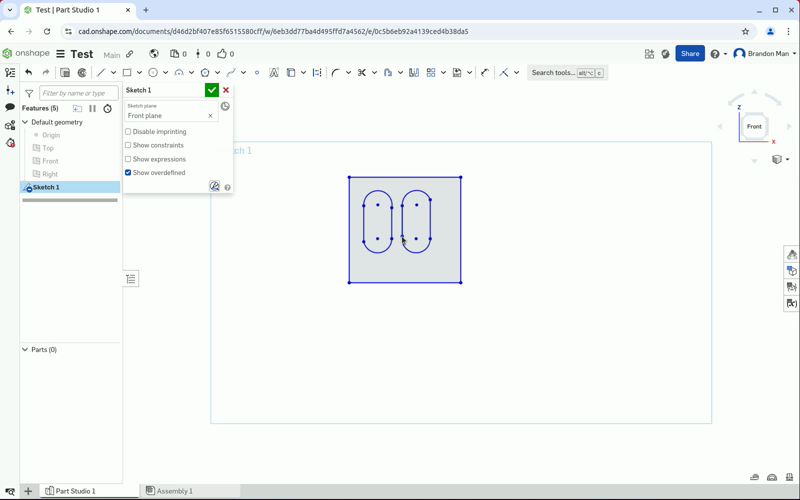
mouse_move(396, 274)
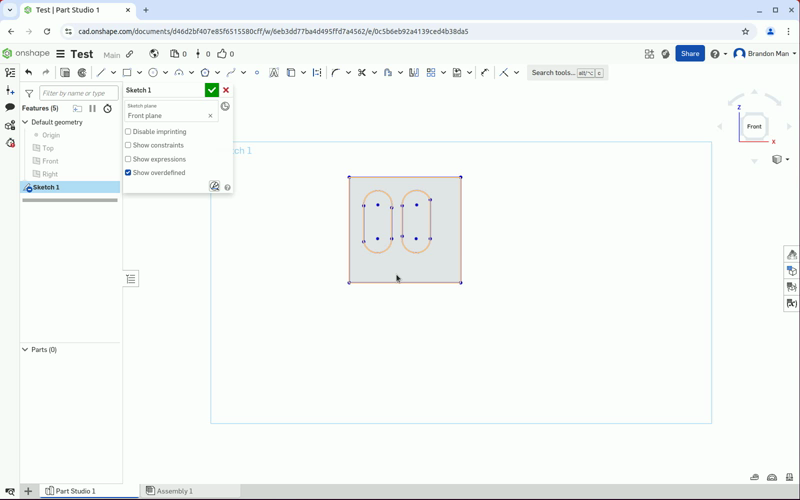
click(396, 274)
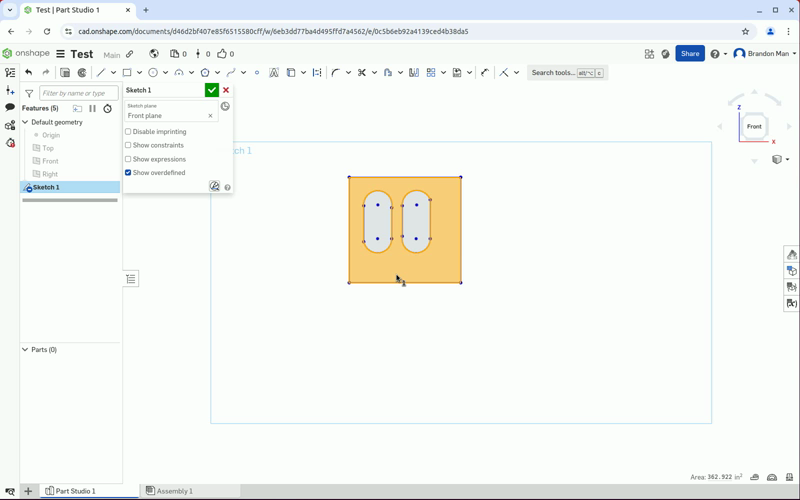
mouse_move(73, 352)
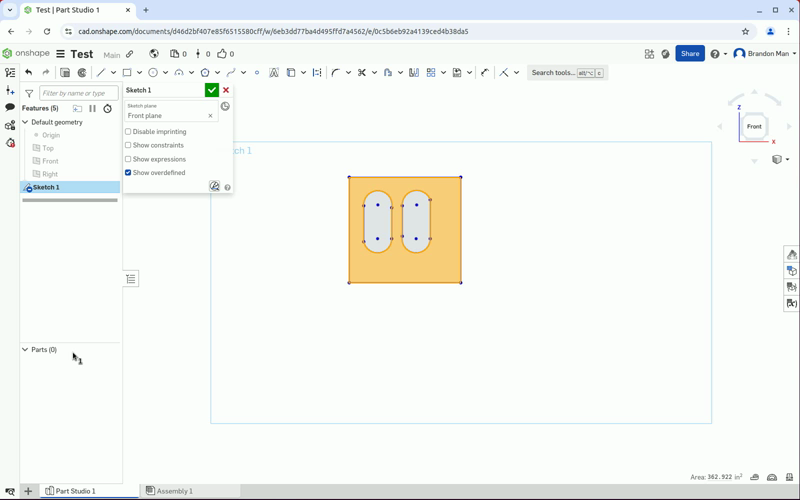
key(shift+y)
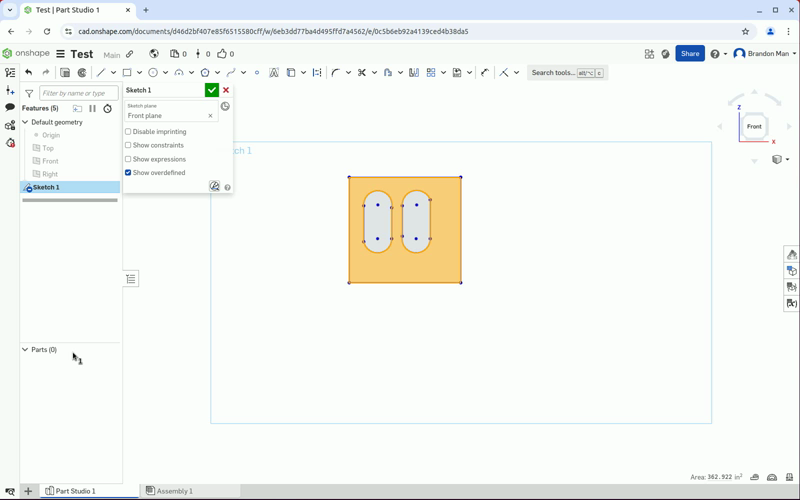
key(shift+e)
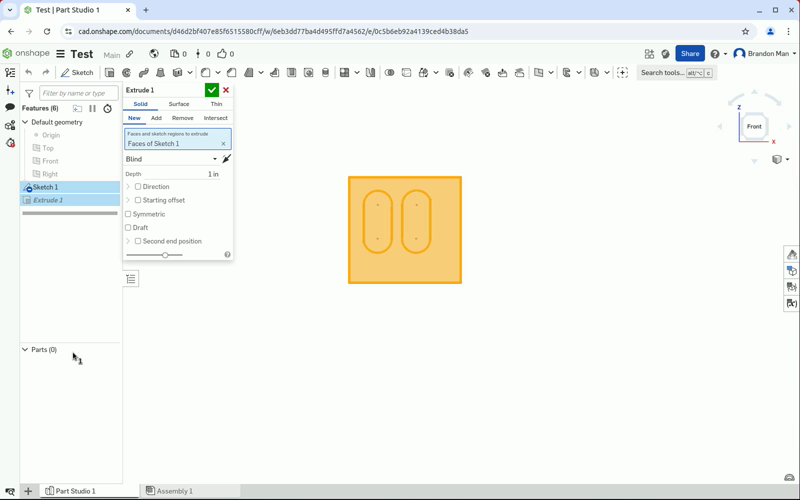
mouse_move(143, 106)
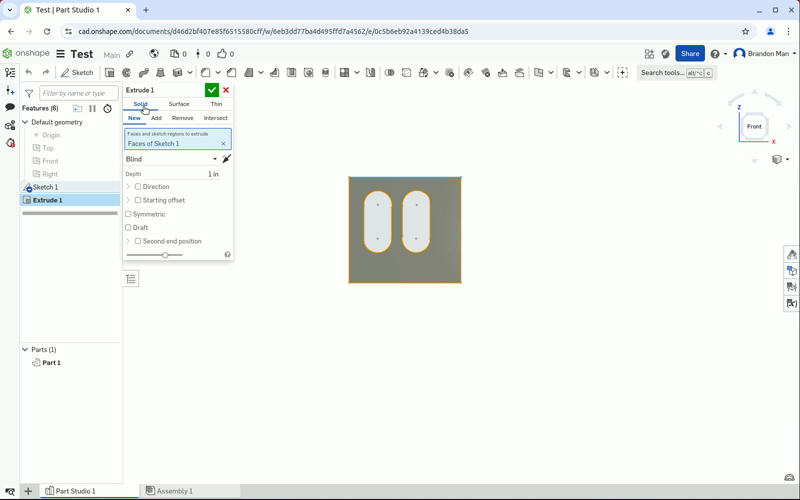
click(143, 106)
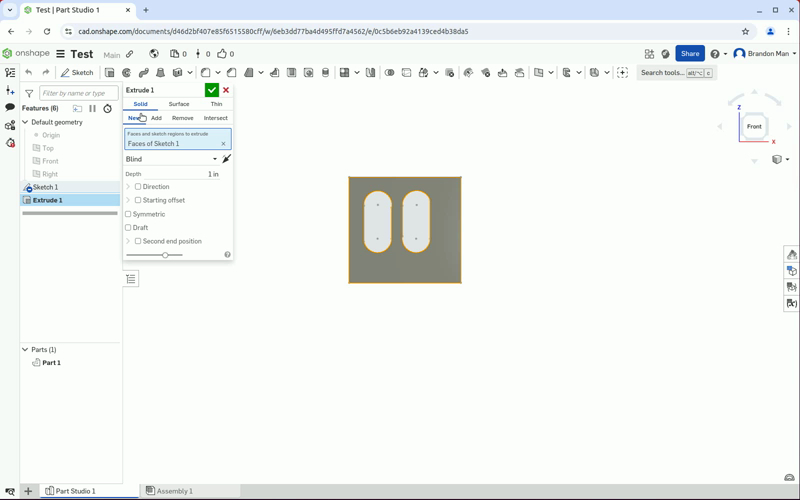
mouse_move(137, 120)
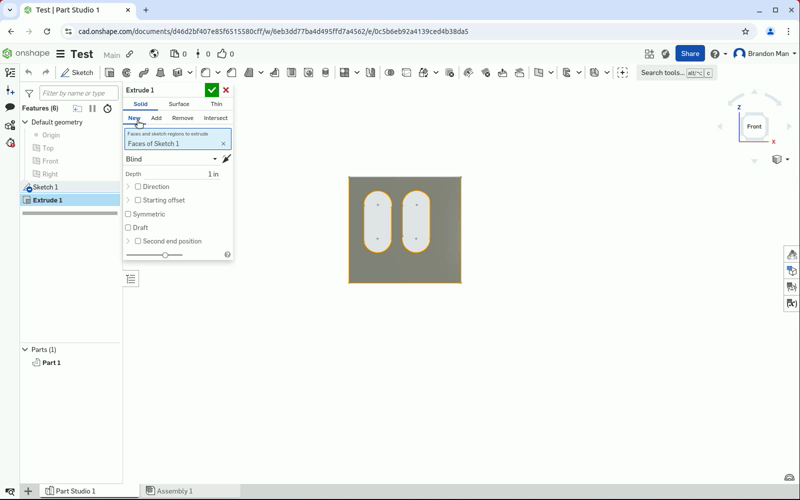
click(137, 120)
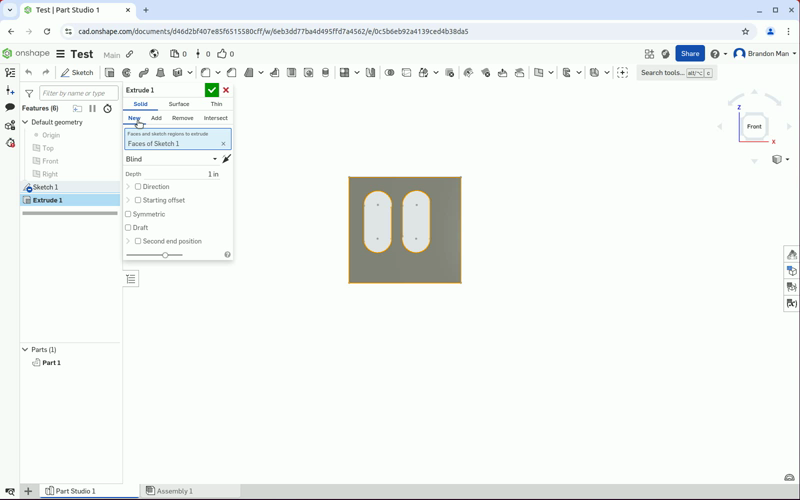
key(tab, 4)
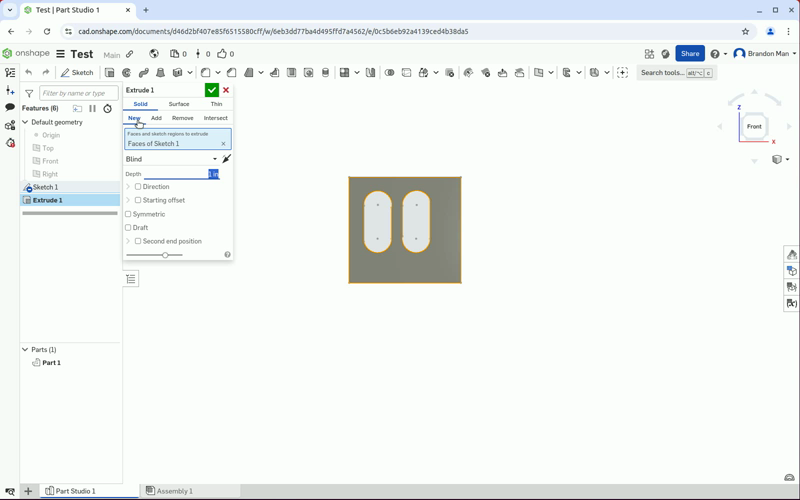
text(3.37)
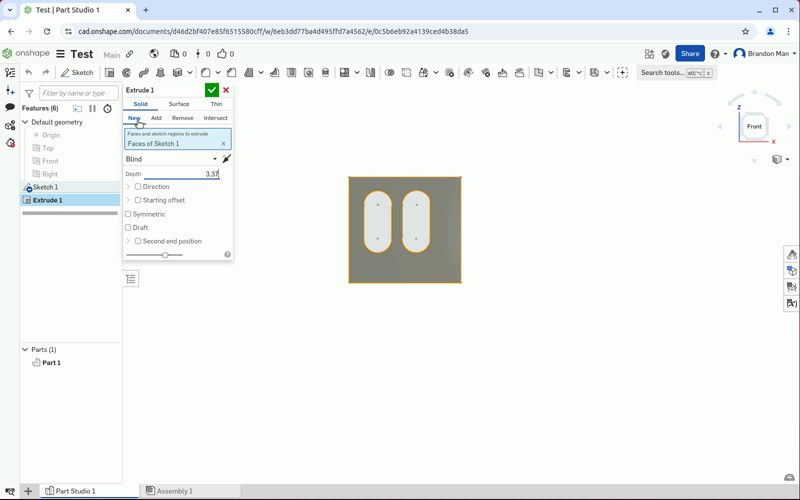
key(enter)
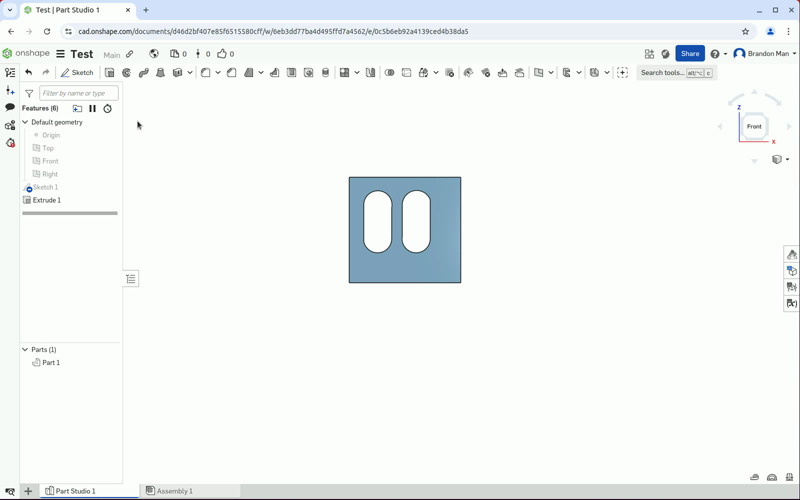
key(shift+h)
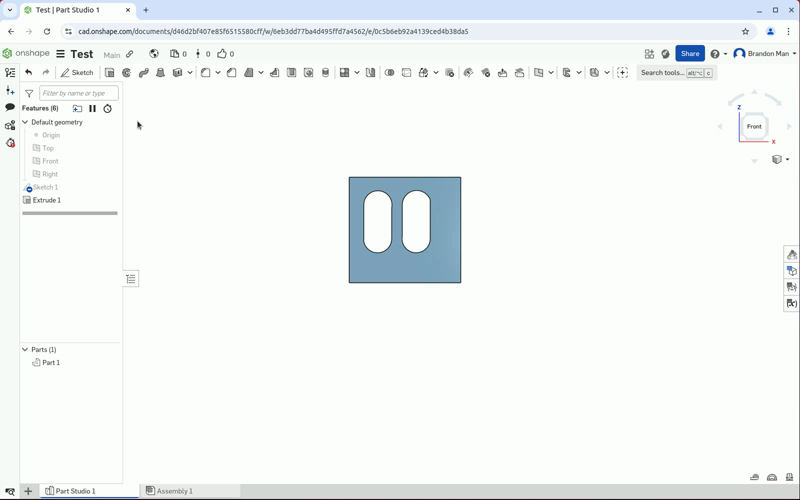
key(shift+h)
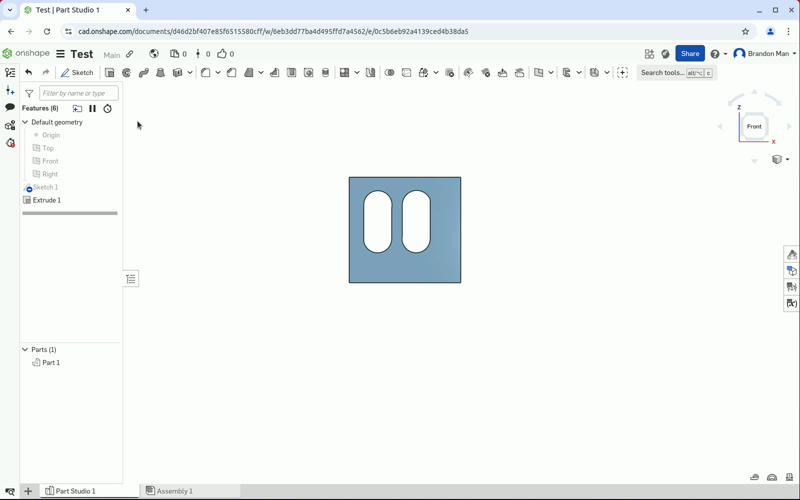
mouse_move(73, 189)
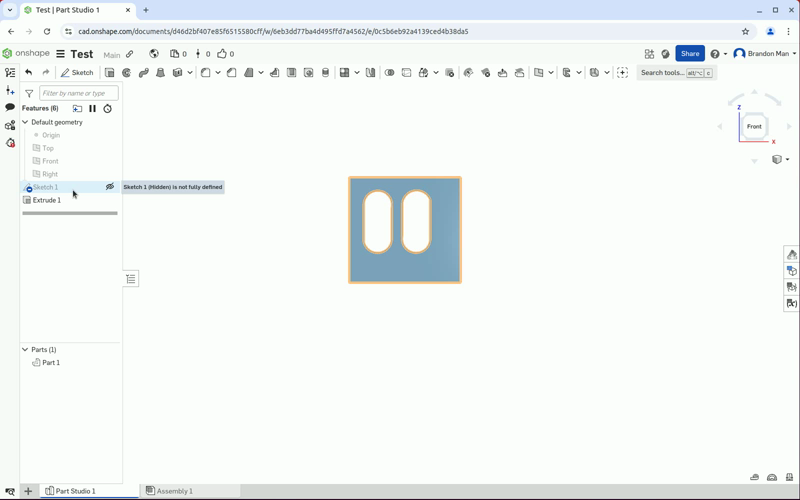
click(73, 189)
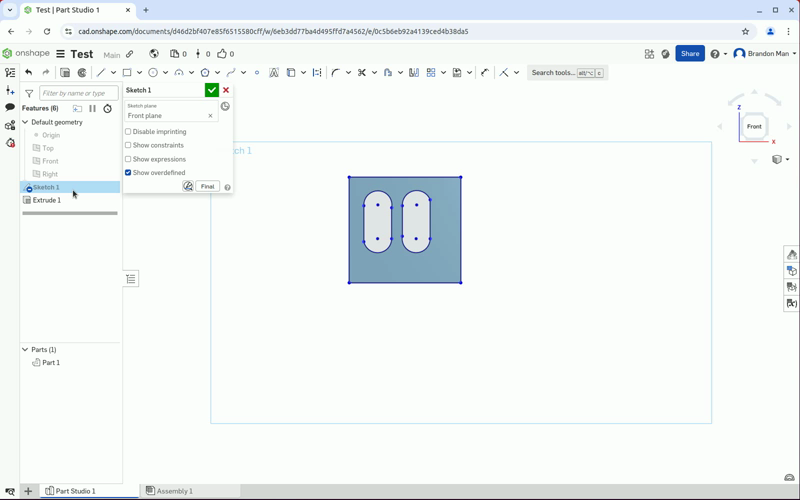
mouse_move(229, 92)
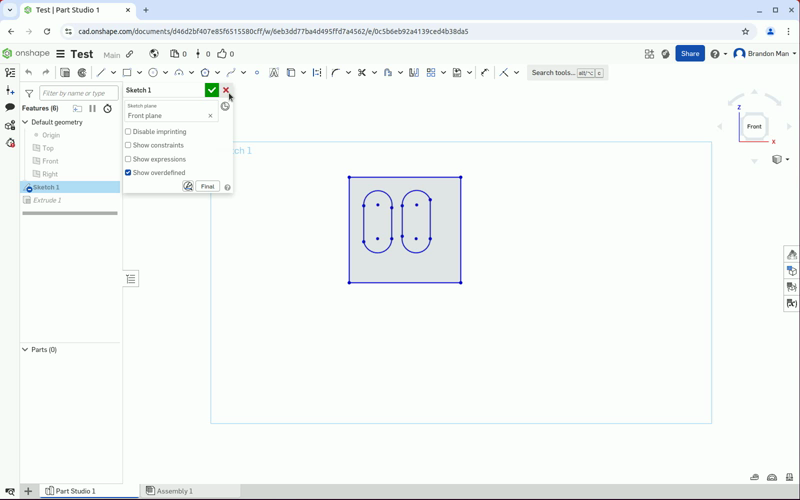
click(229, 92)
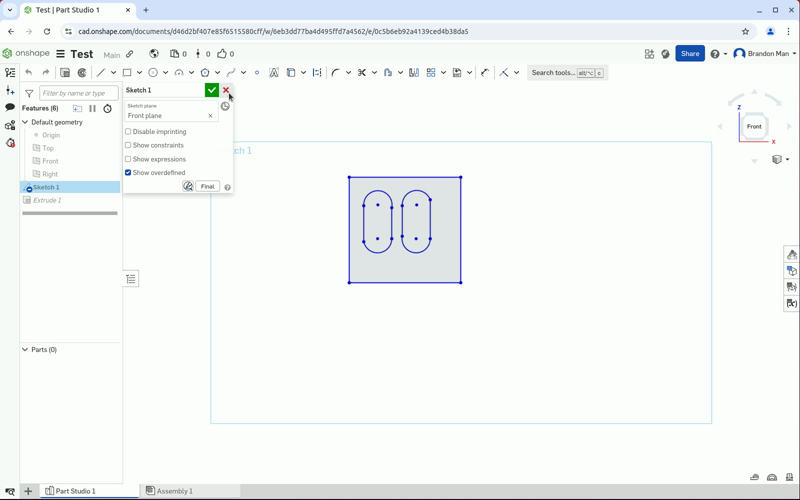
key(shift+s)
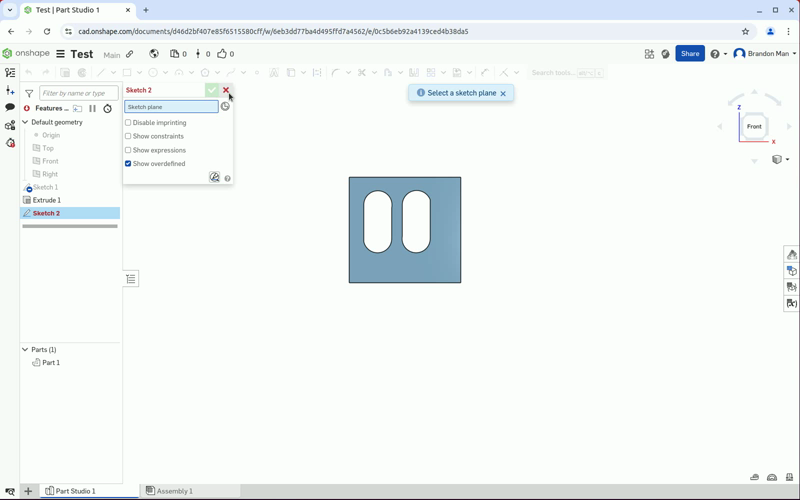
mouse_move(73, 163)
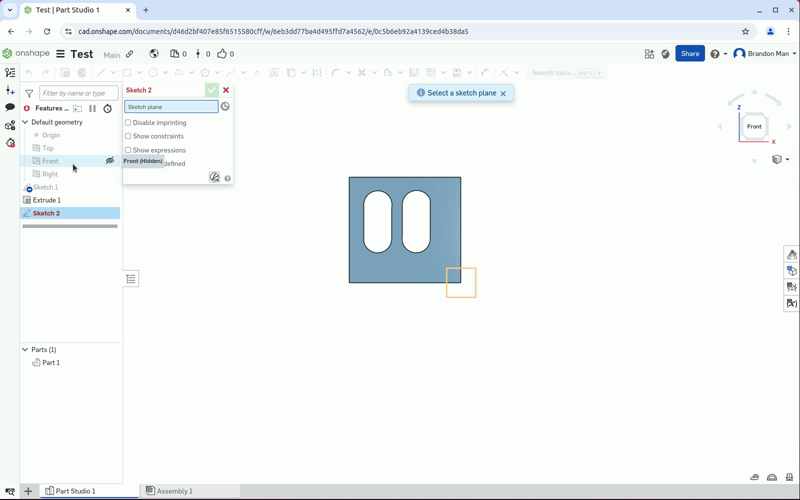
click(73, 163)
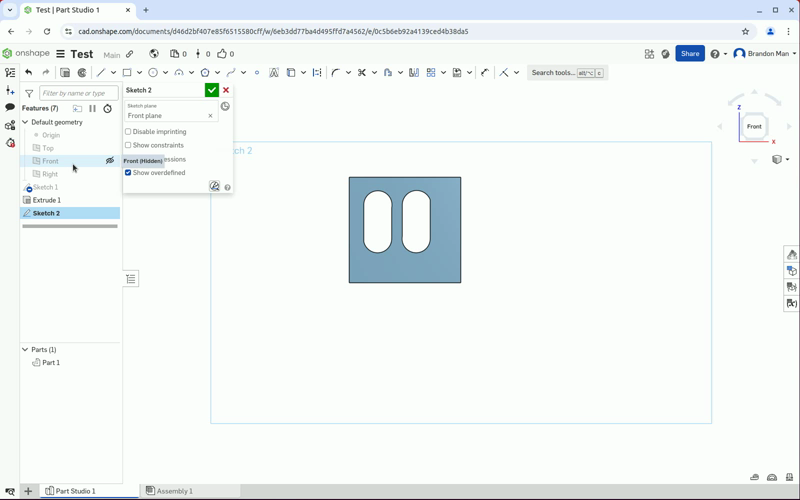
mouse_move(73, 352)
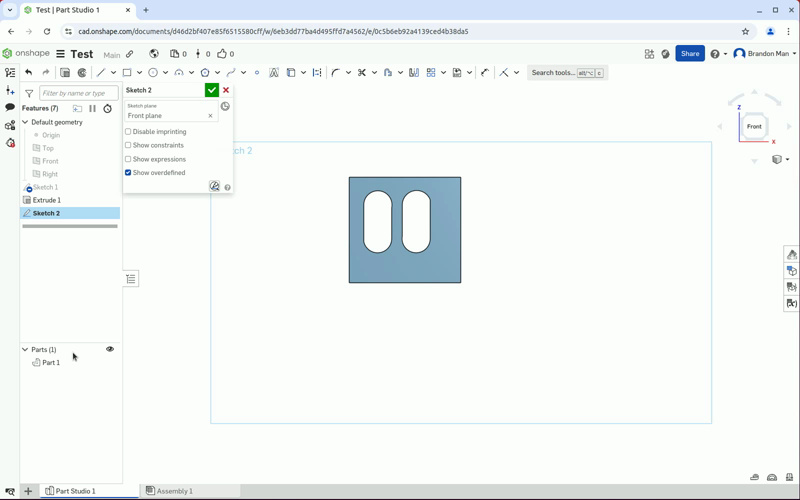
key(y)
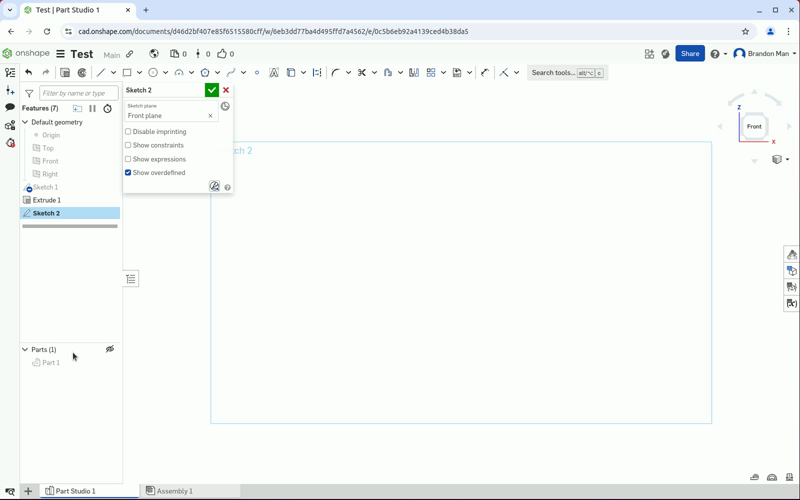
key(l)
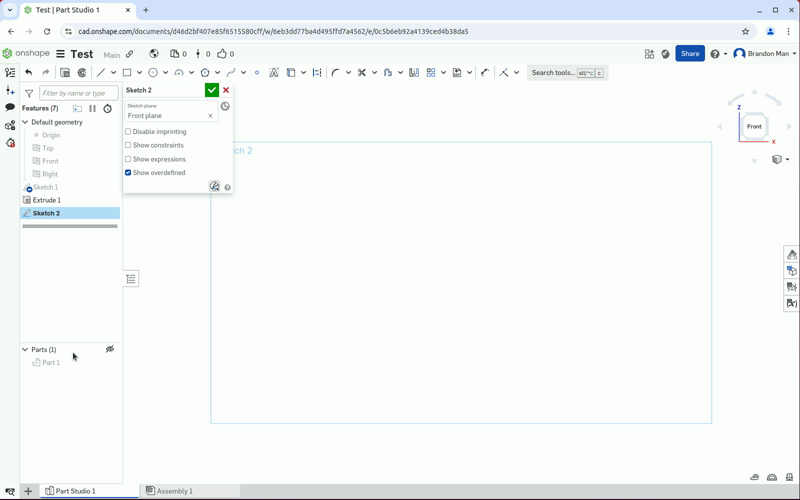
key_down(shift)
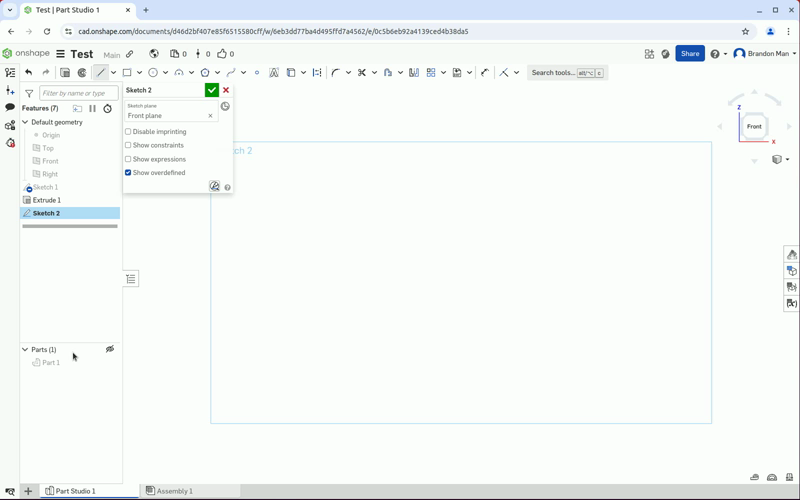
mouse_move(460, 282)
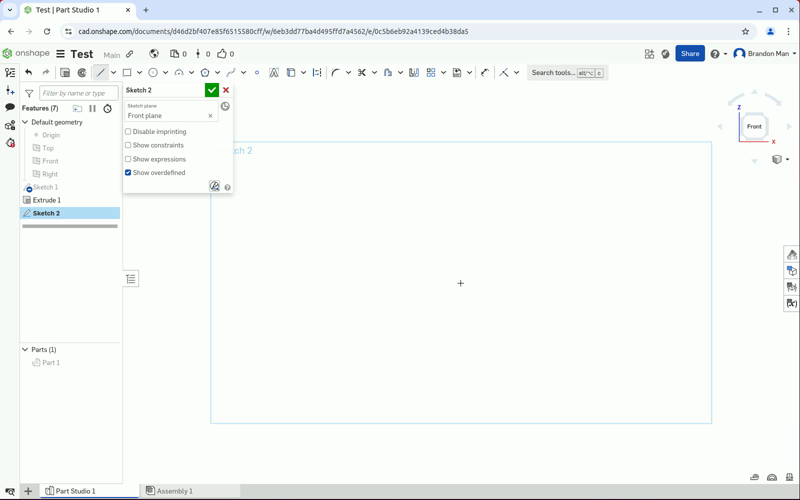
click(460, 282)
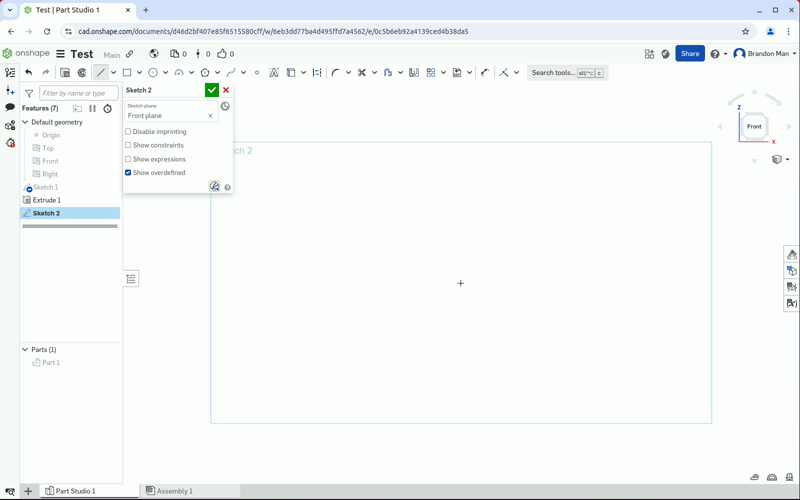
key_up(shift)
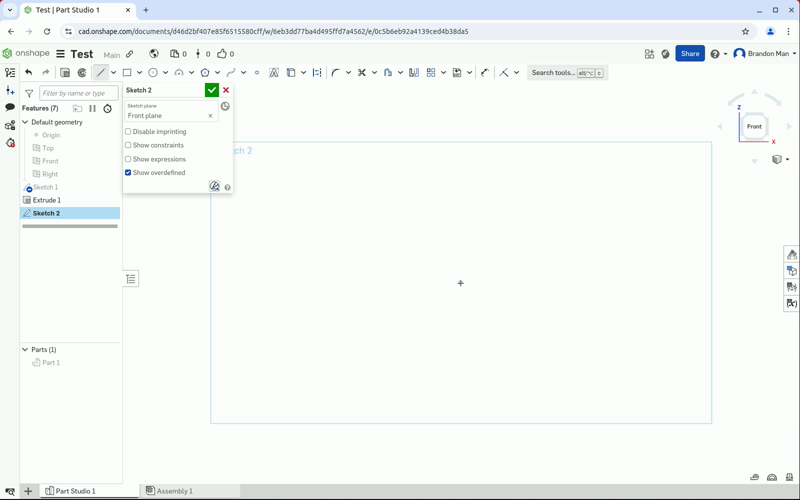
key_down(shift)
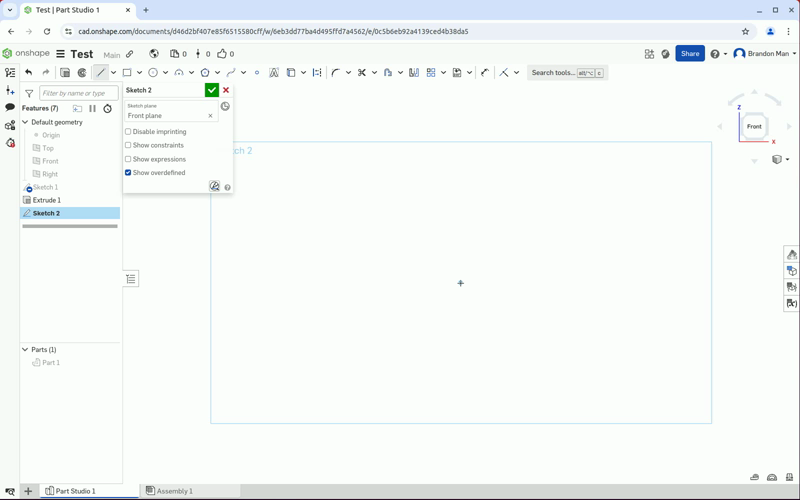
mouse_move(544, 282)
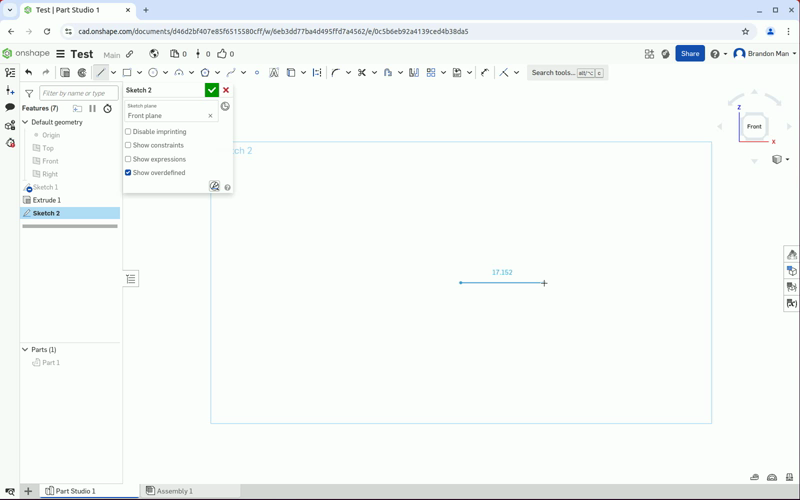
click(544, 282)
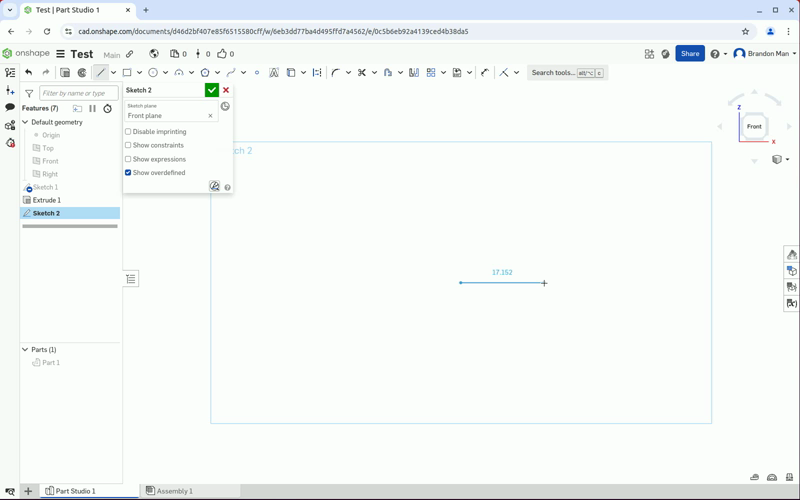
key_up(shift)
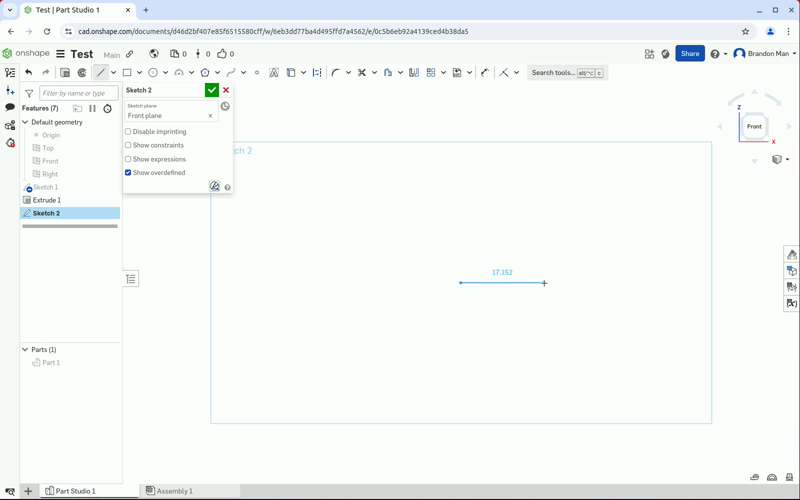
key_down(shift)
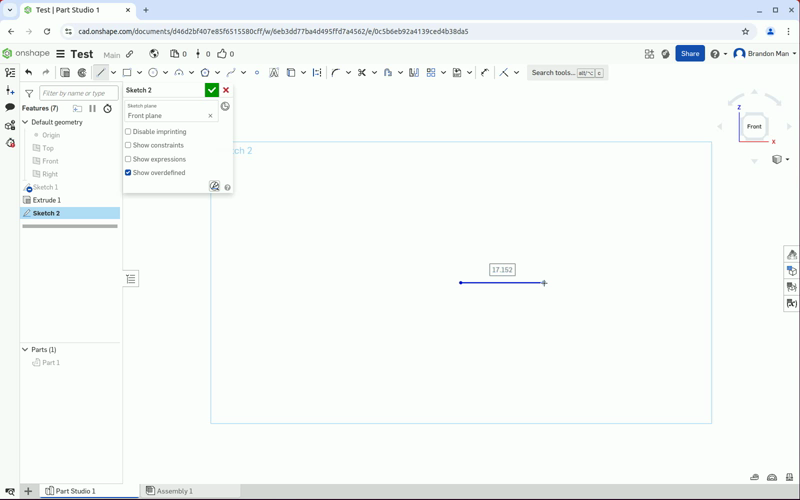
mouse_move(460, 177)
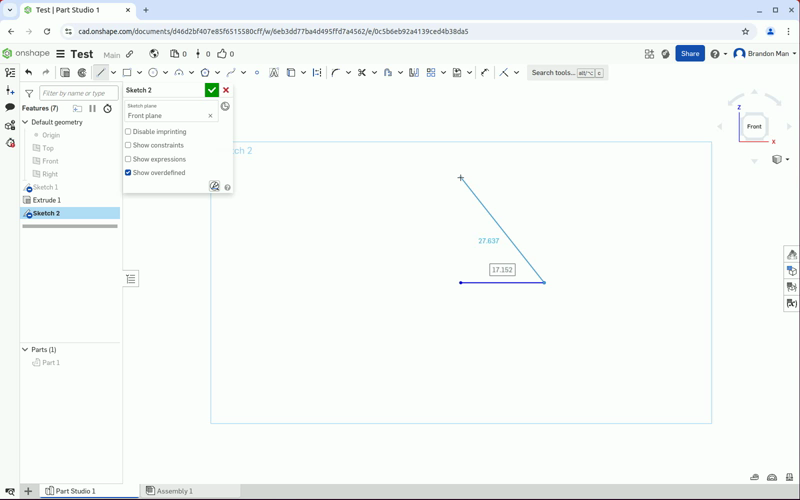
click(460, 177)
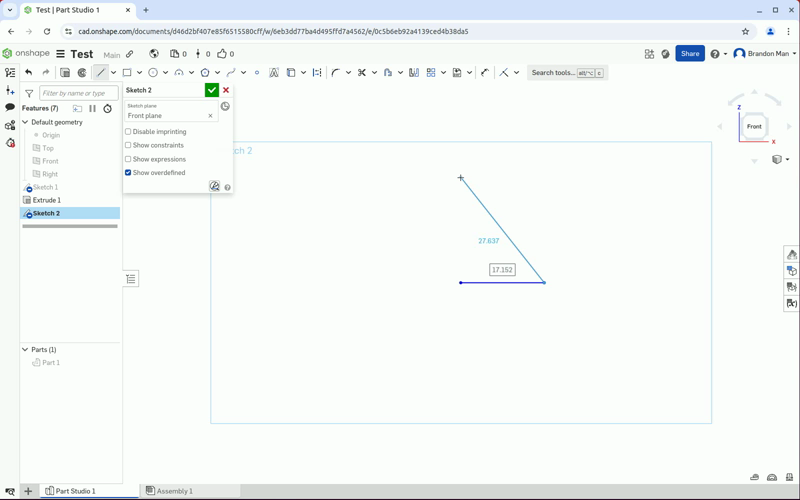
key_up(shift)
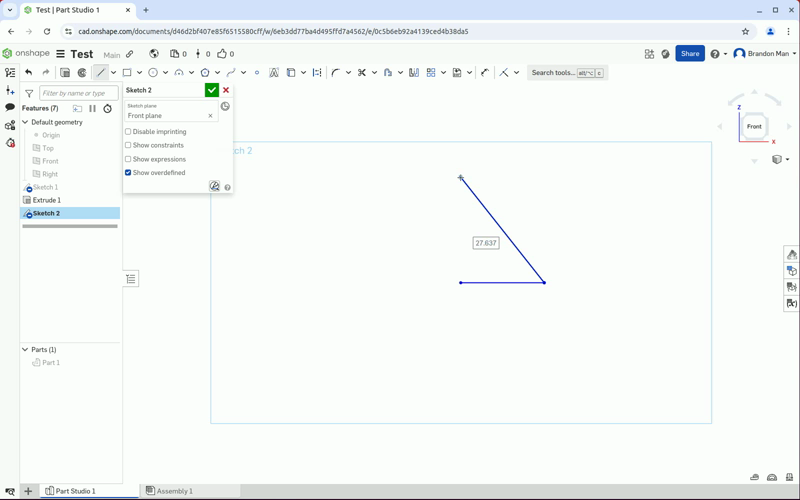
key_down(shift)
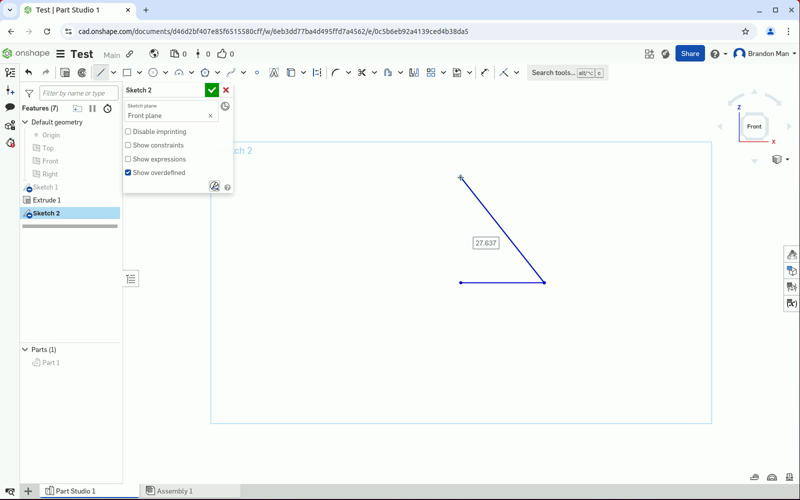
mouse_move(460, 282)
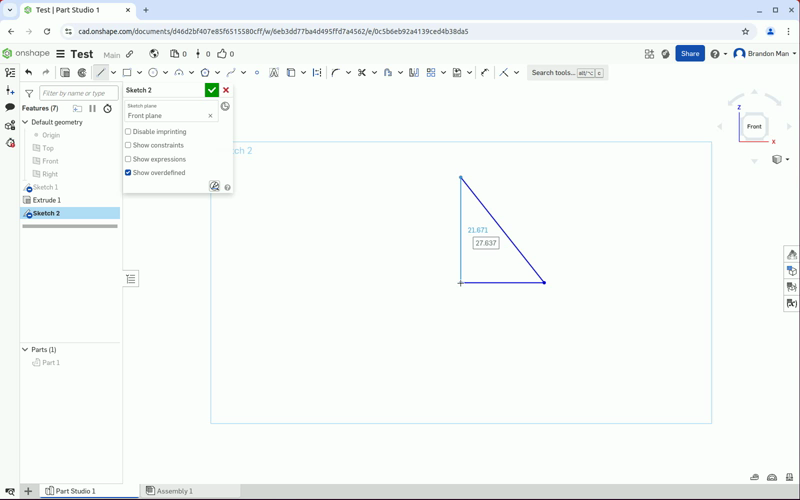
key_up(shift)
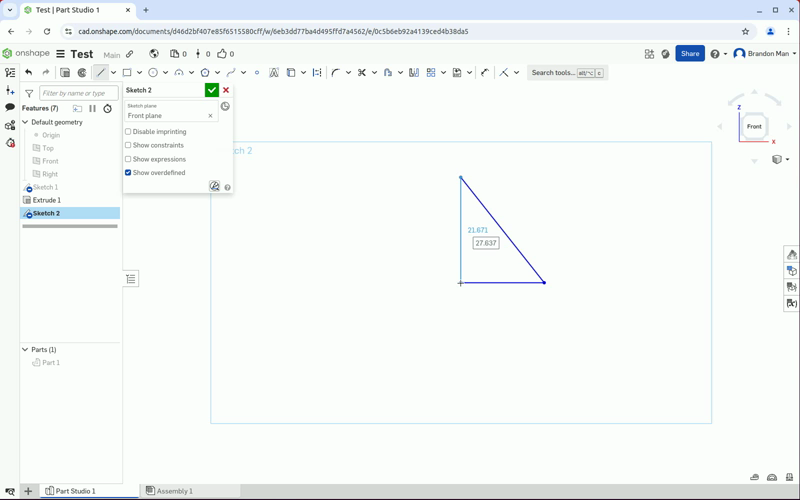
click(460, 282)
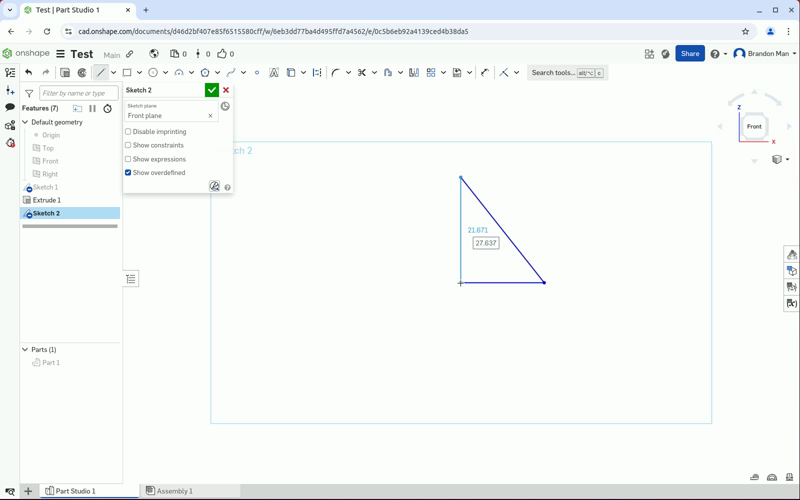
key(esc)
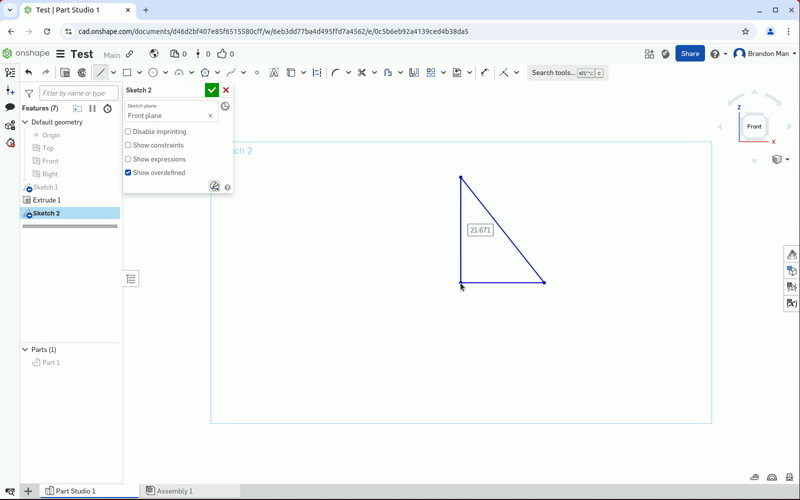
mouse_move(476, 207)
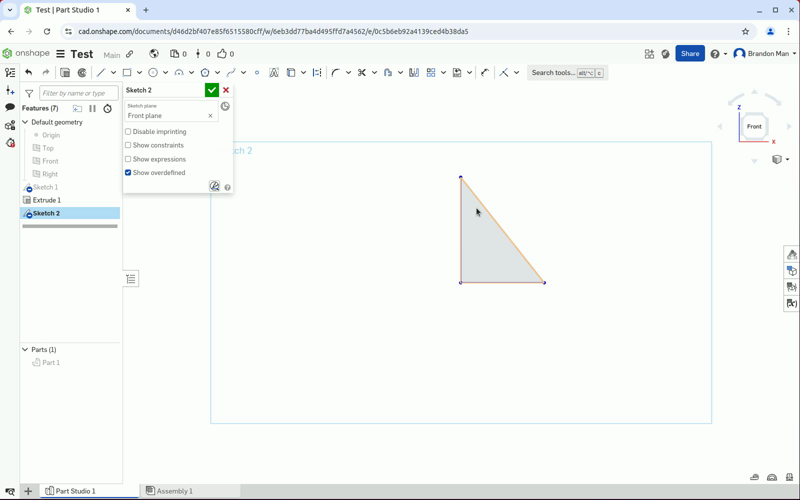
click(476, 207)
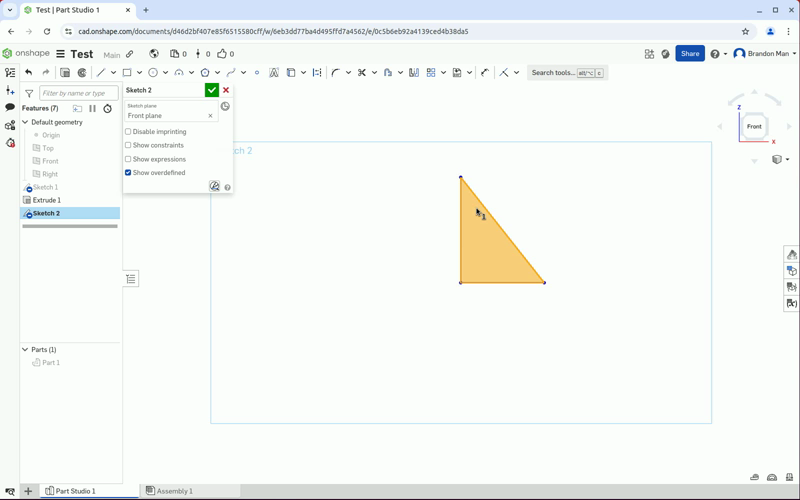
mouse_move(73, 352)
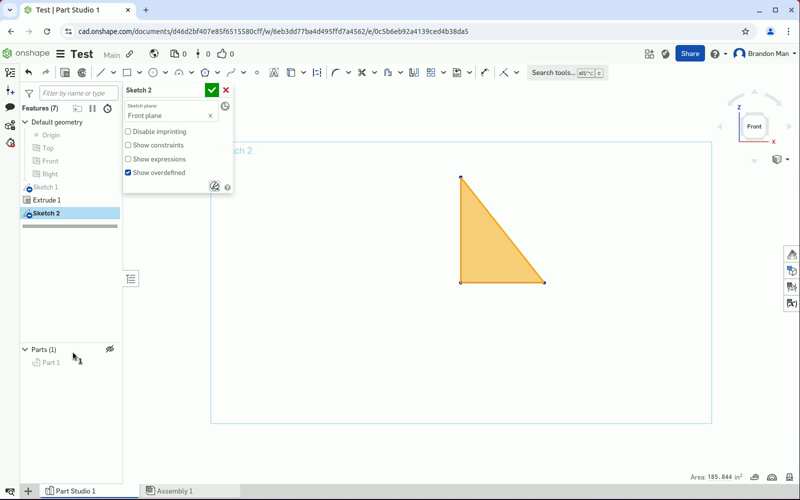
key(shift+y)
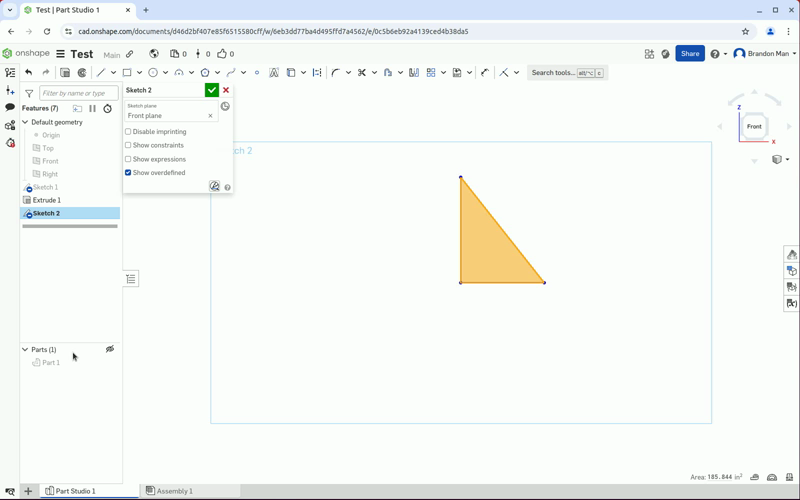
key(shift+e)
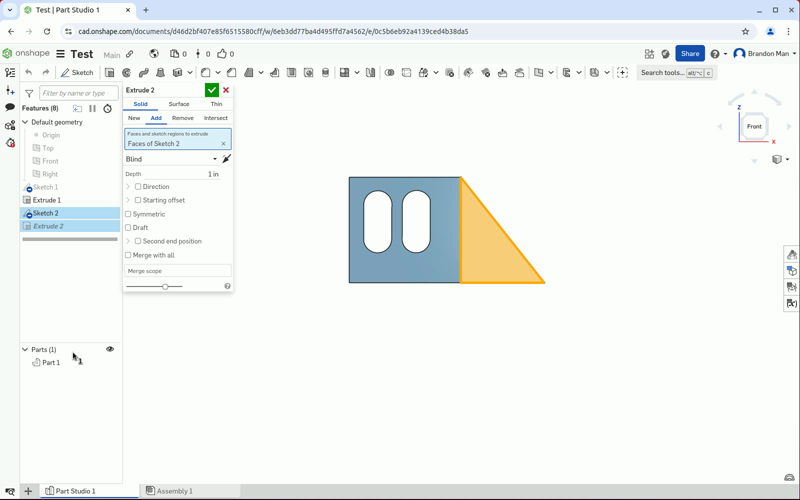
mouse_move(143, 106)
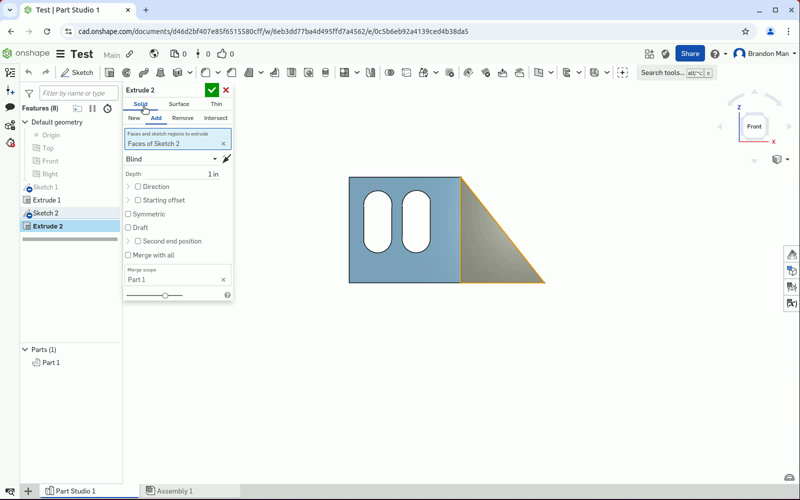
click(143, 106)
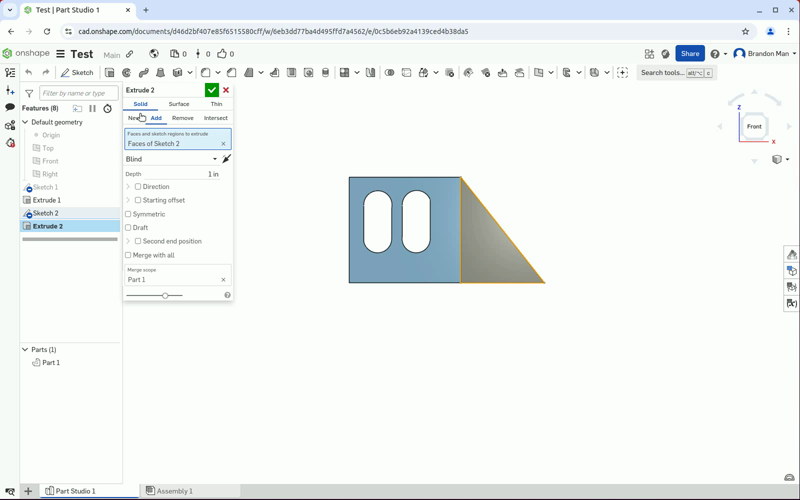
mouse_move(137, 120)
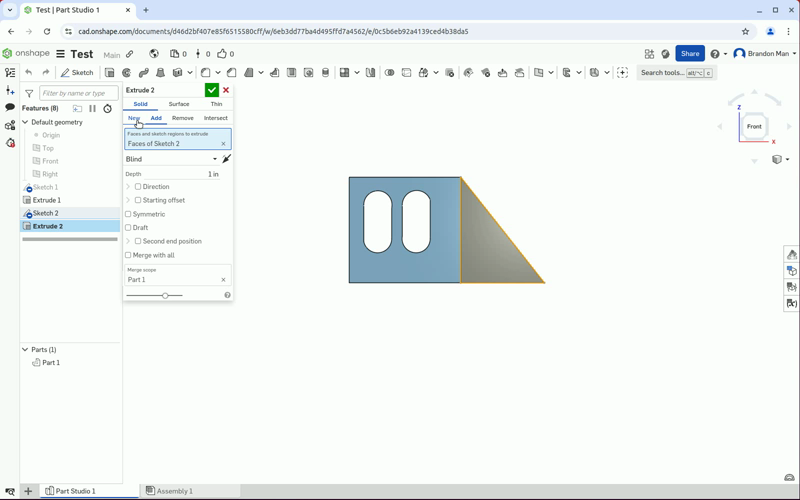
click(137, 120)
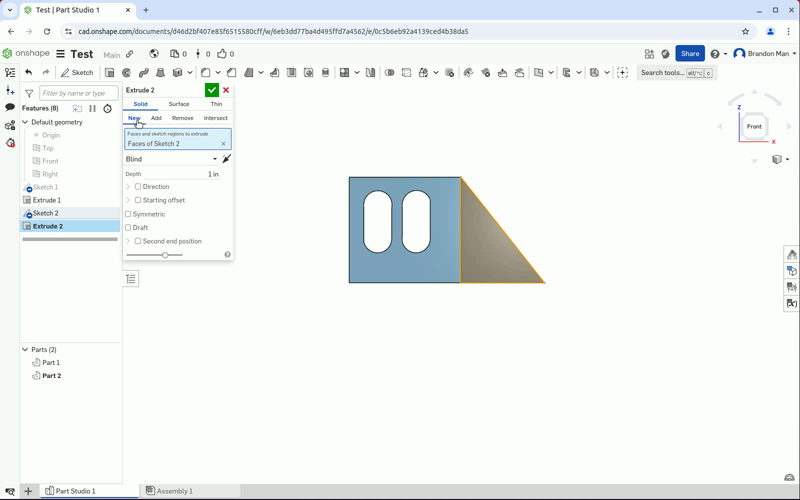
key(tab, 4)
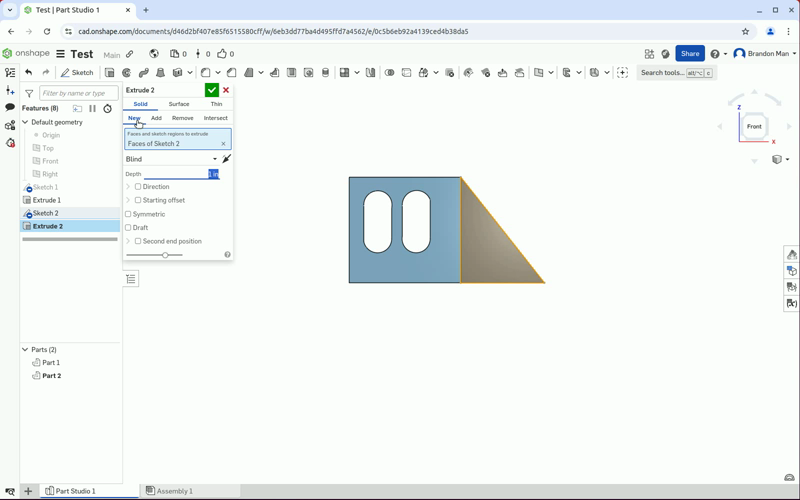
text(3.37)
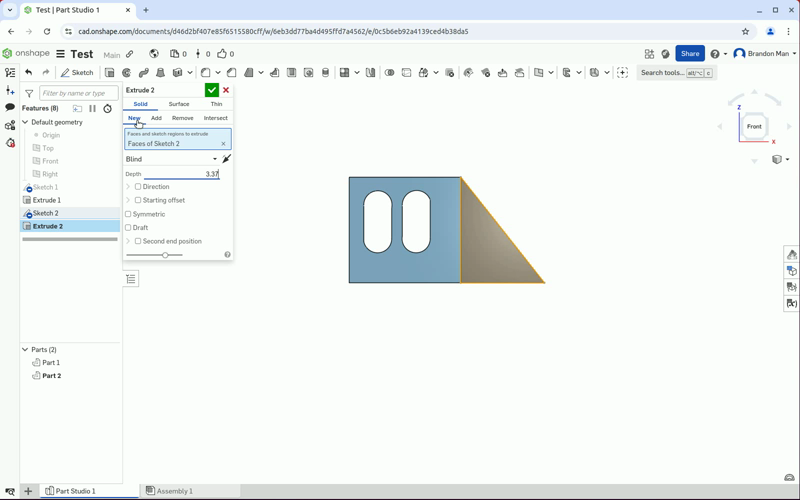
key(enter)
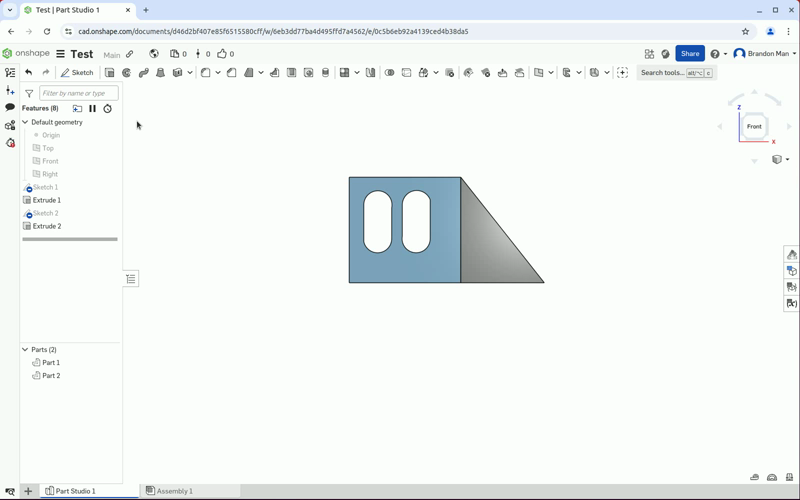
key(shift+h)
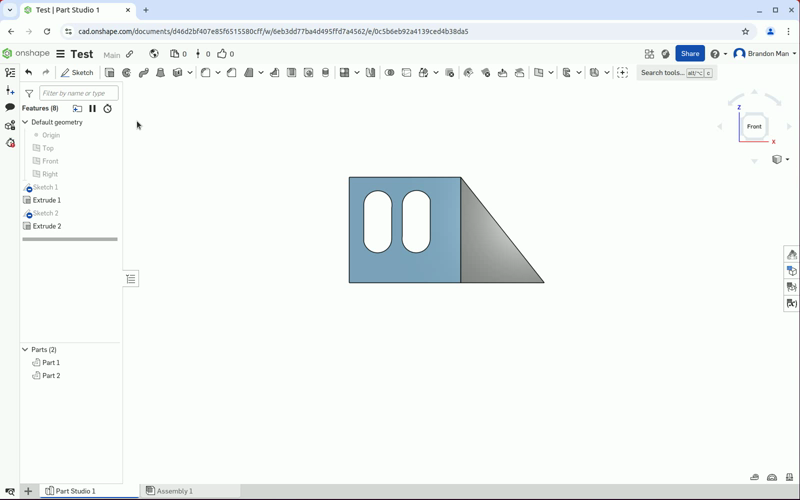
key(shift+h)
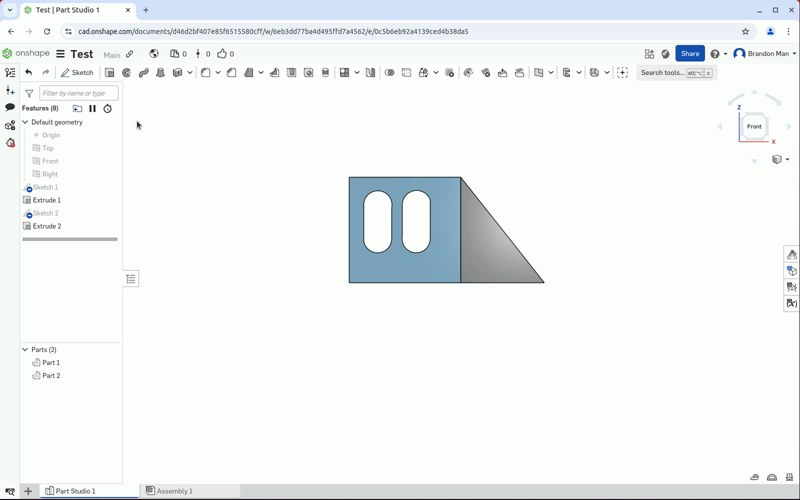
mouse_move(73, 189)
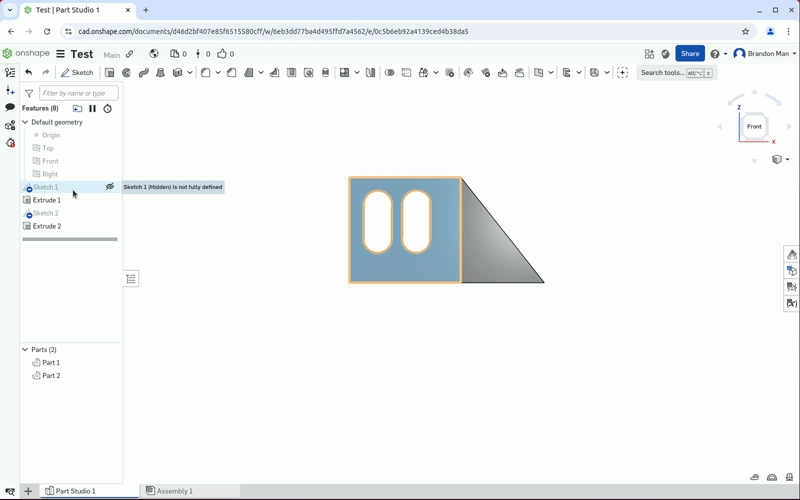
click(73, 189)
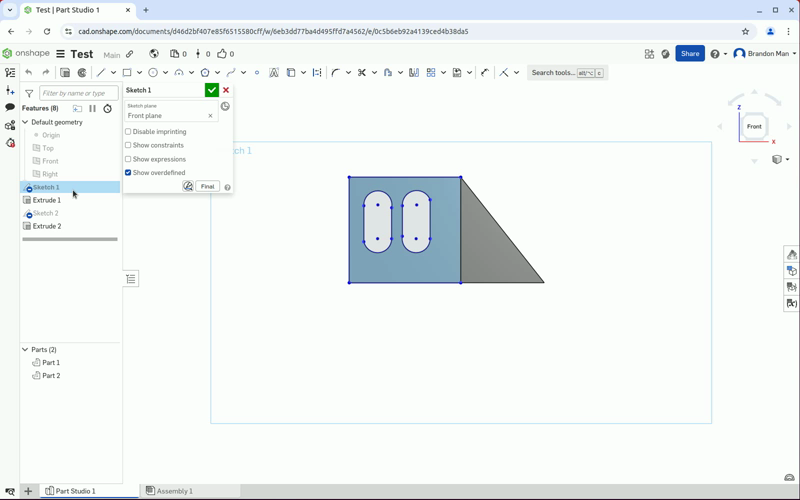
mouse_move(229, 92)
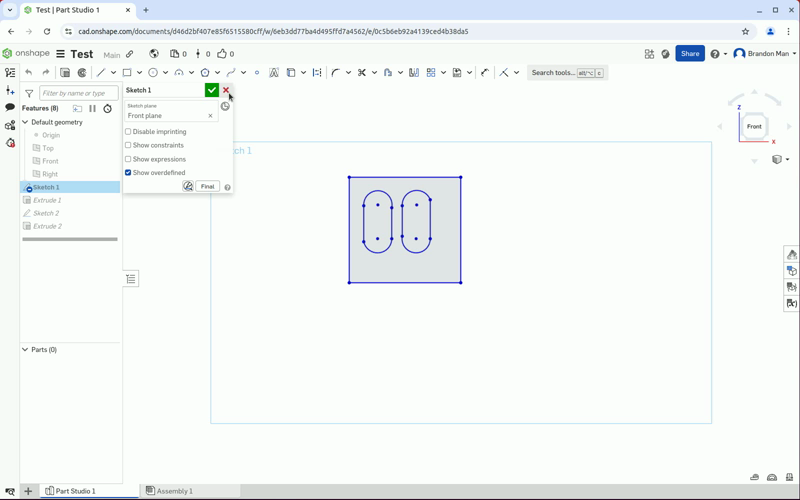
click(229, 92)
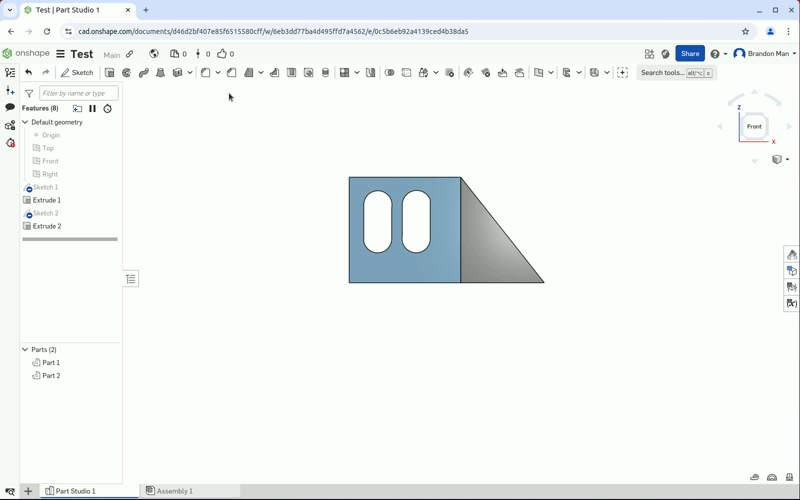
mouse_move(73, 352)
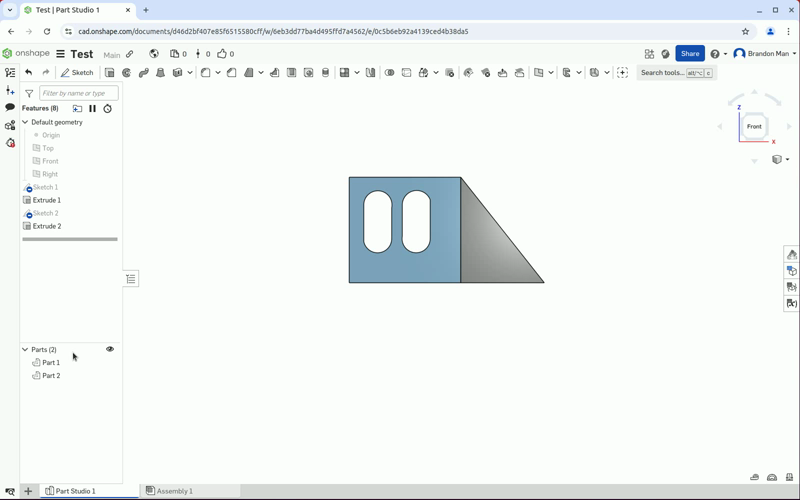
key(y)
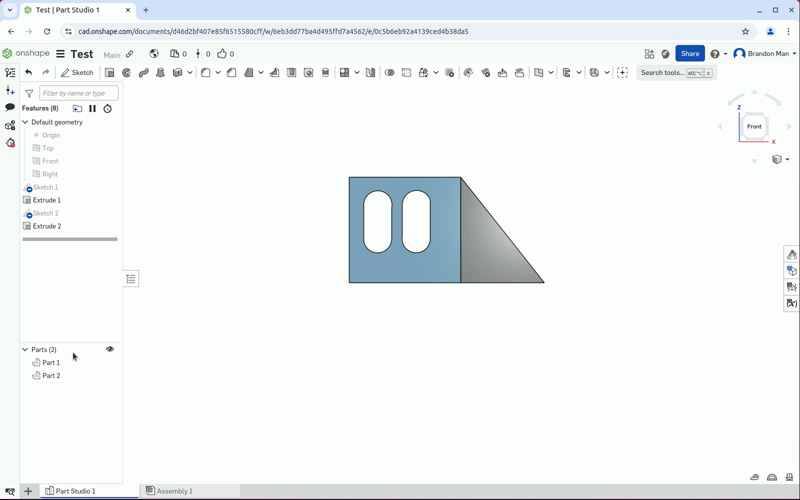
key(shift+p)
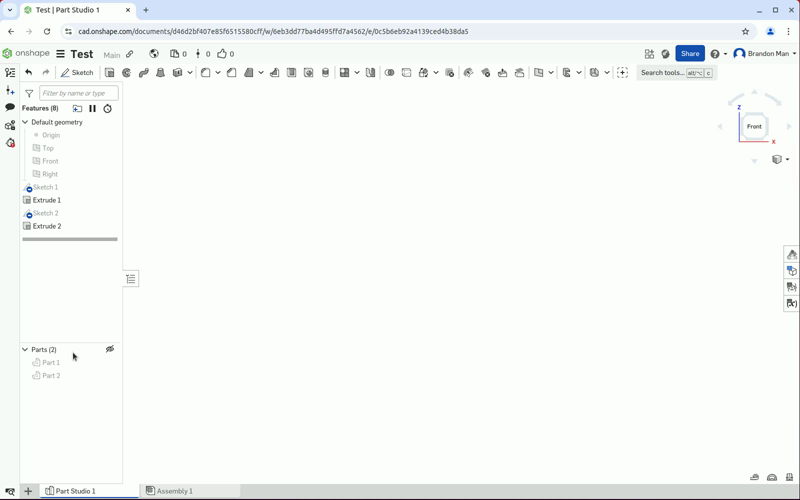
key(space)
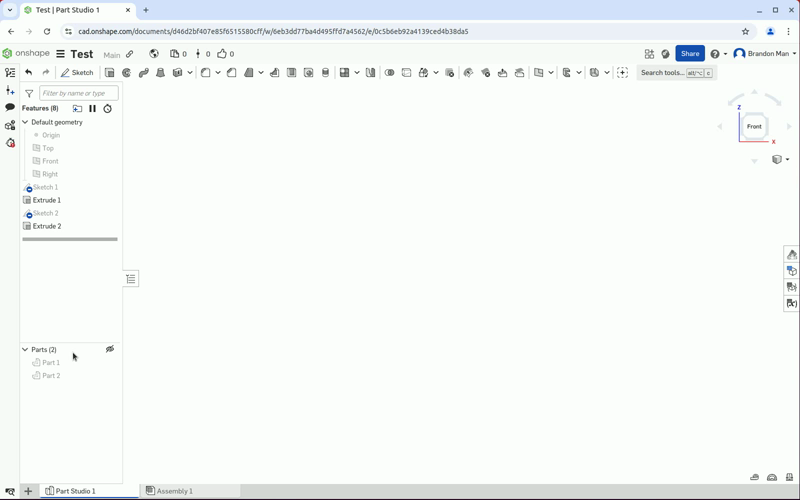
key_down(shift)
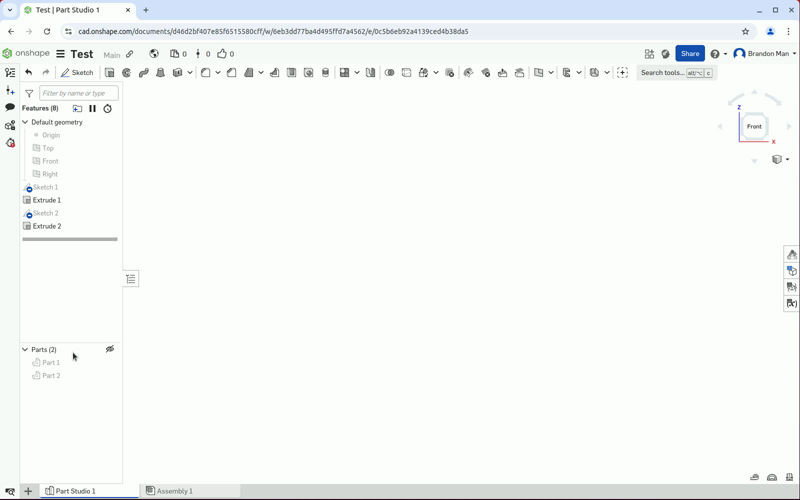
key(down)
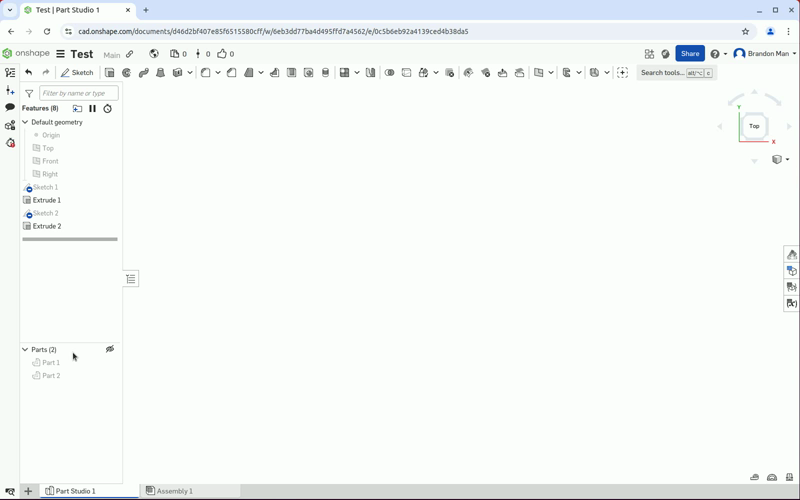
key_up(shift)
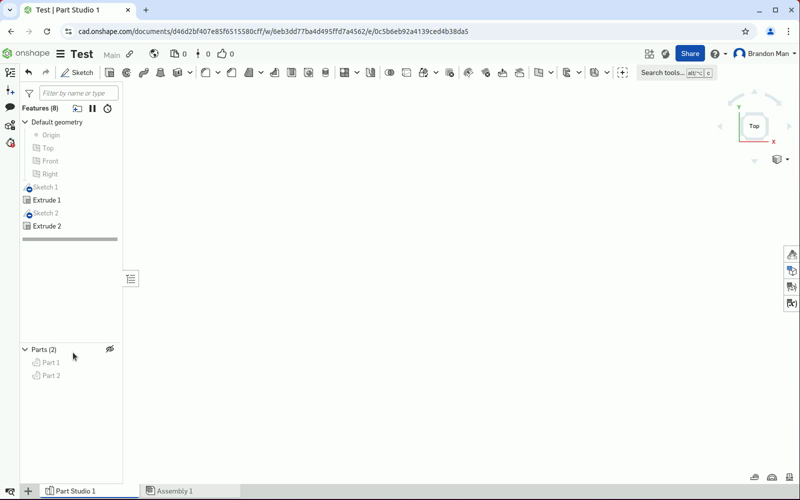
mouse_move(73, 352)
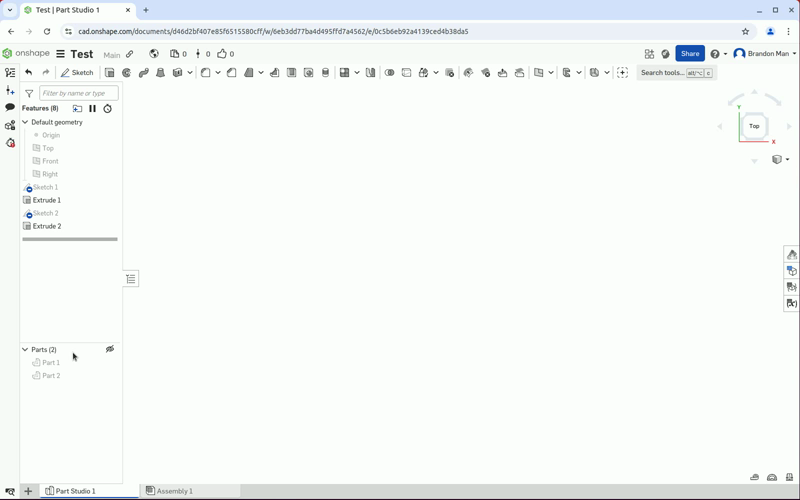
key(shift+y)
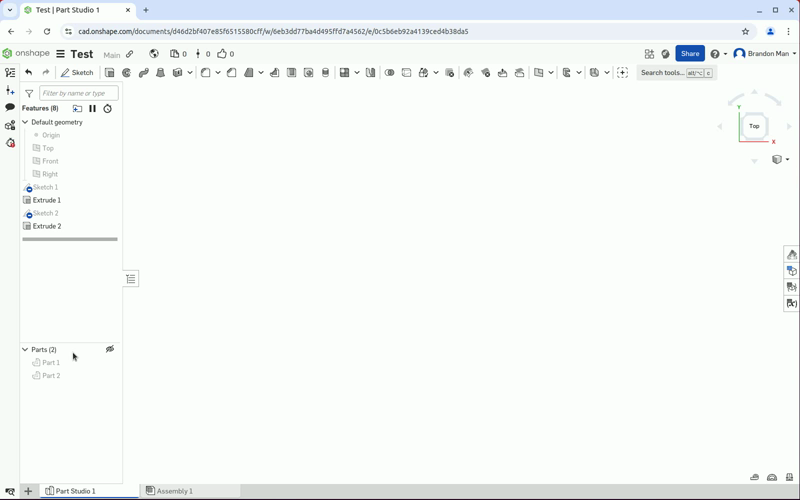
key(shift+s)
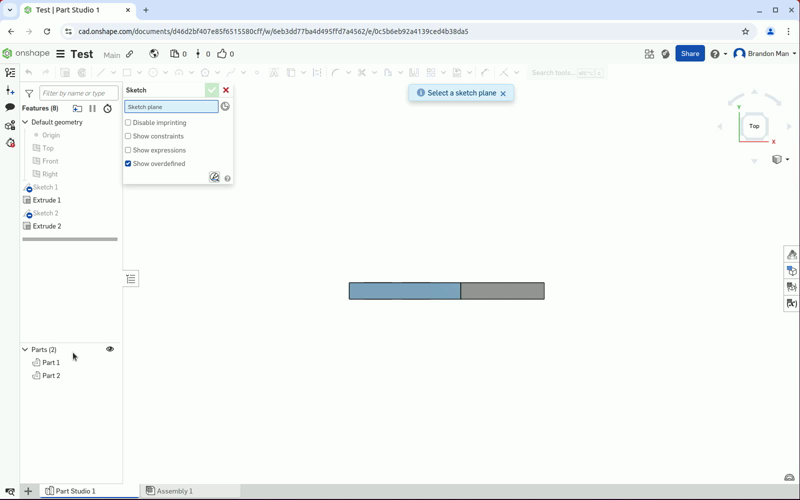
mouse_move(73, 150)
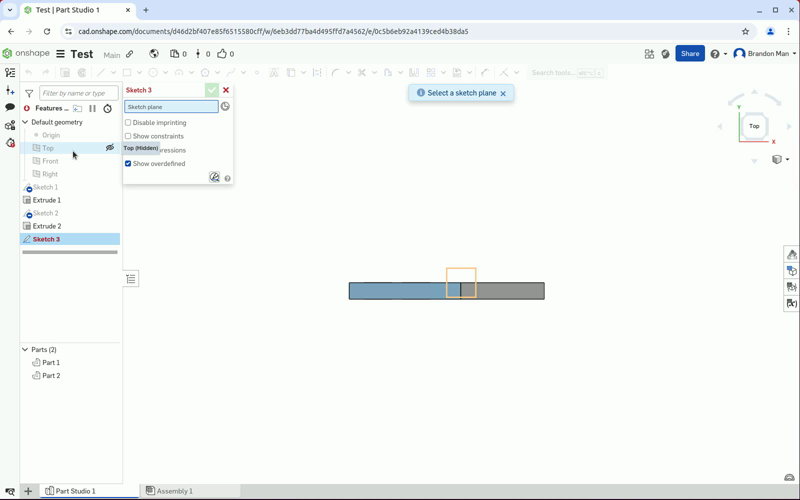
click(73, 150)
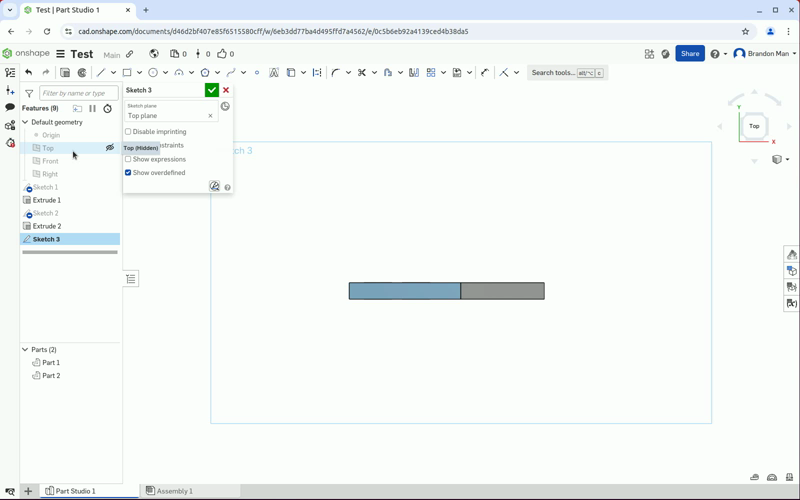
mouse_move(73, 352)
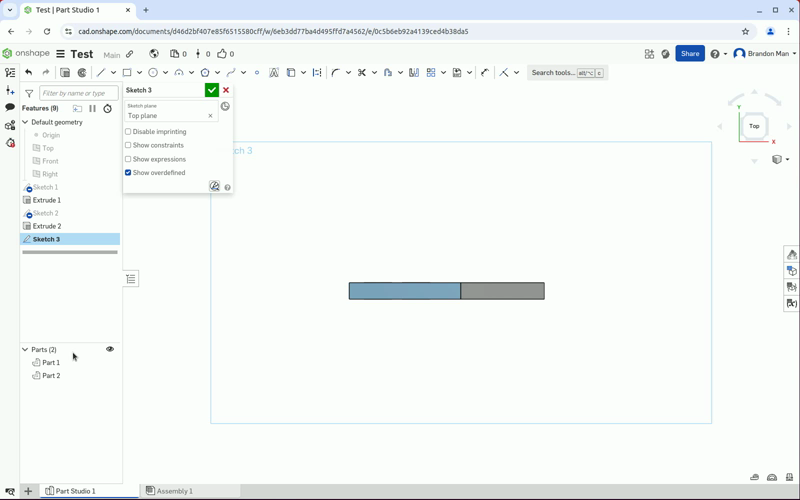
key(y)
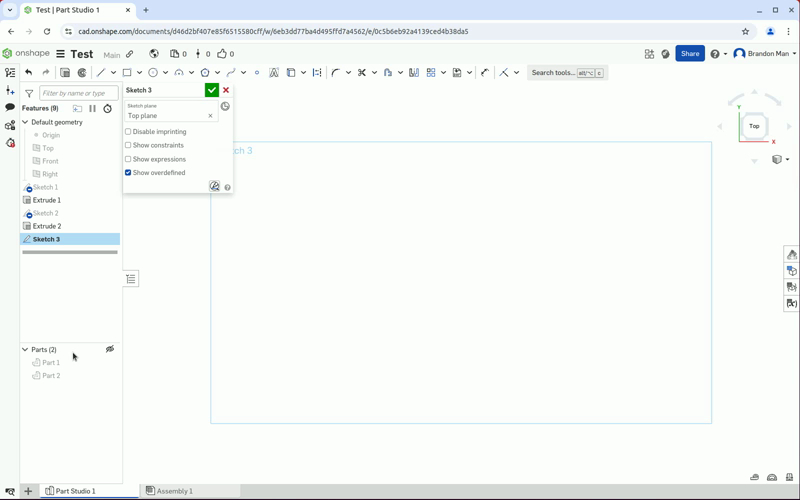
key(l)
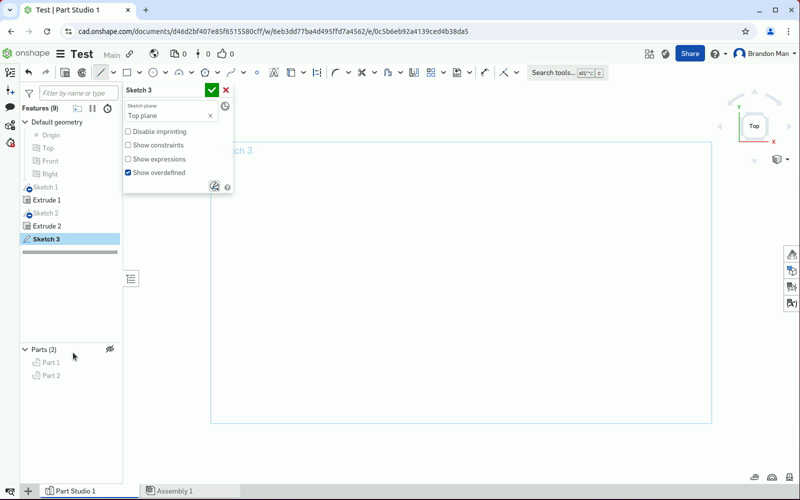
key_down(shift)
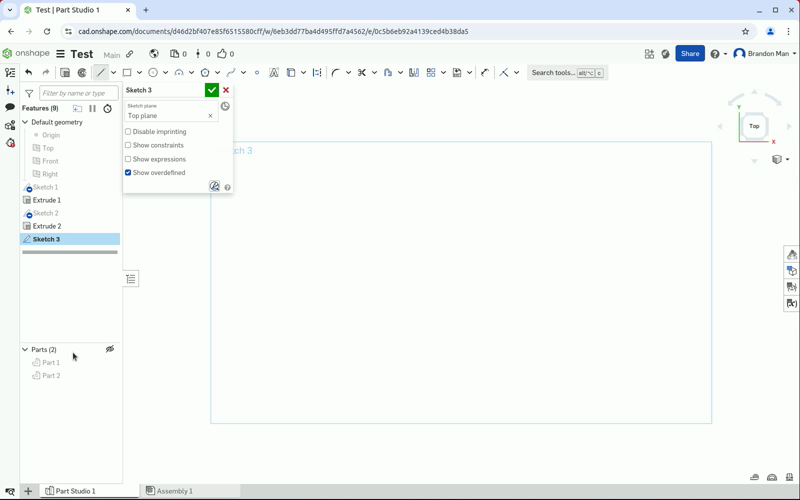
mouse_move(348, 311)
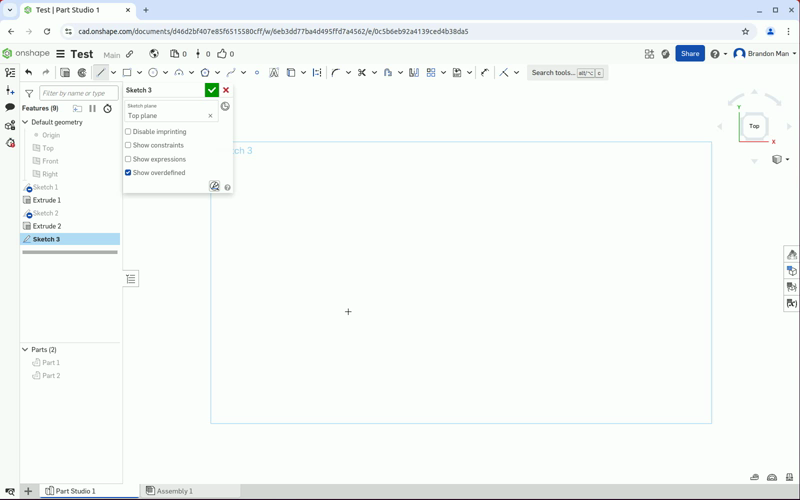
click(348, 311)
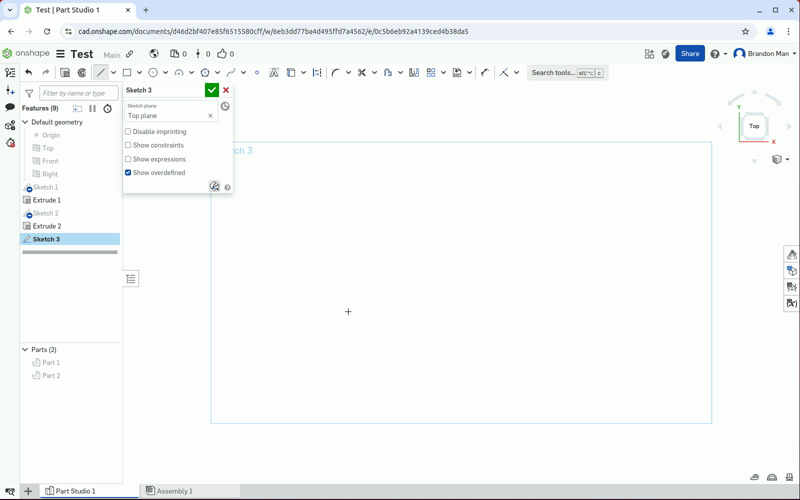
key_up(shift)
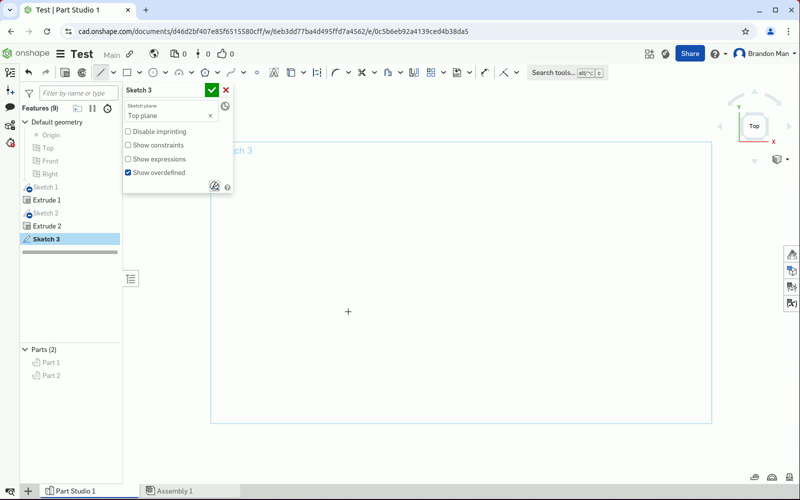
key_down(shift)
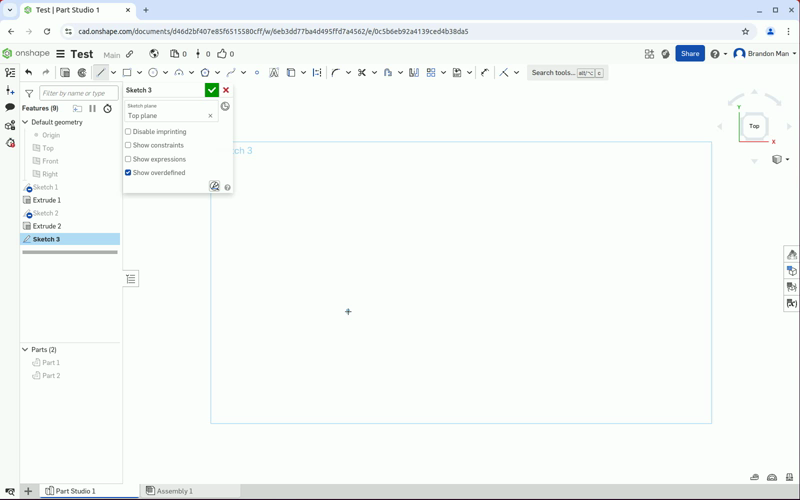
mouse_move(444, 382)
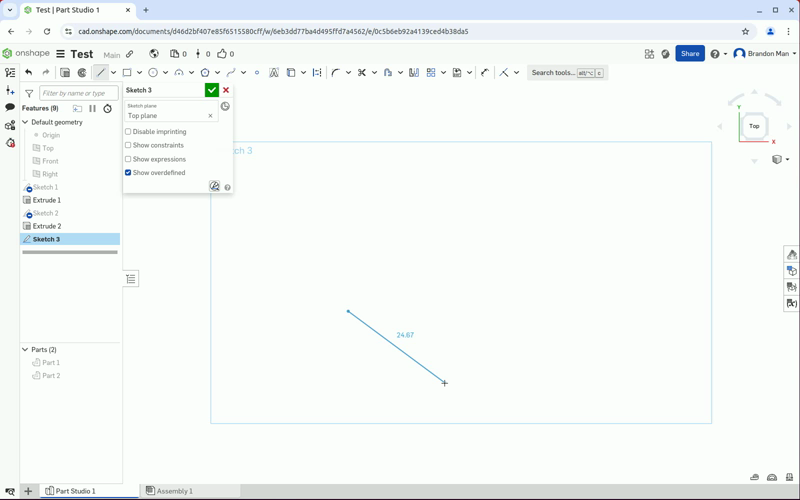
click(444, 382)
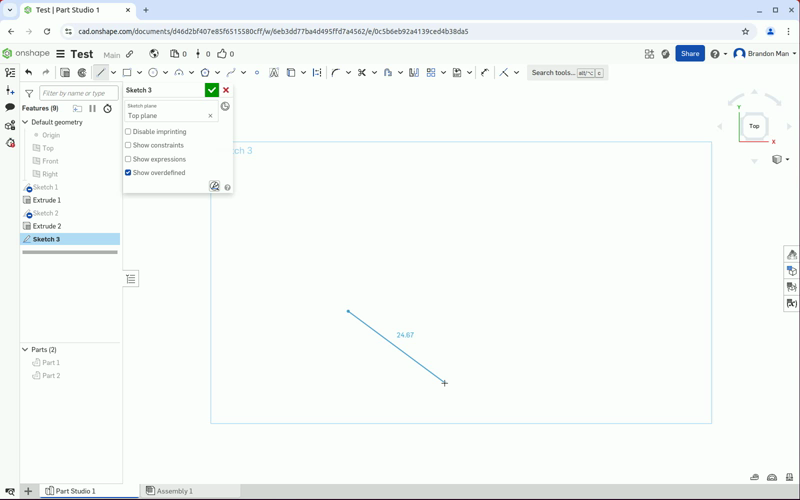
key_up(shift)
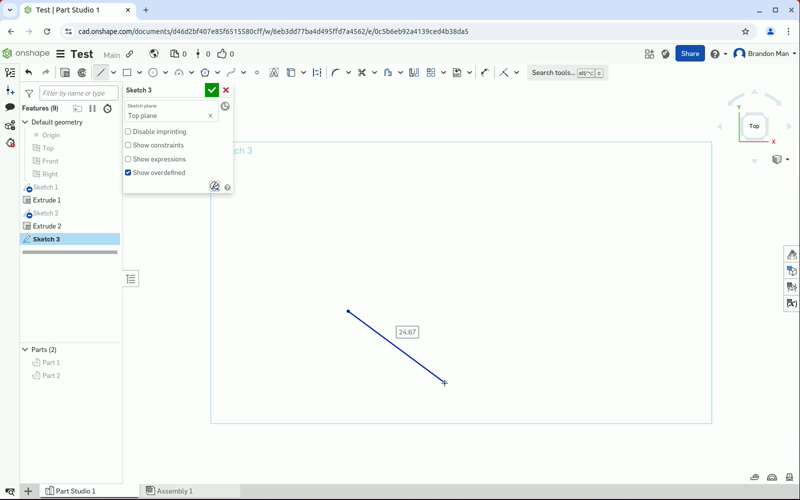
key_down(shift)
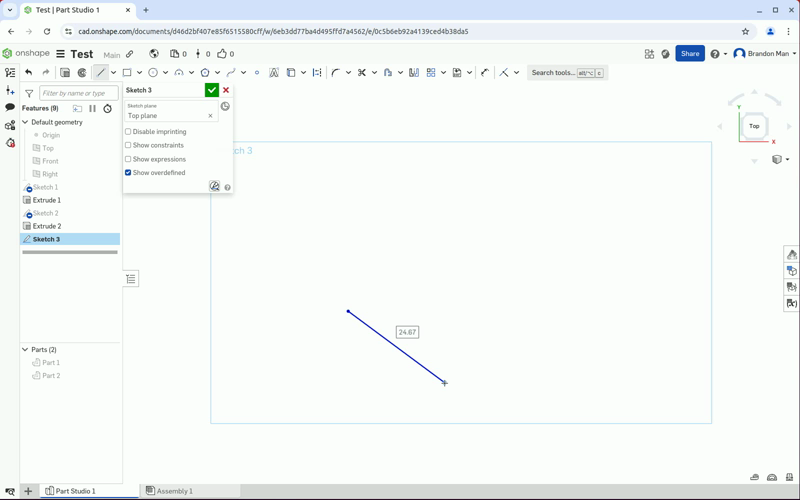
mouse_move(543, 382)
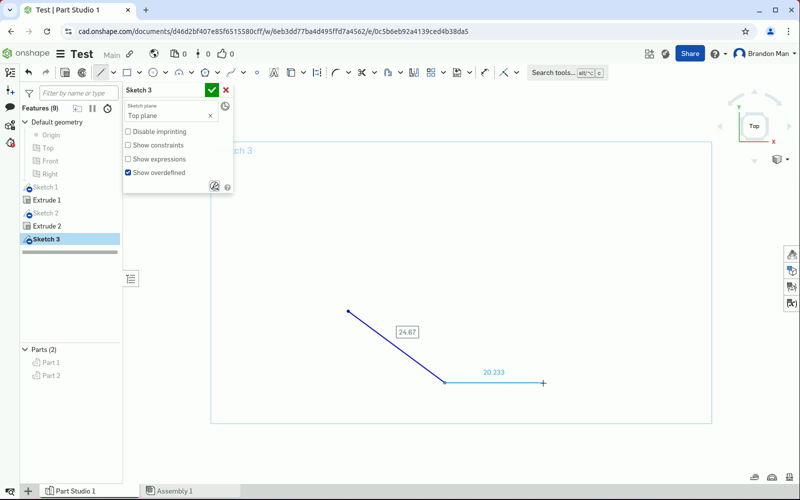
click(543, 382)
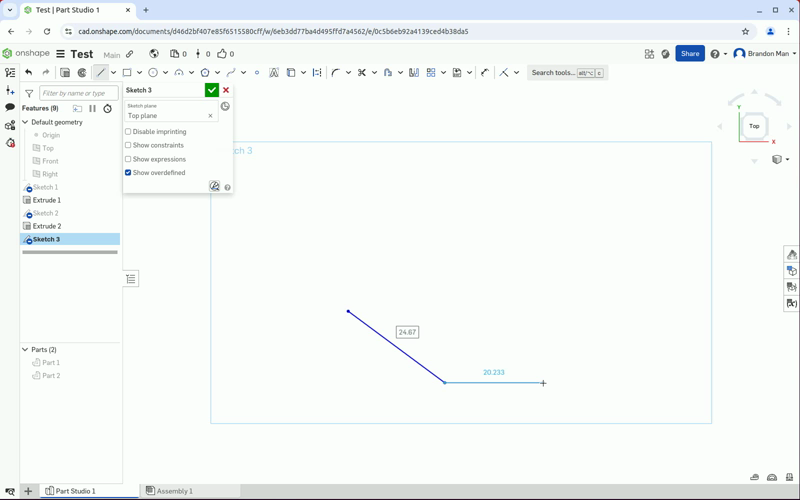
key_up(shift)
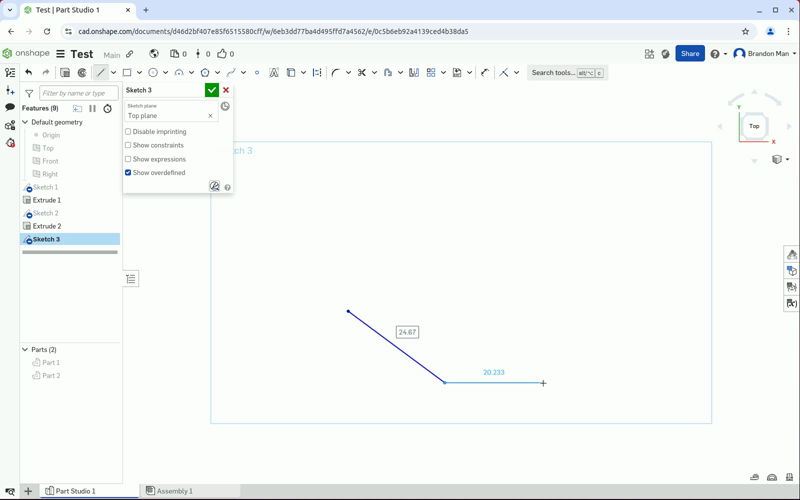
key_down(shift)
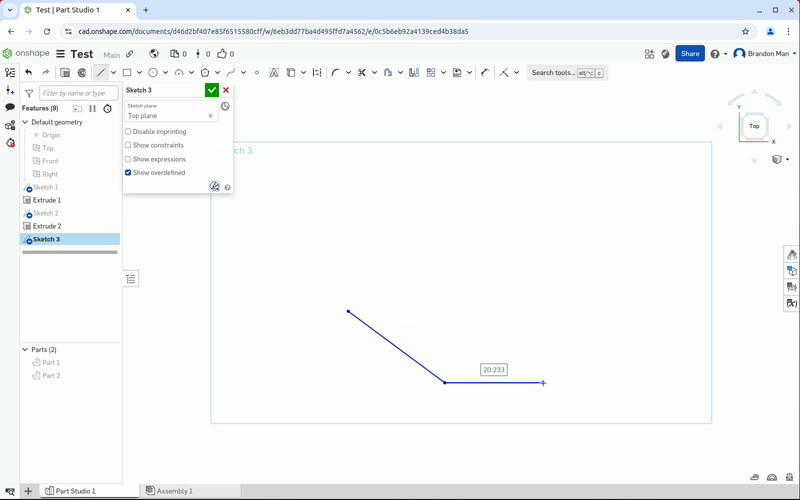
mouse_move(543, 282)
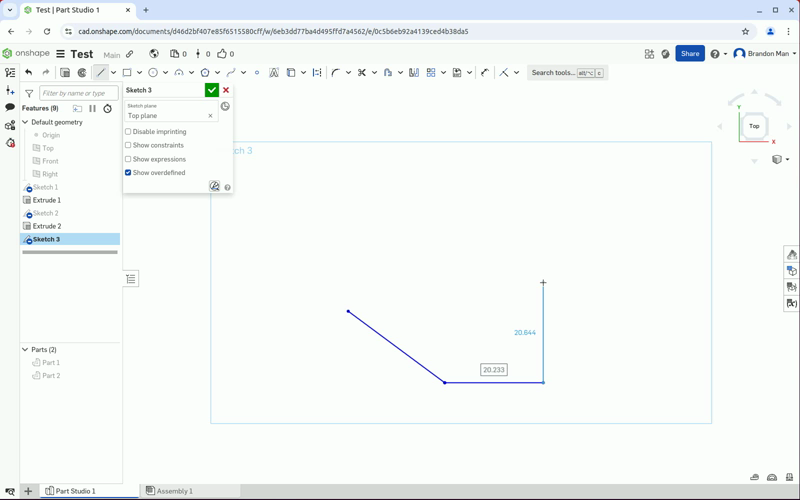
click(543, 282)
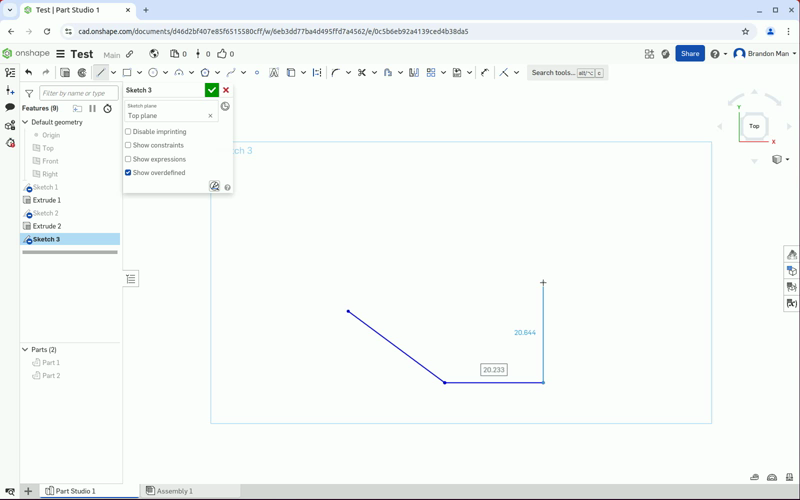
key_up(shift)
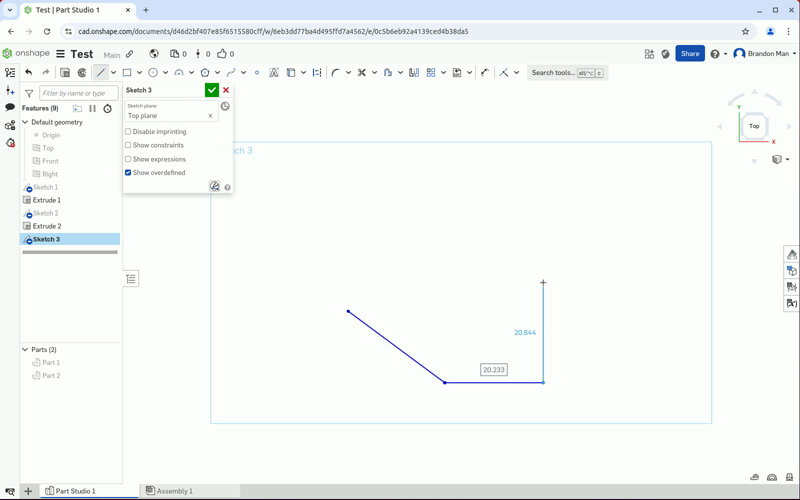
key_down(shift)
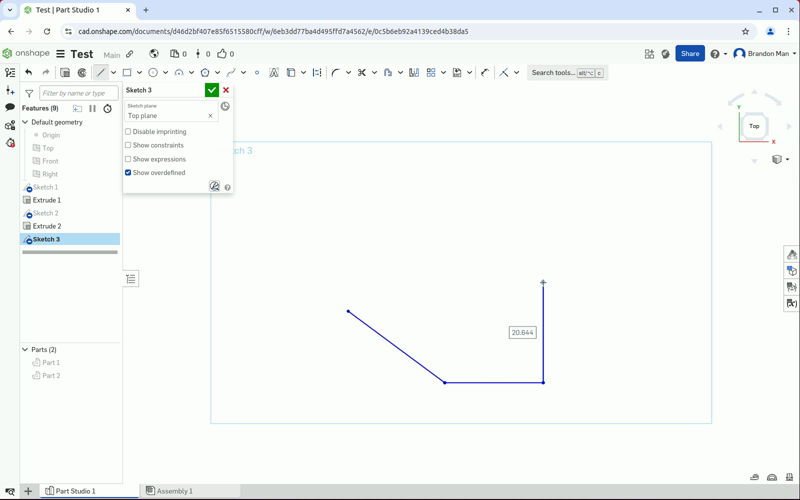
mouse_move(348, 282)
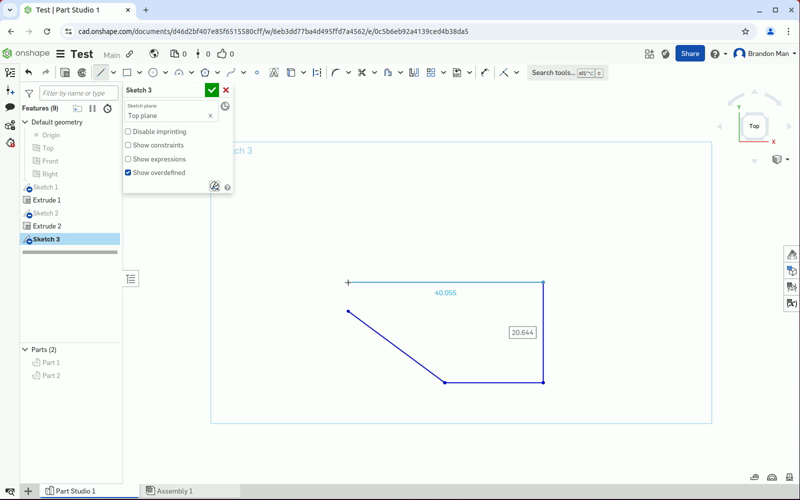
click(348, 282)
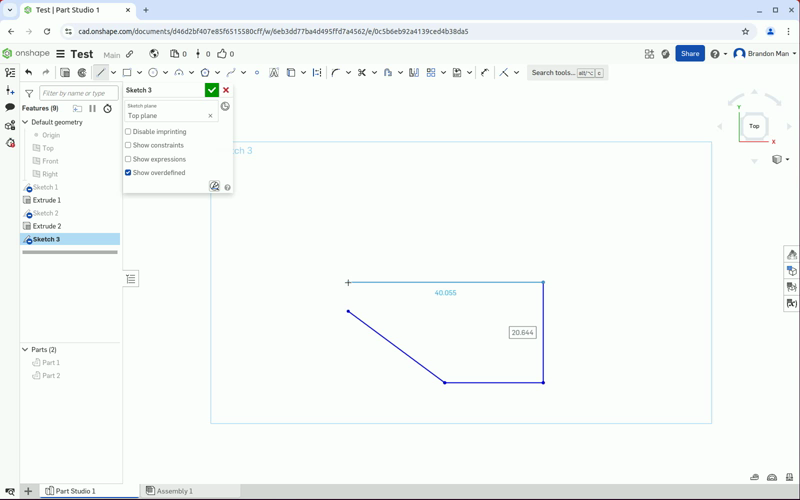
key_up(shift)
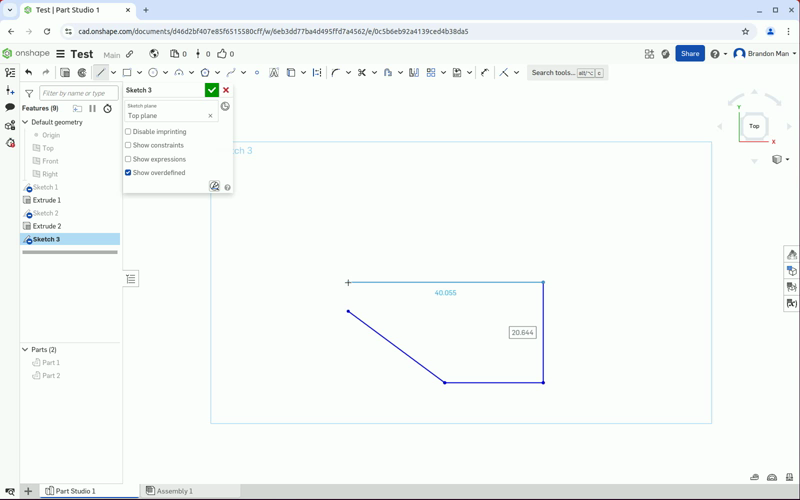
mouse_move(378, 282)
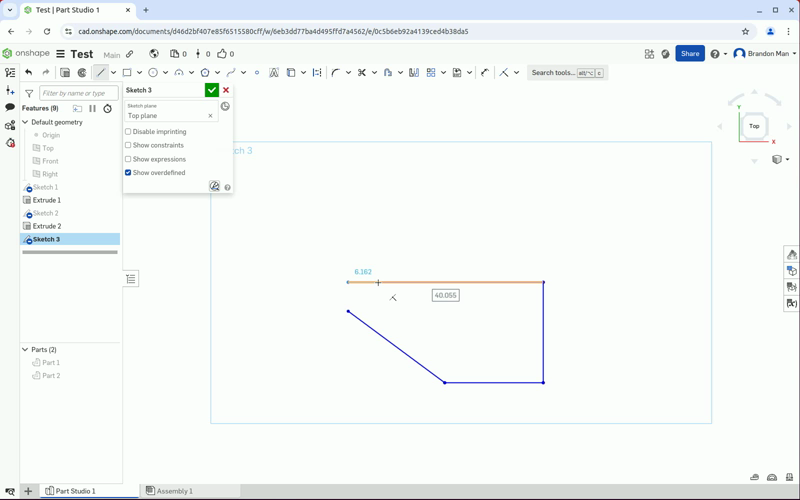
key_down(shift)
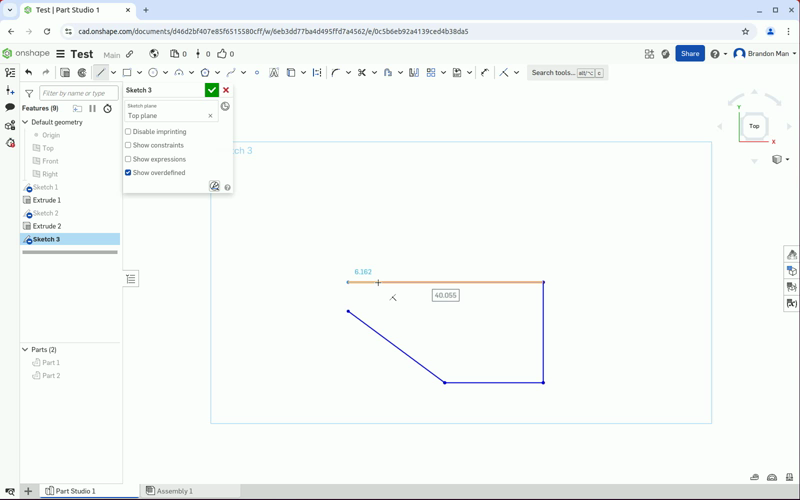
mouse_move(348, 311)
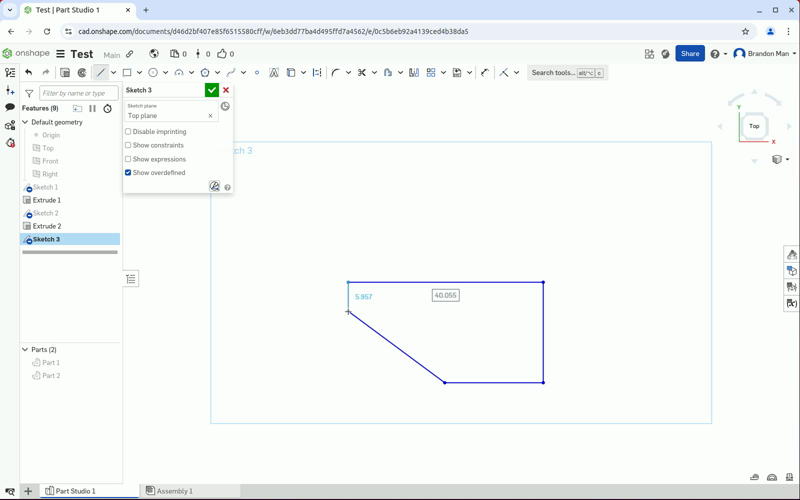
key_up(shift)
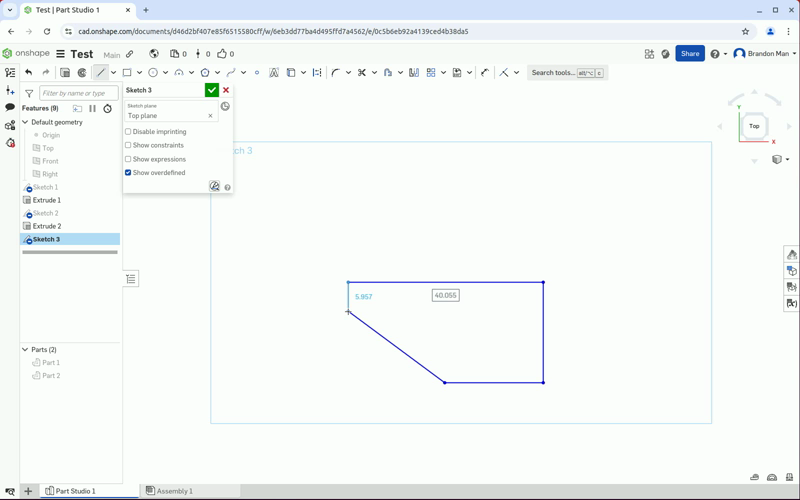
click(348, 311)
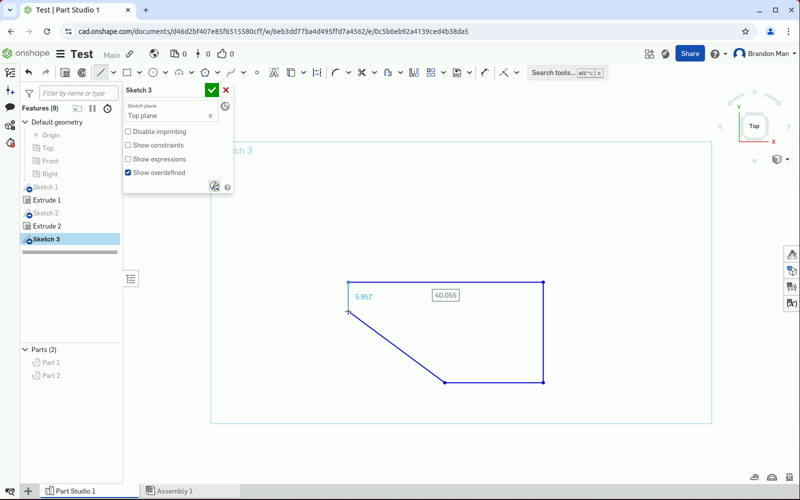
key(esc)
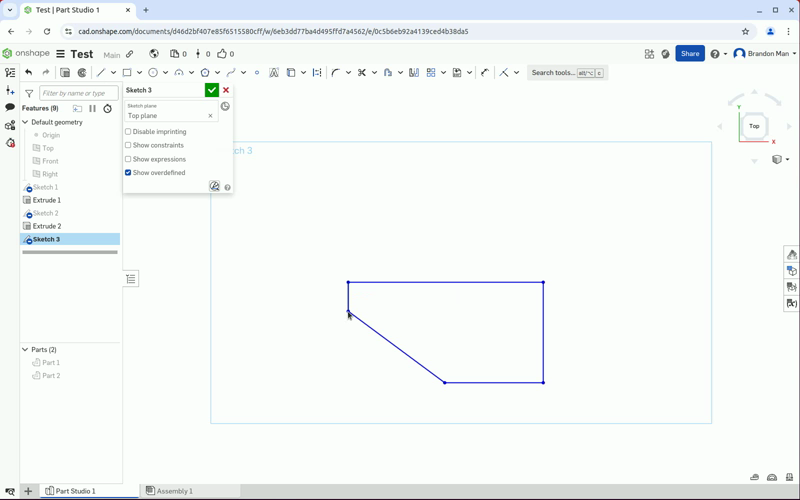
key(c)
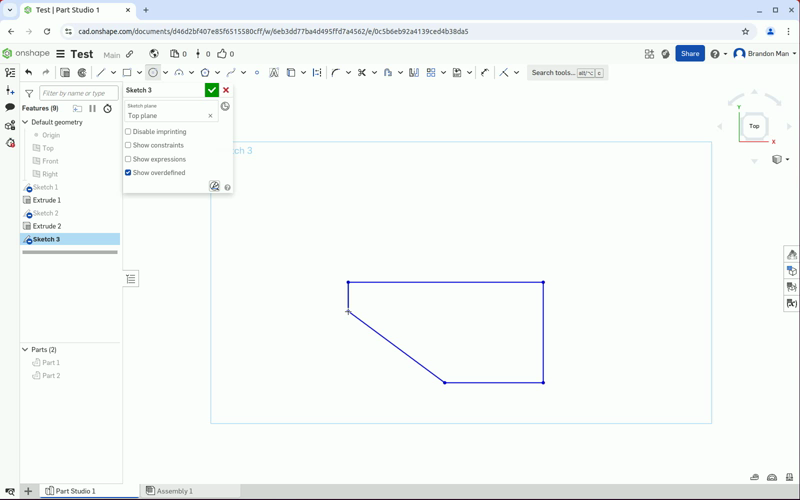
key_down(shift)
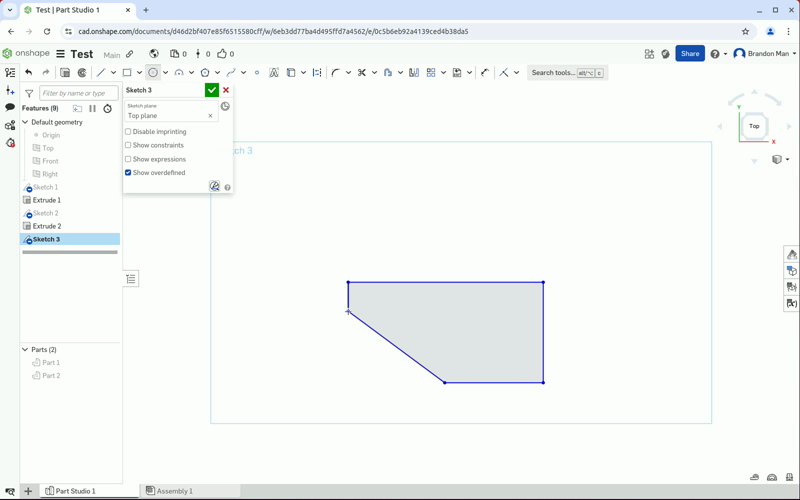
mouse_move(479, 343)
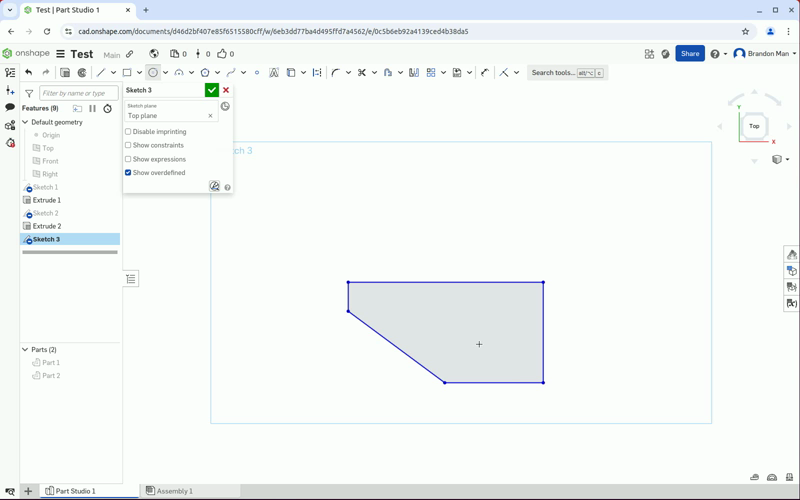
click(479, 343)
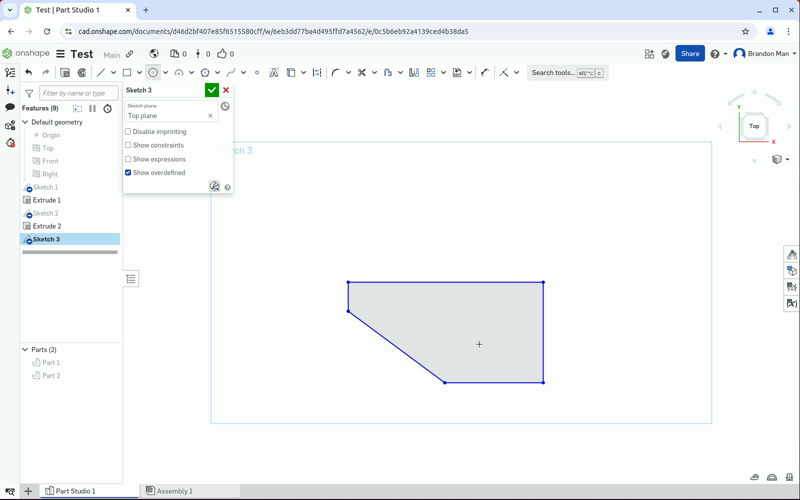
key_up(shift)
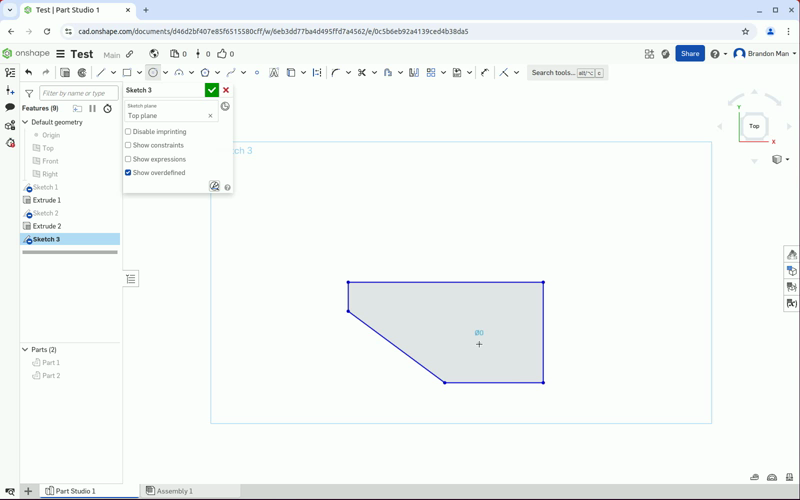
mouse_move(489, 343)
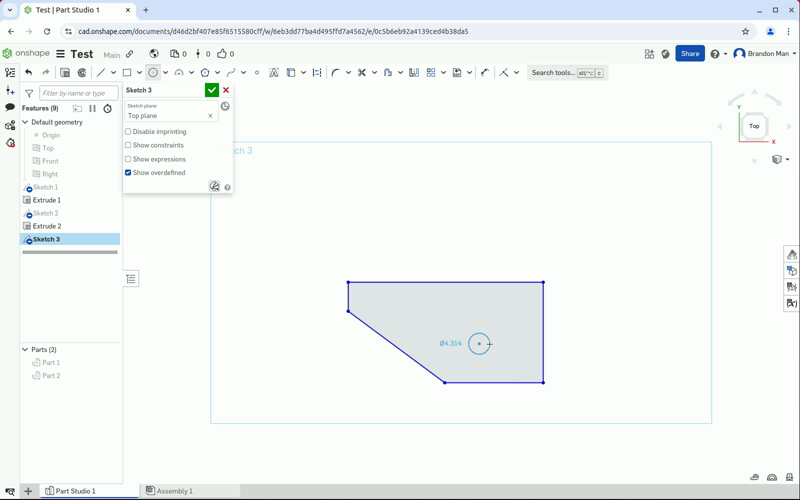
click(489, 343)
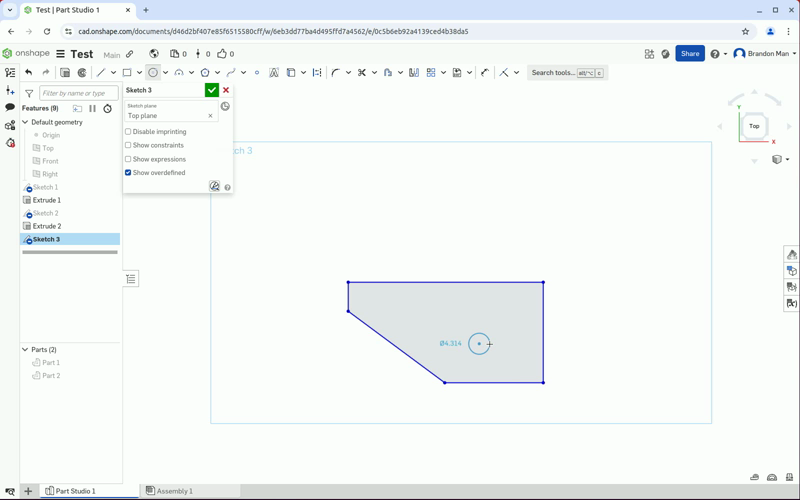
key(esc)
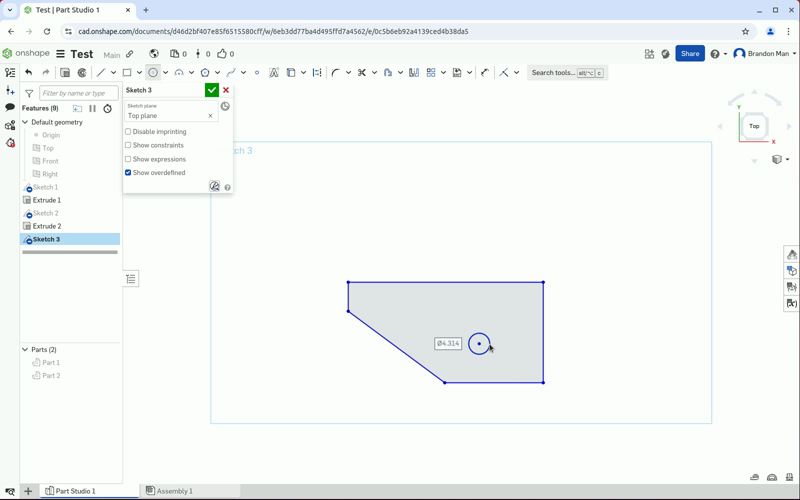
key(c)
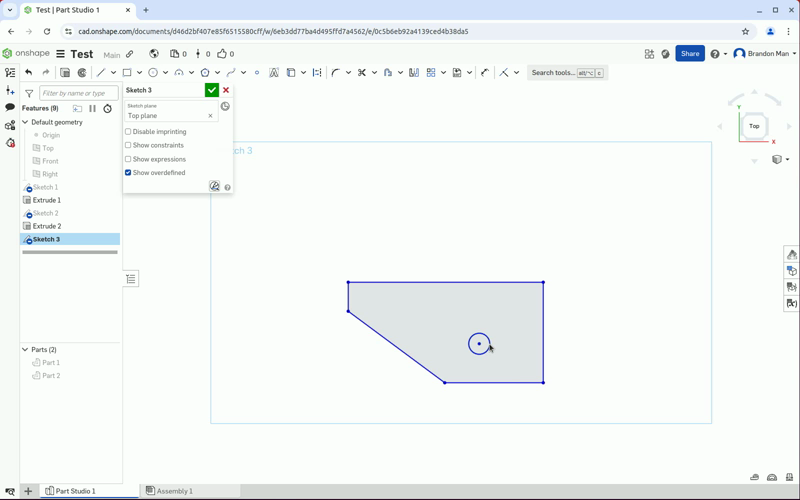
key_down(shift)
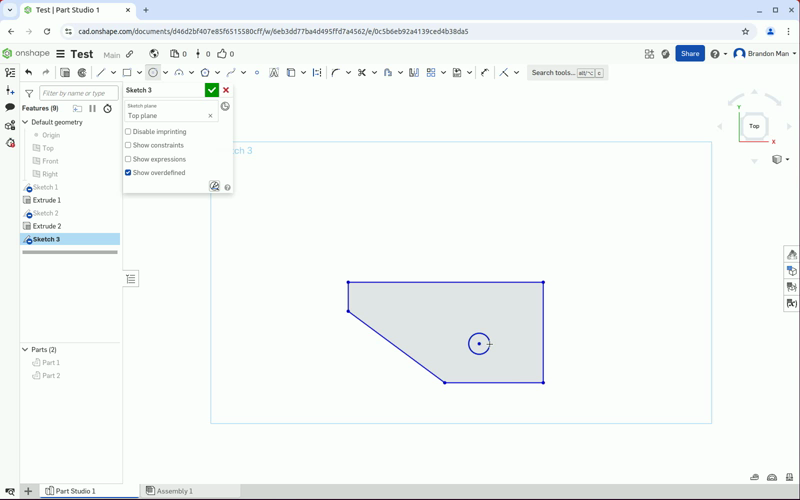
mouse_move(518, 342)
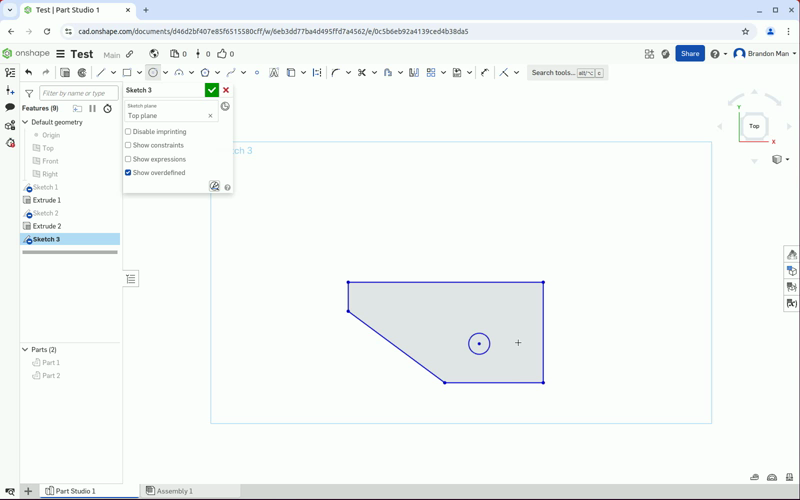
click(518, 342)
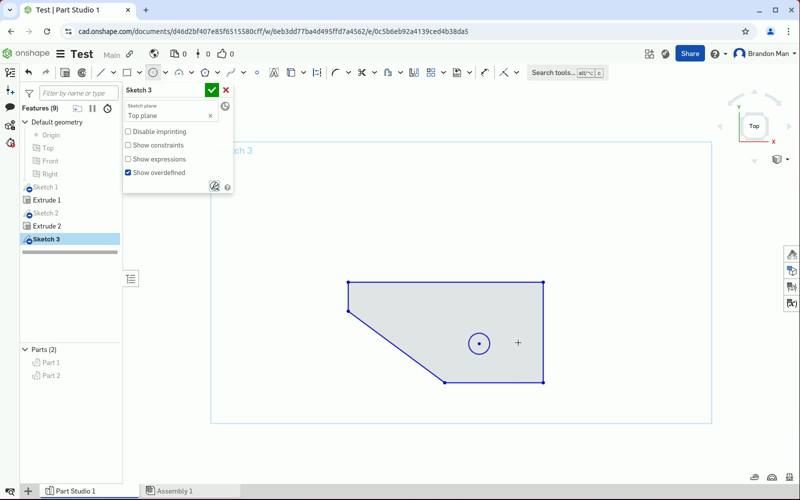
key_up(shift)
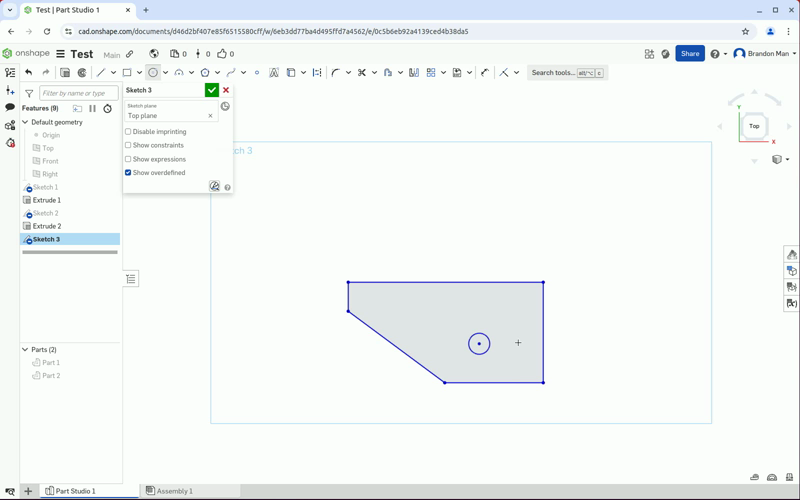
mouse_move(528, 342)
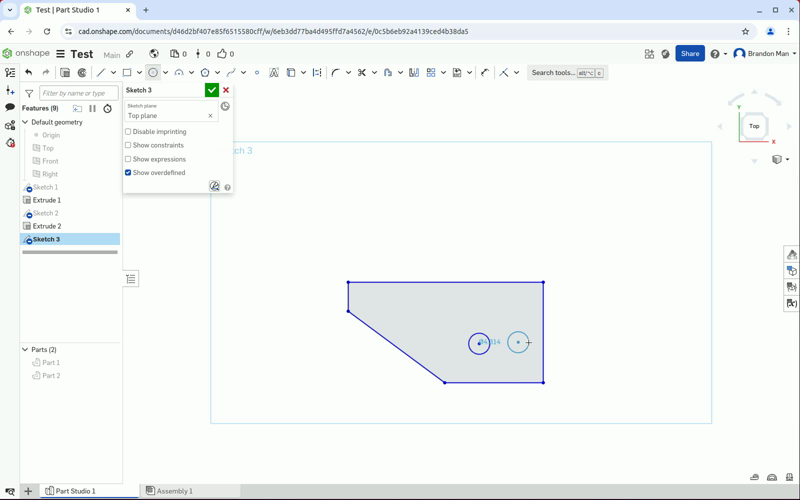
click(528, 342)
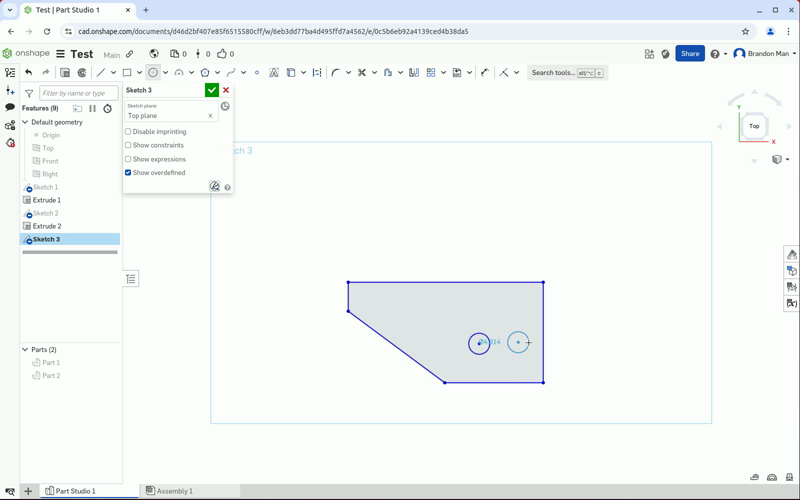
key(esc)
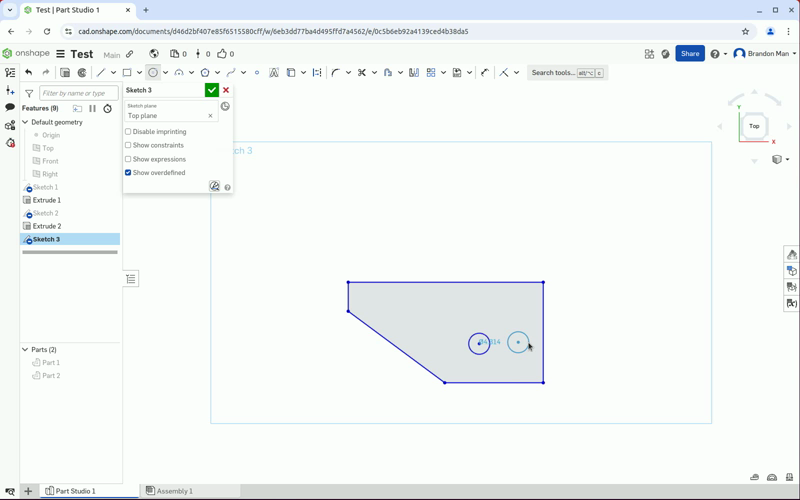
mouse_move(435, 347)
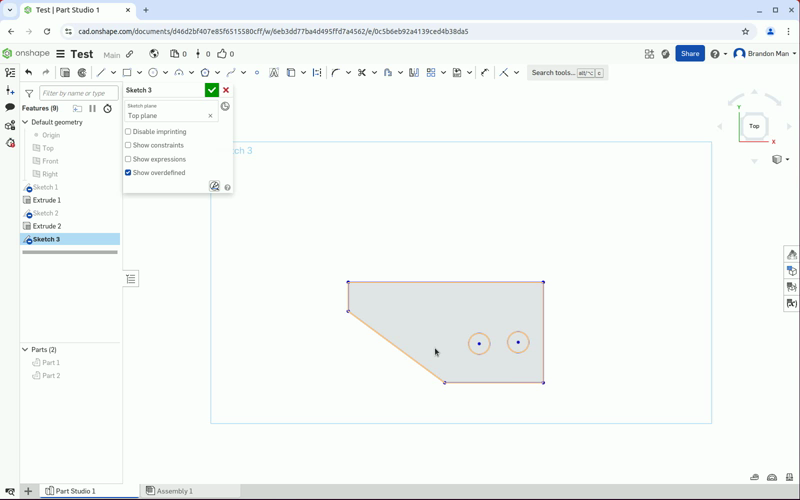
click(435, 347)
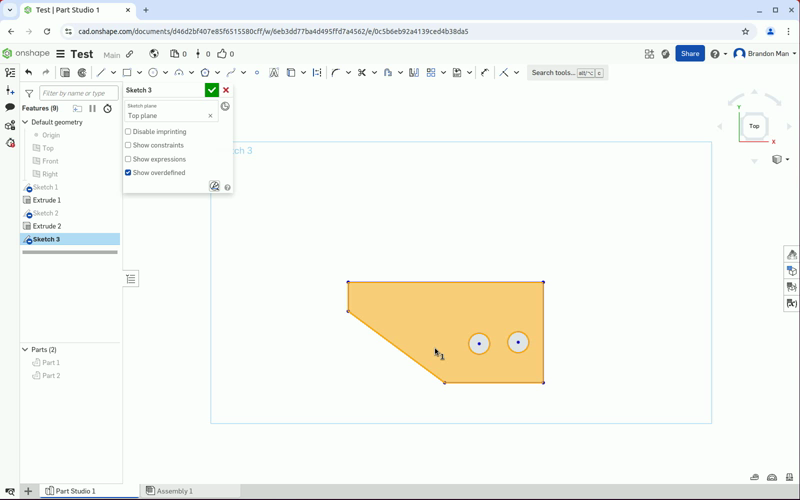
mouse_move(73, 352)
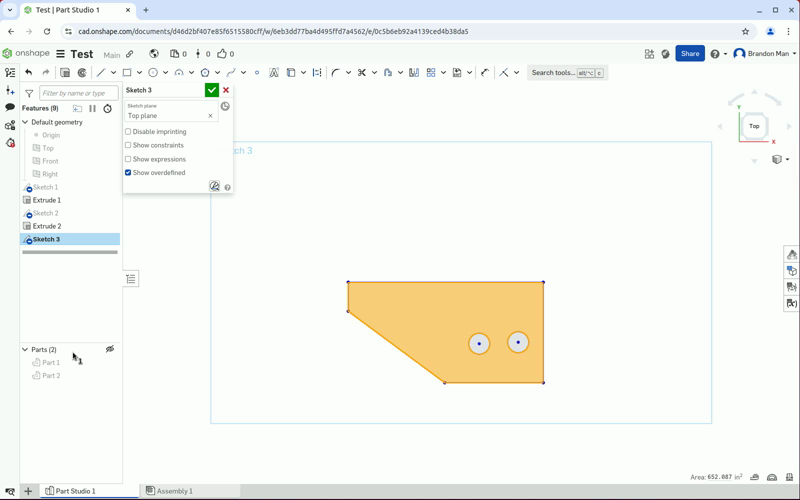
key(shift+y)
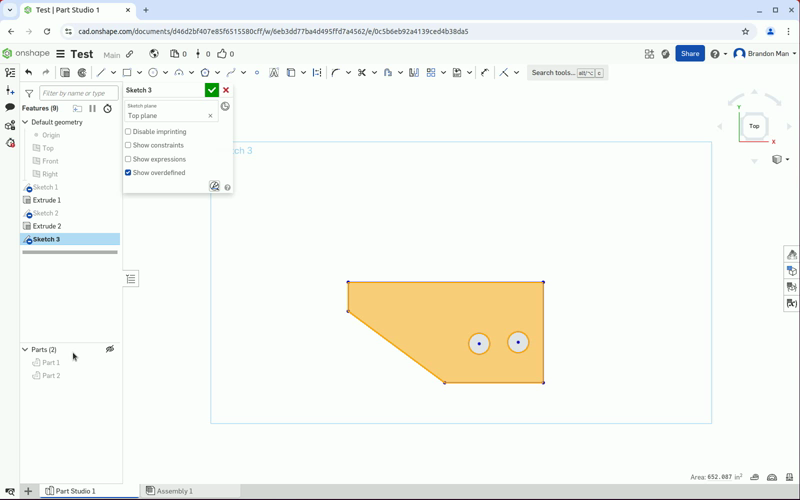
key(shift+e)
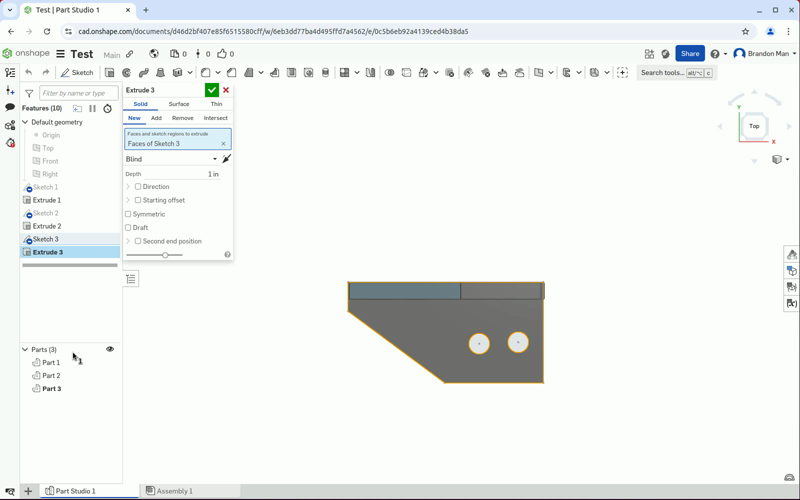
mouse_move(143, 106)
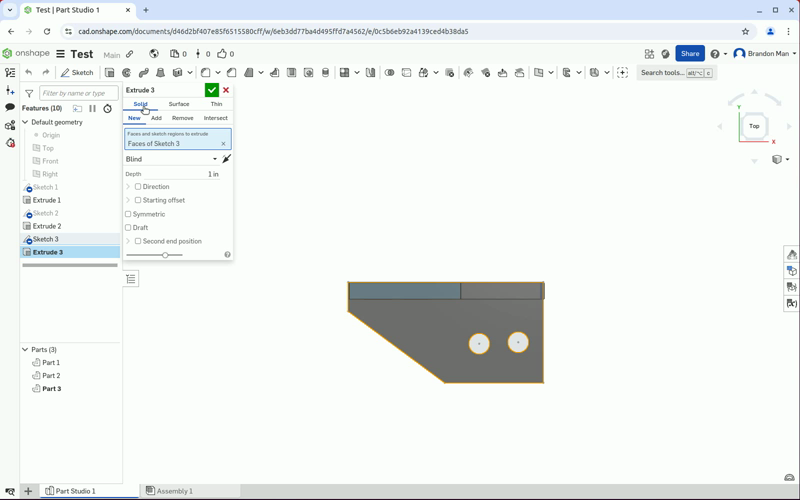
click(143, 106)
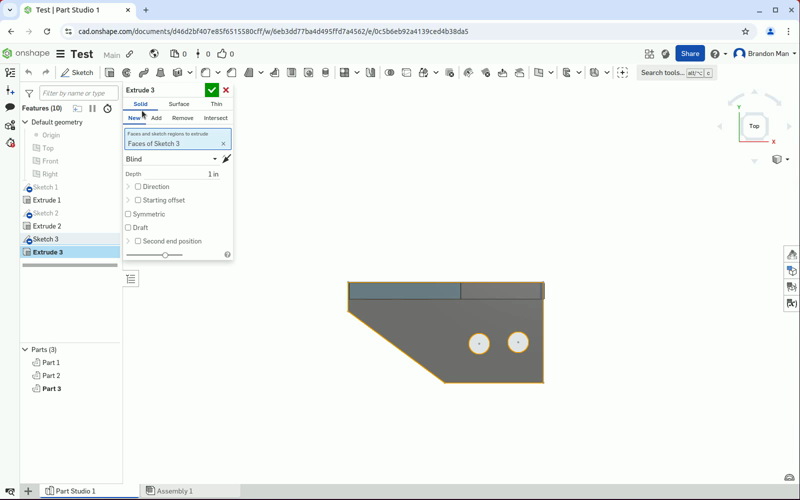
mouse_move(137, 120)
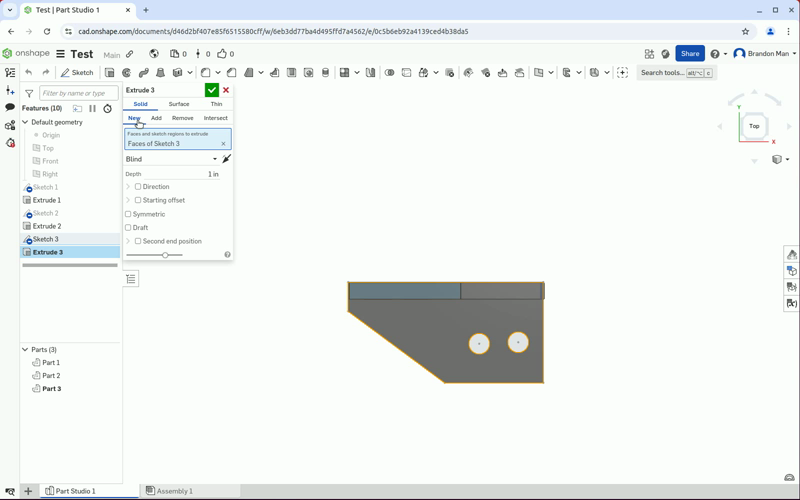
click(137, 120)
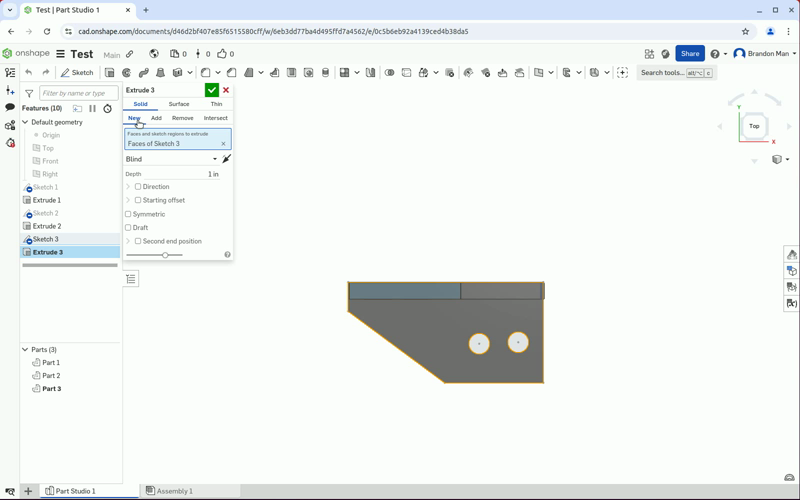
key(tab, 4)
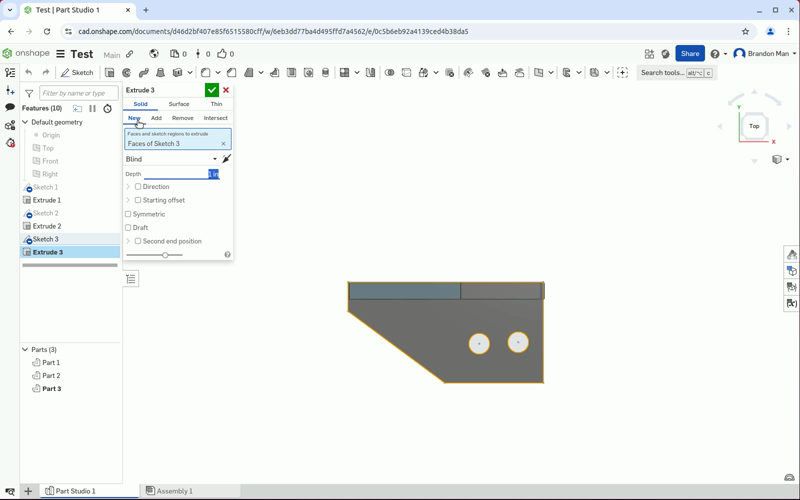
text(-4.574)
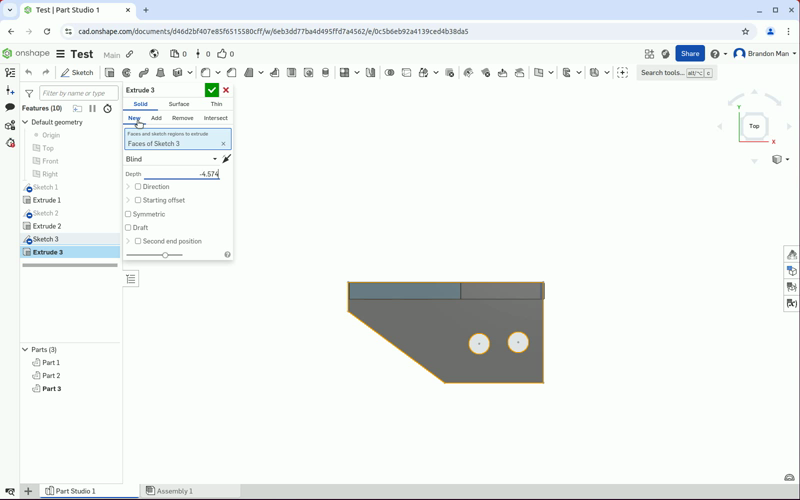
key(enter)
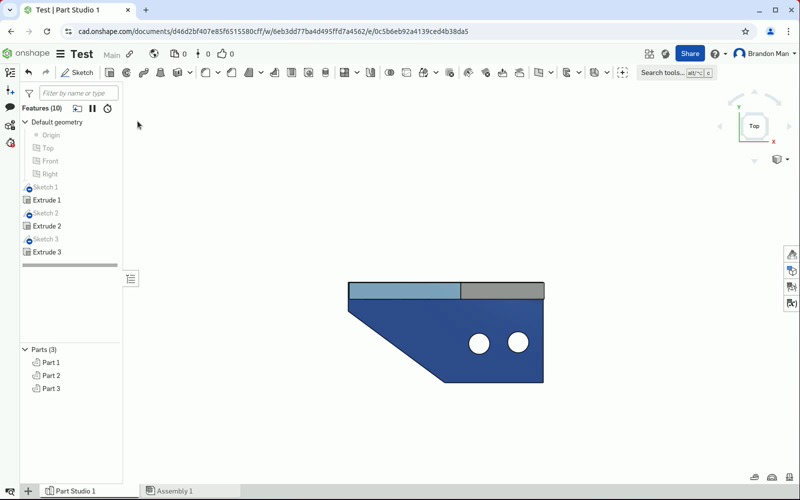
key(shift+h)
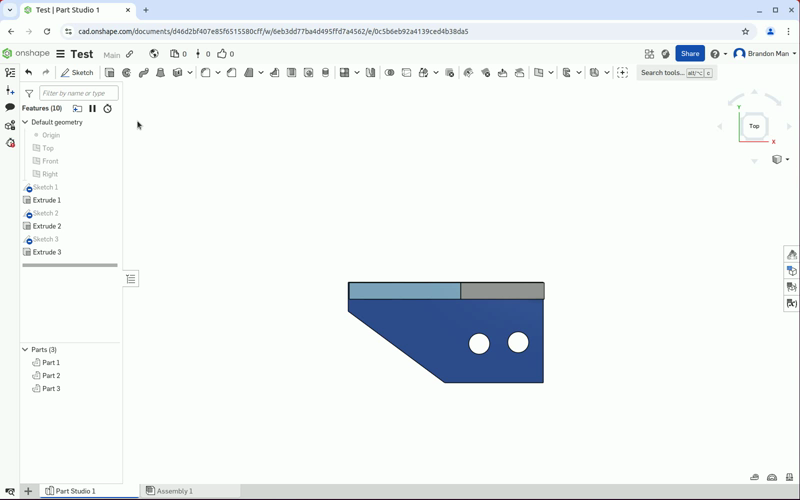
key(shift+h)
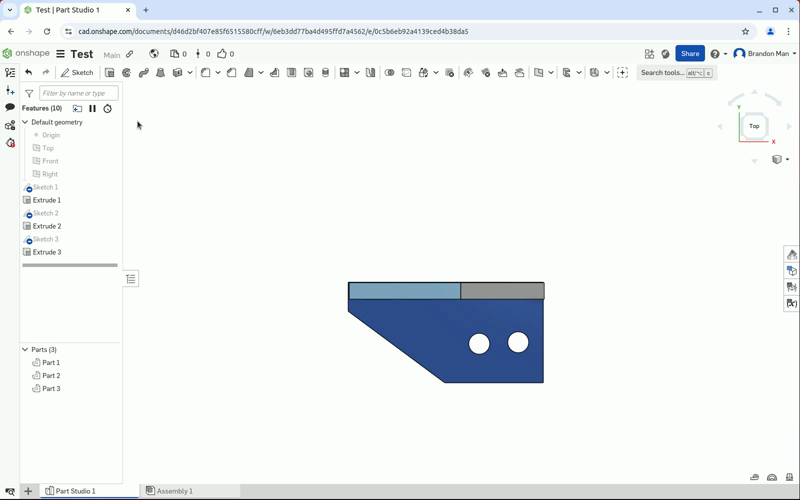
mouse_move(73, 189)
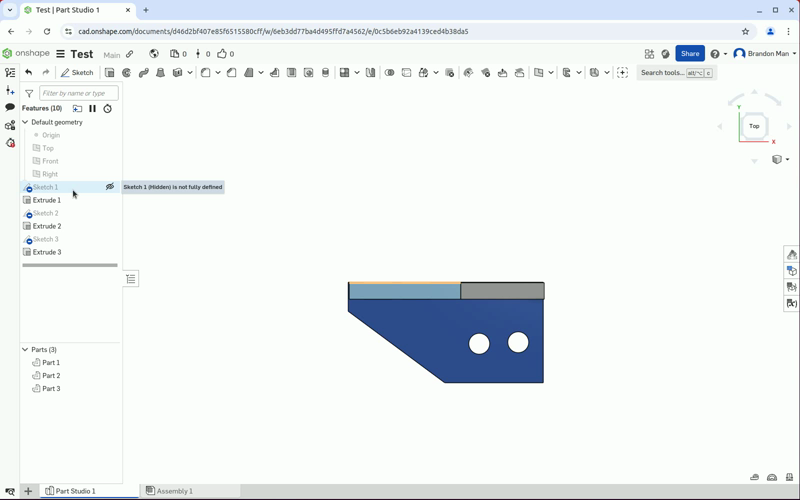
click(73, 189)
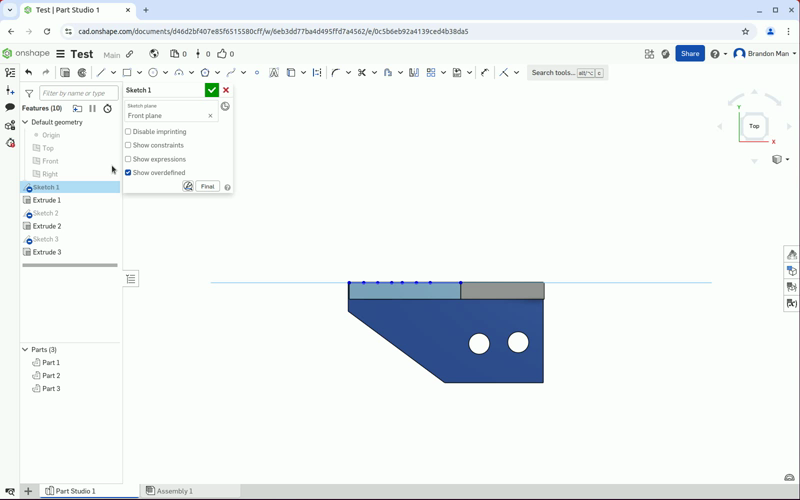
mouse_move(229, 92)
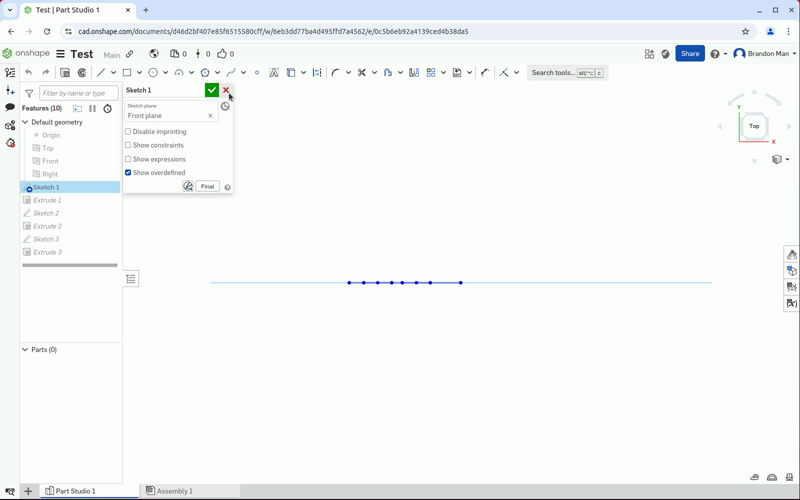
click(229, 92)
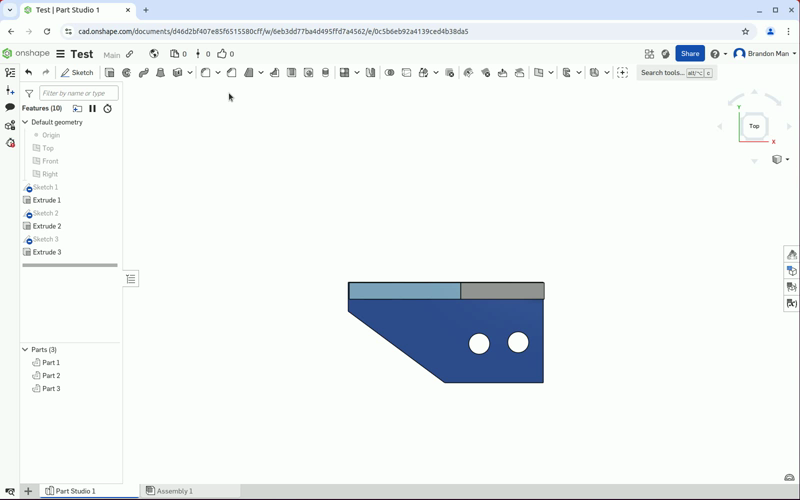
mouse_move(73, 352)
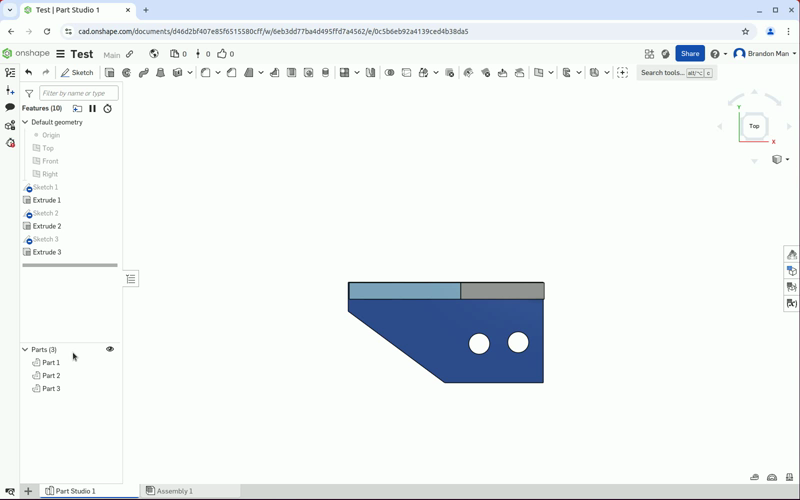
key(y)
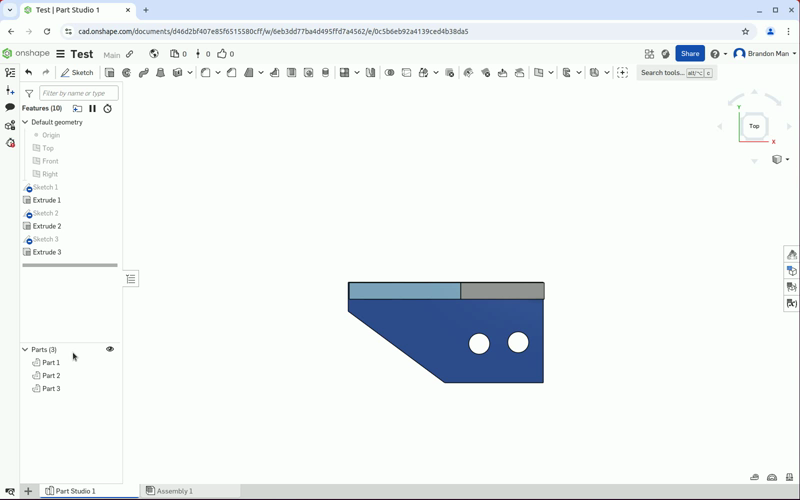
key(shift+p)
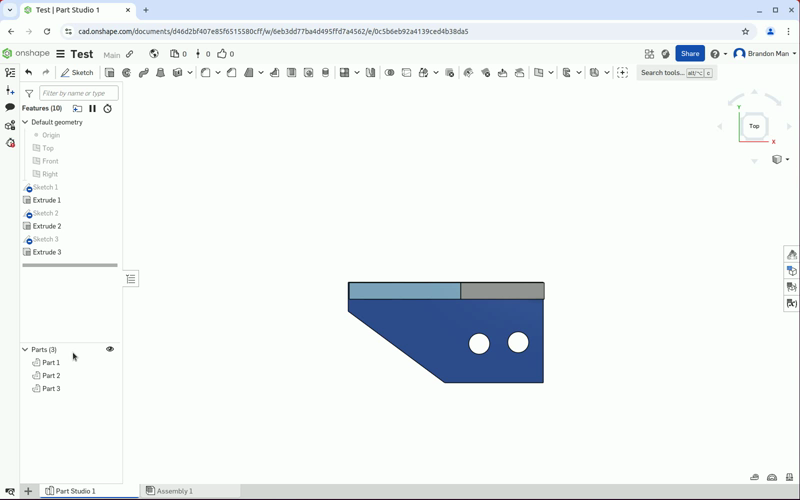
key(space)
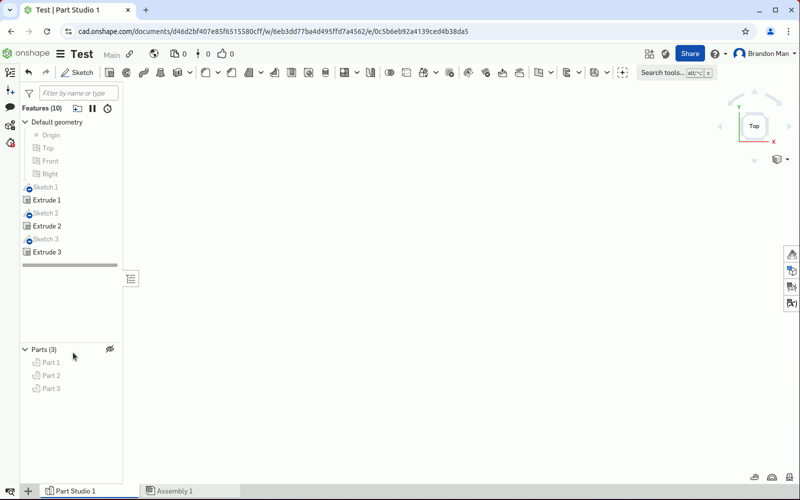
key_down(shift)
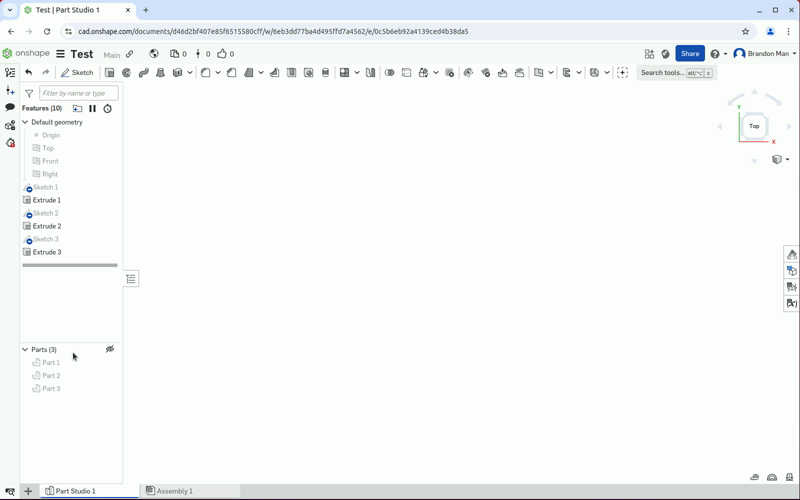
key(up)
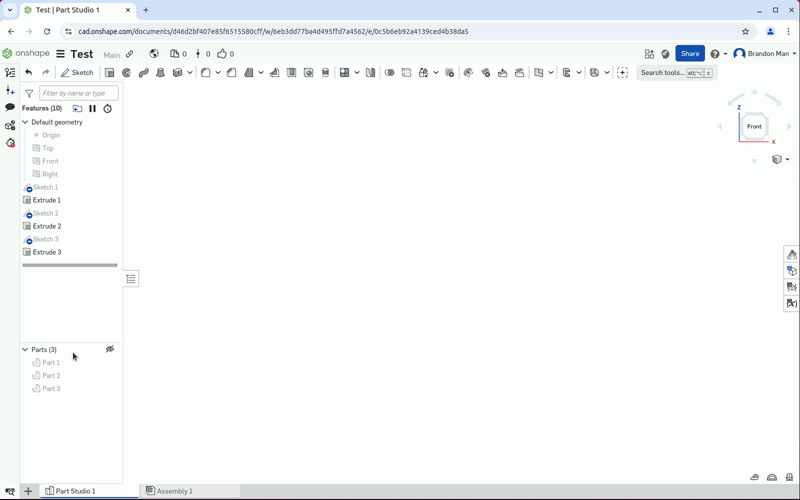
key_up(shift)
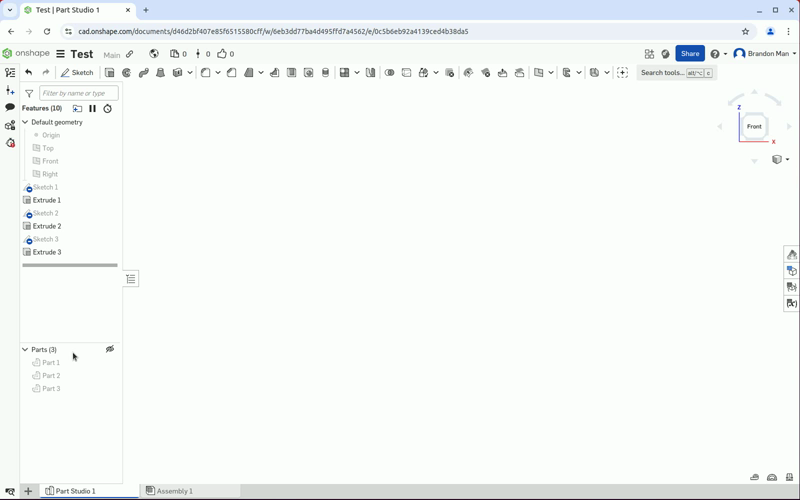
key(space)
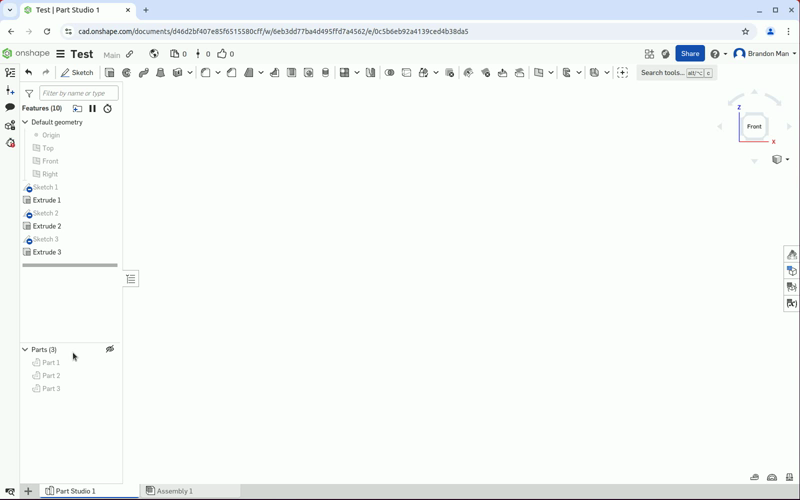
key_down(shift)
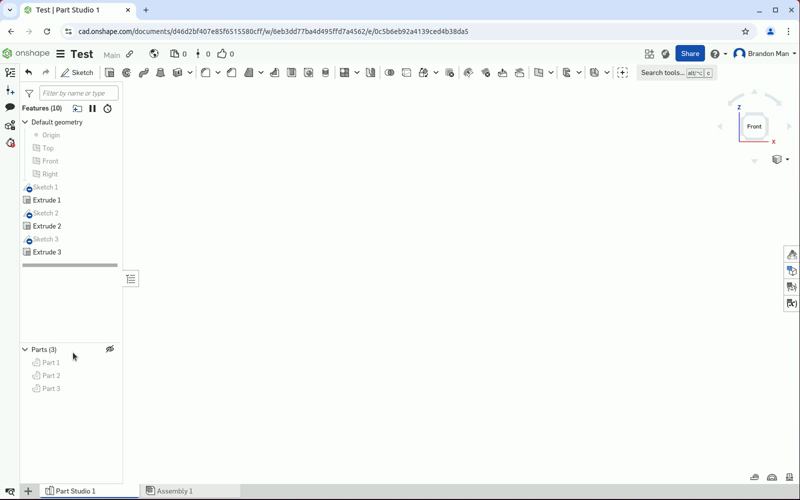
key(left)
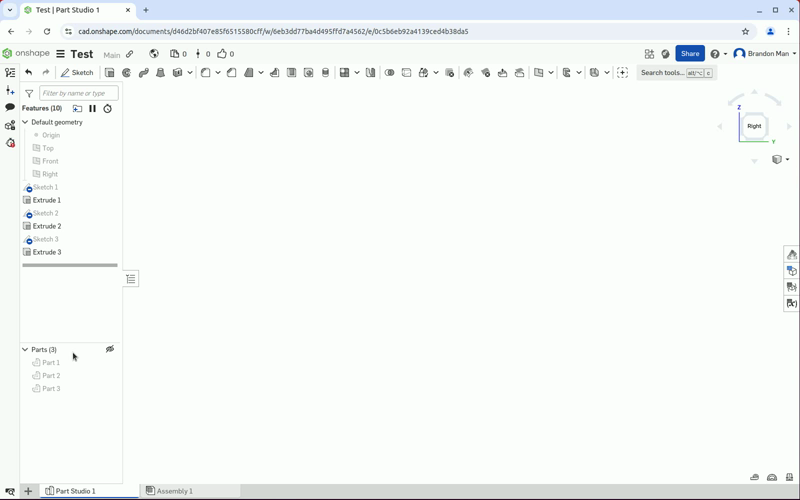
key_up(shift)
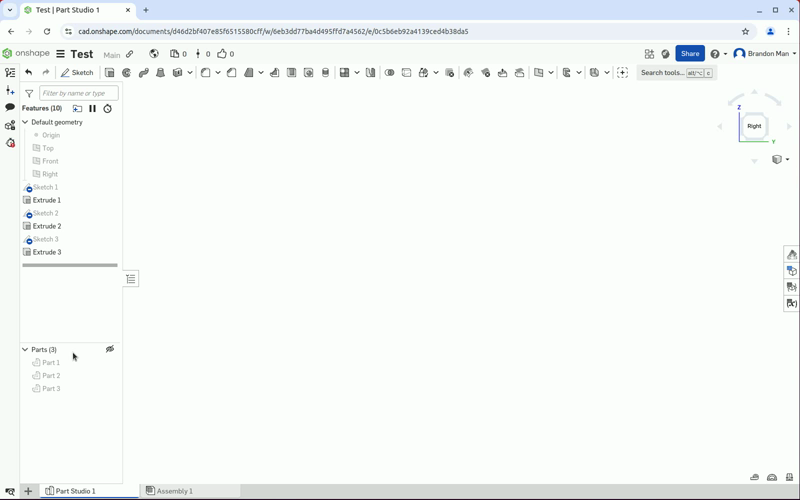
mouse_move(73, 352)
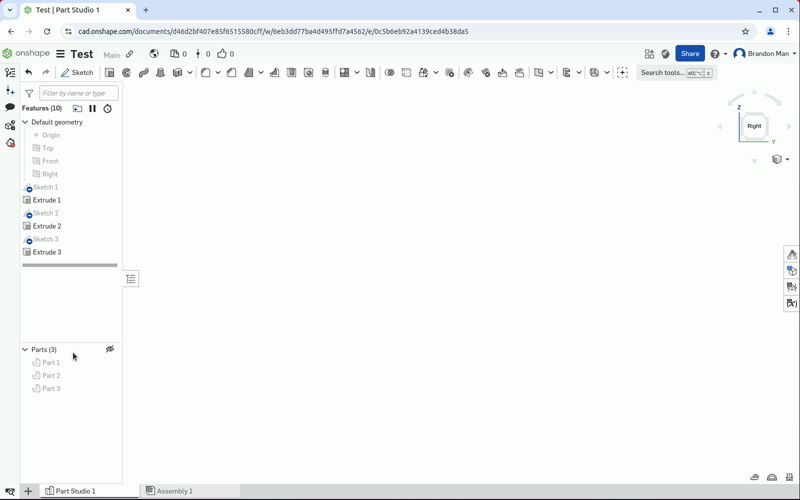
key(shift+y)
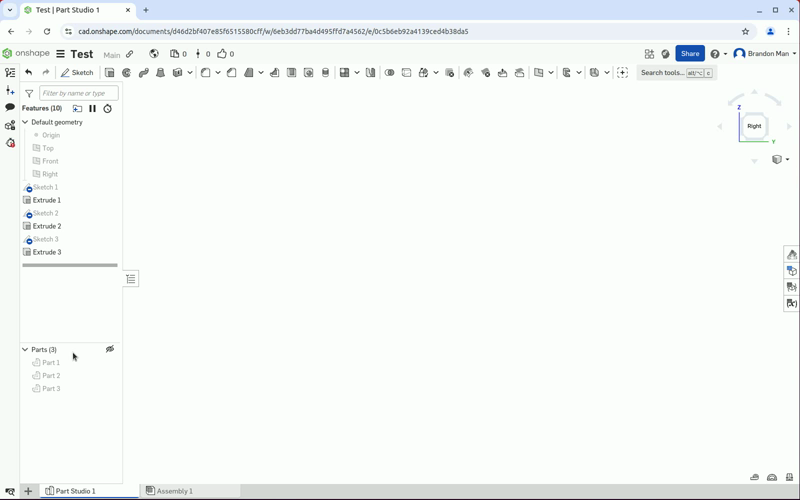
key(shift+s)
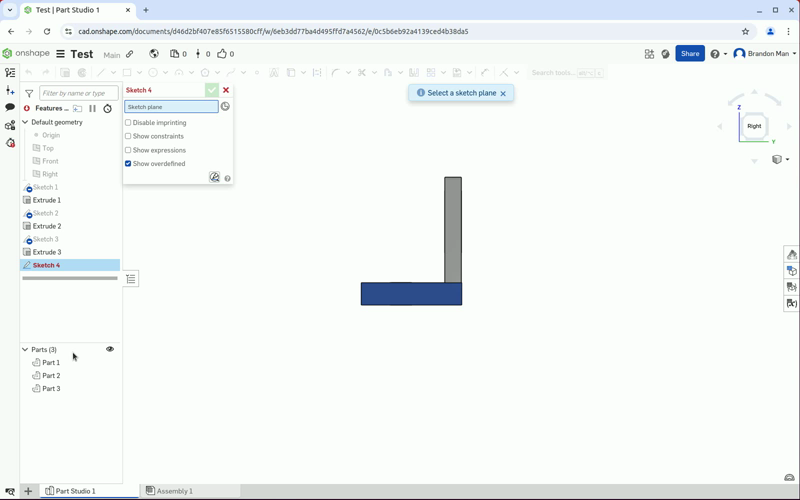
mouse_move(73, 176)
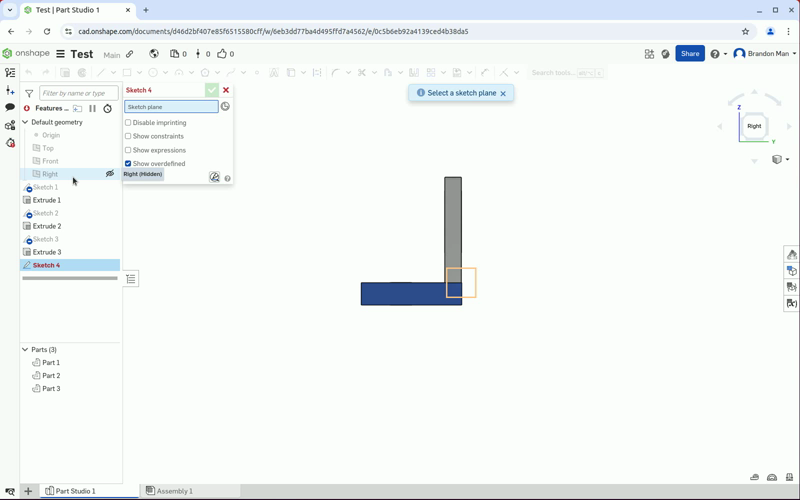
click(73, 176)
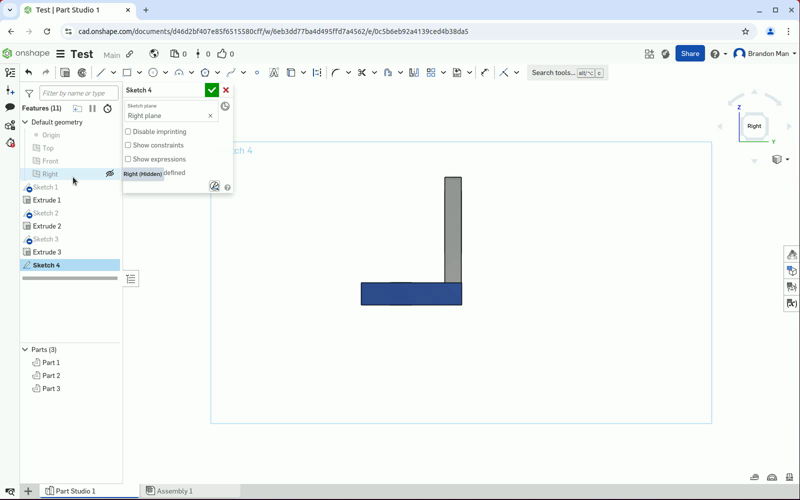
mouse_move(73, 352)
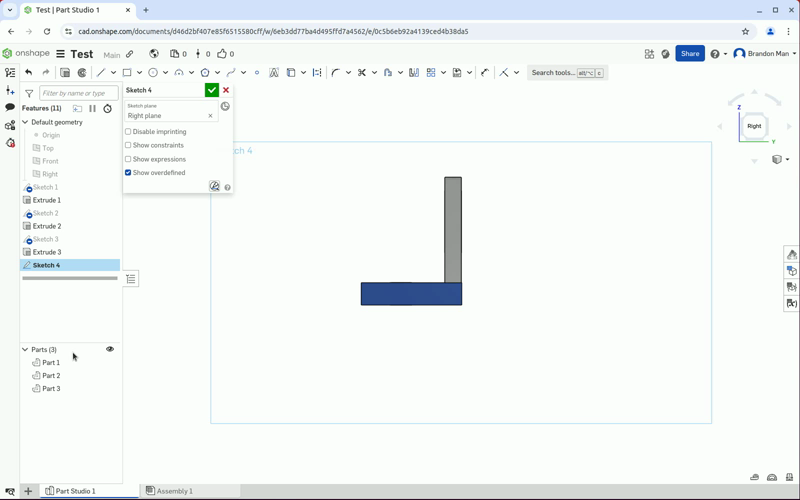
key(y)
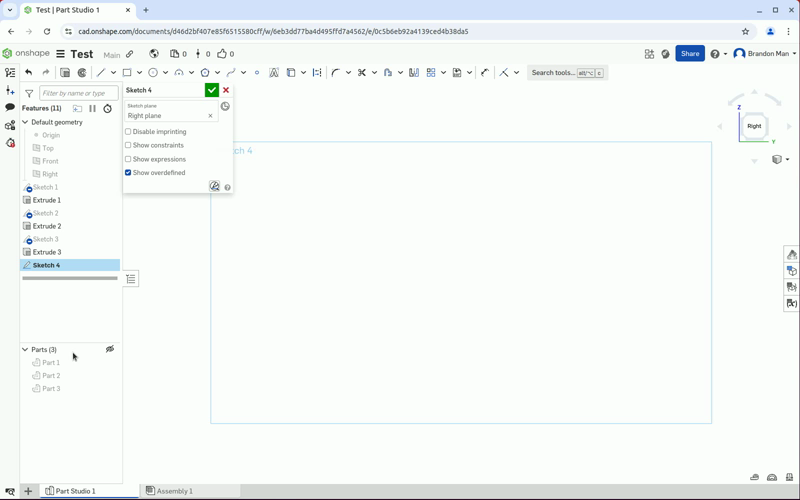
key(l)
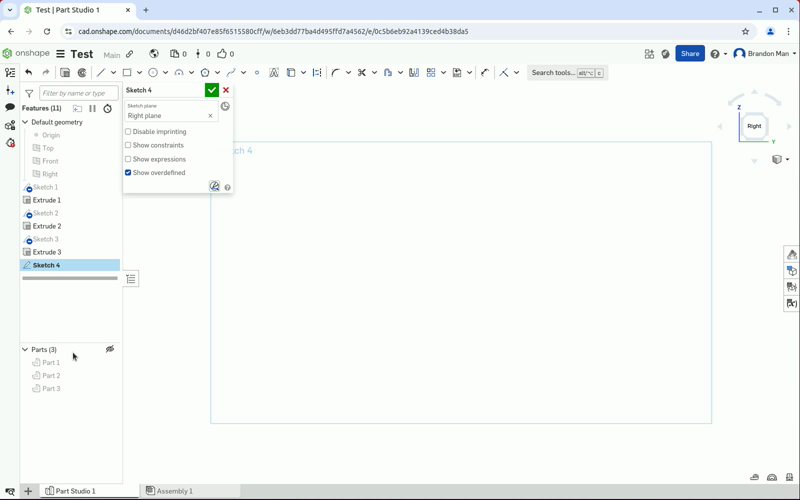
key_down(shift)
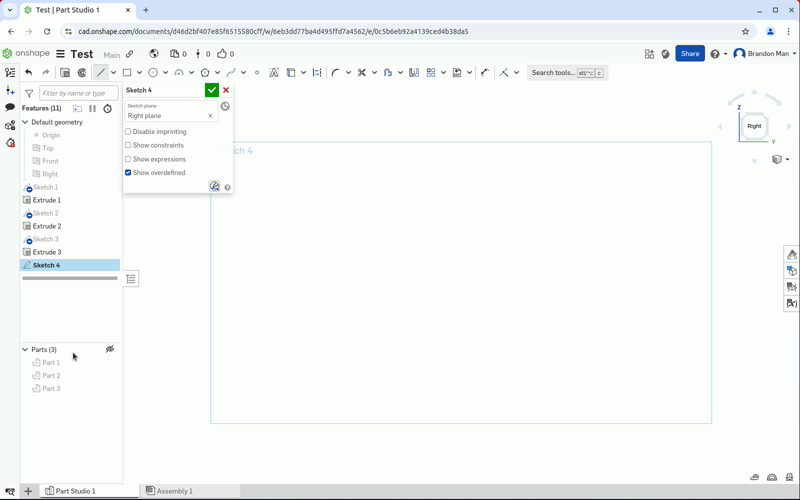
mouse_move(359, 282)
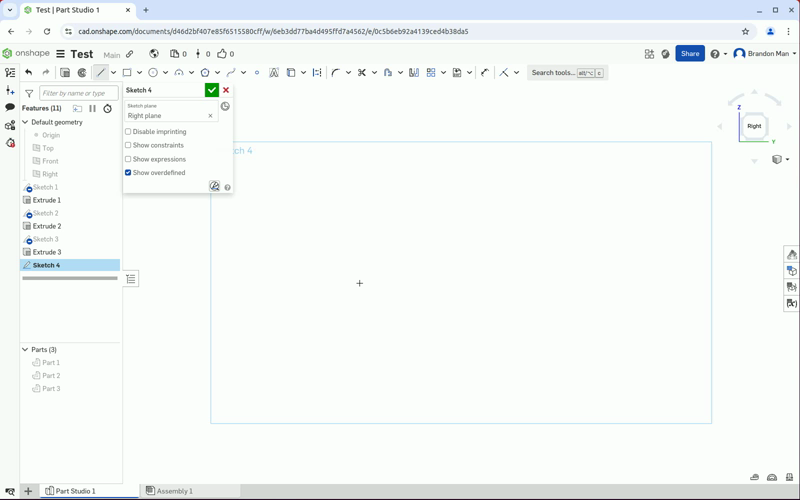
click(359, 282)
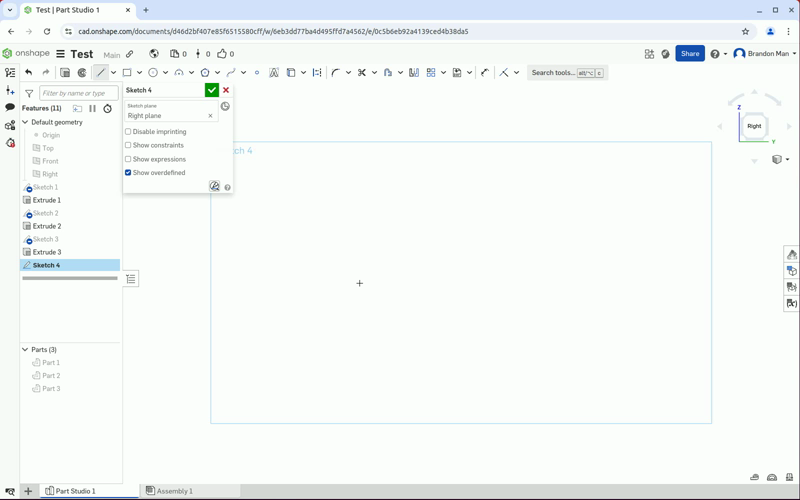
key_up(shift)
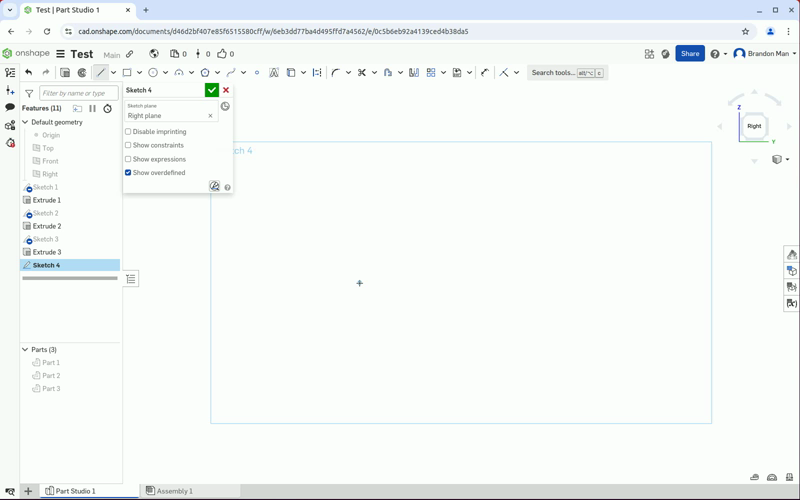
key_down(shift)
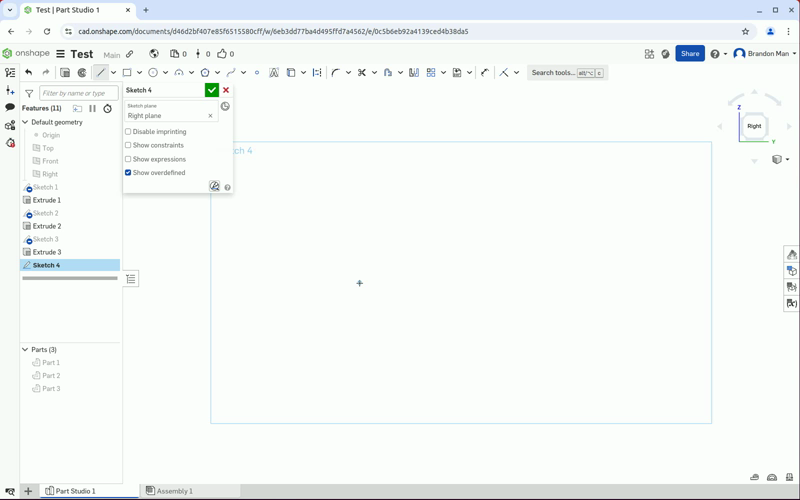
mouse_move(443, 282)
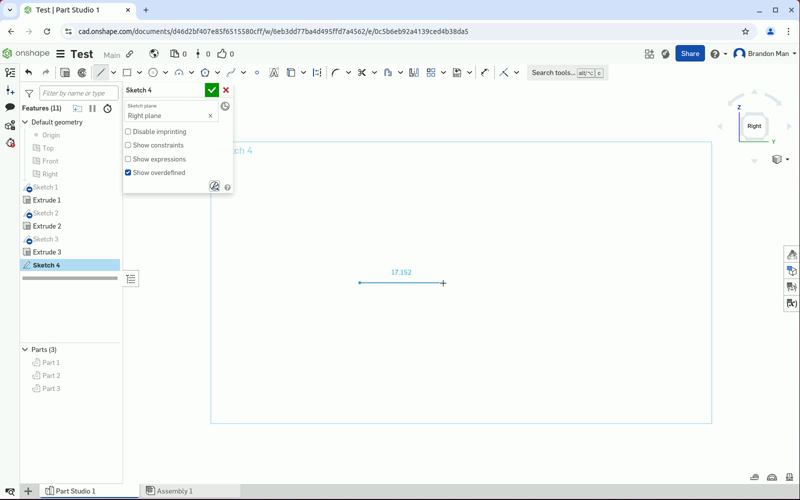
click(443, 282)
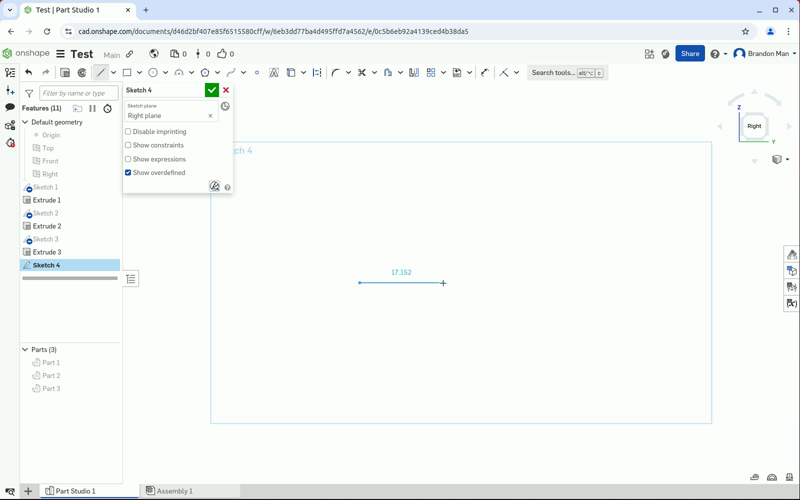
key_up(shift)
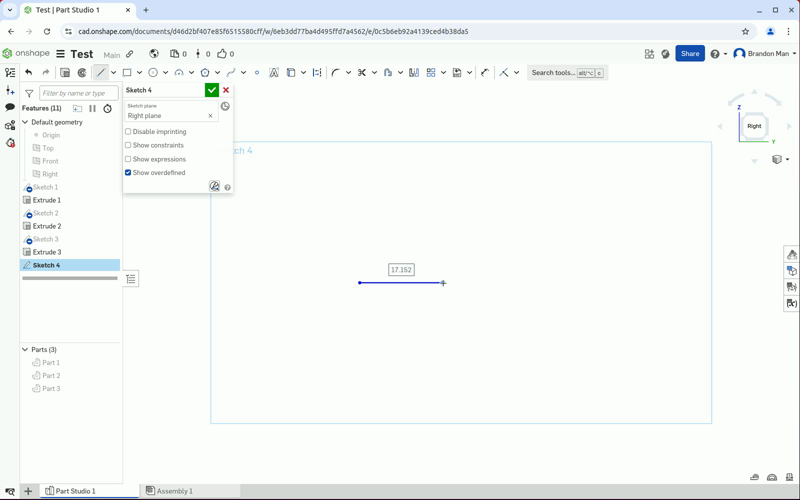
key_down(shift)
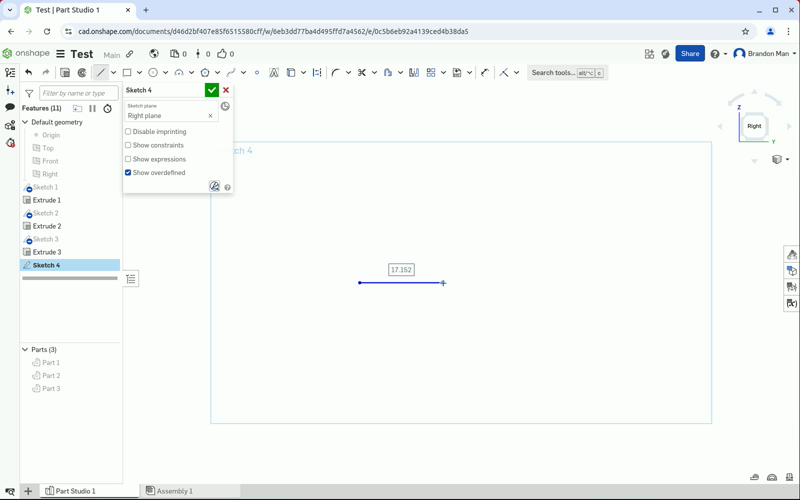
mouse_move(443, 177)
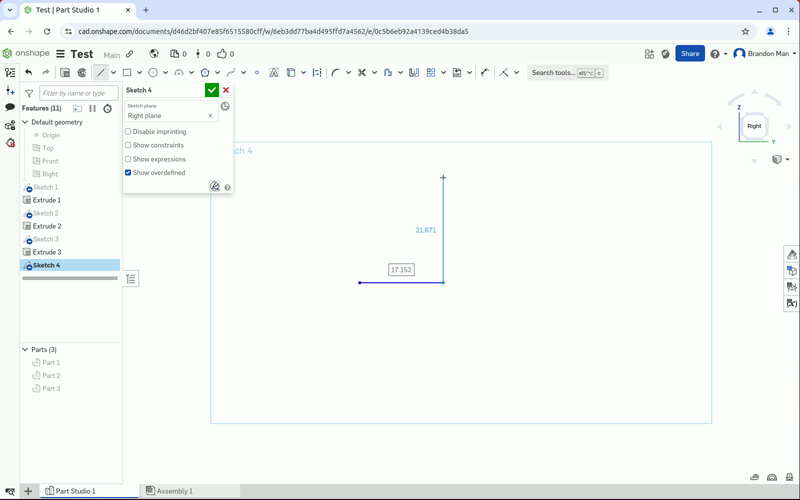
click(443, 177)
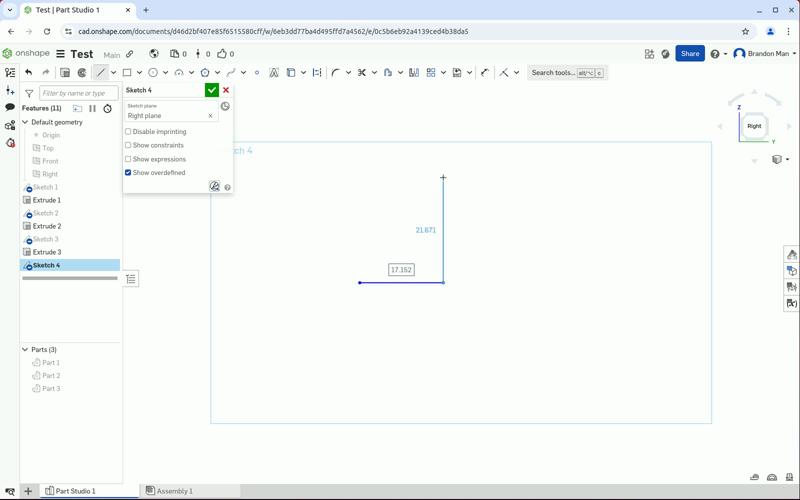
key_up(shift)
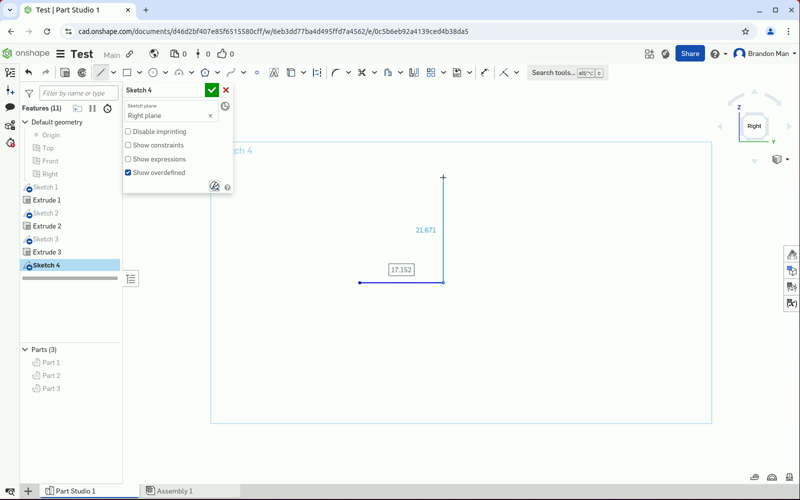
key_down(shift)
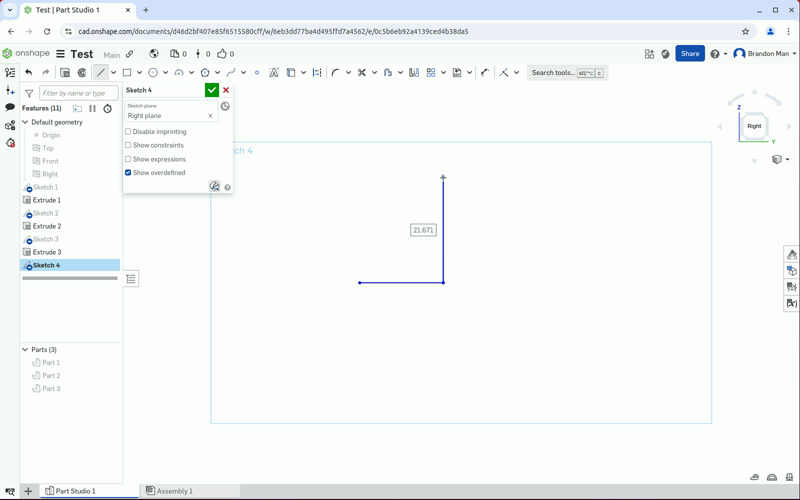
mouse_move(359, 282)
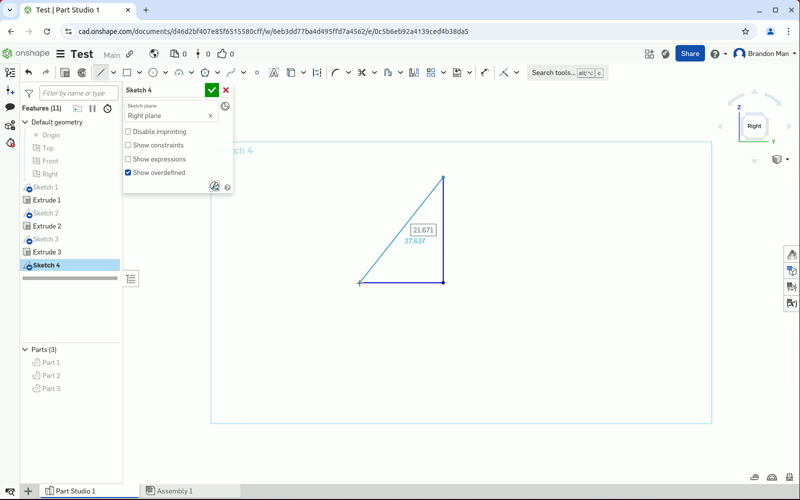
key_up(shift)
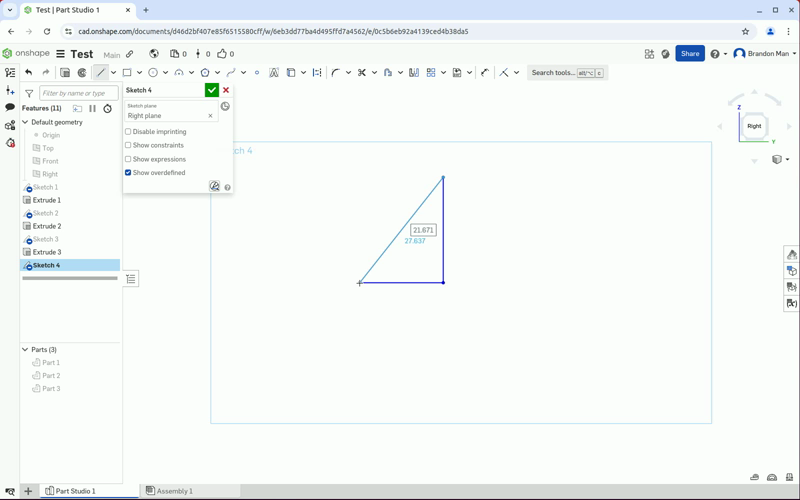
click(359, 282)
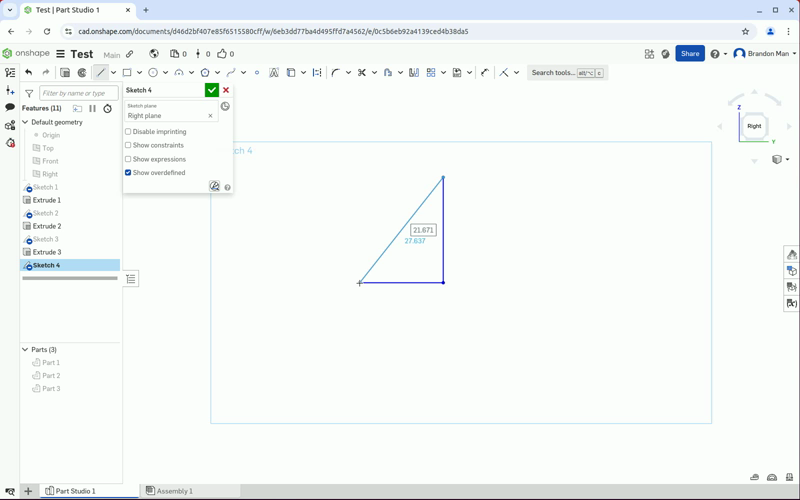
key(esc)
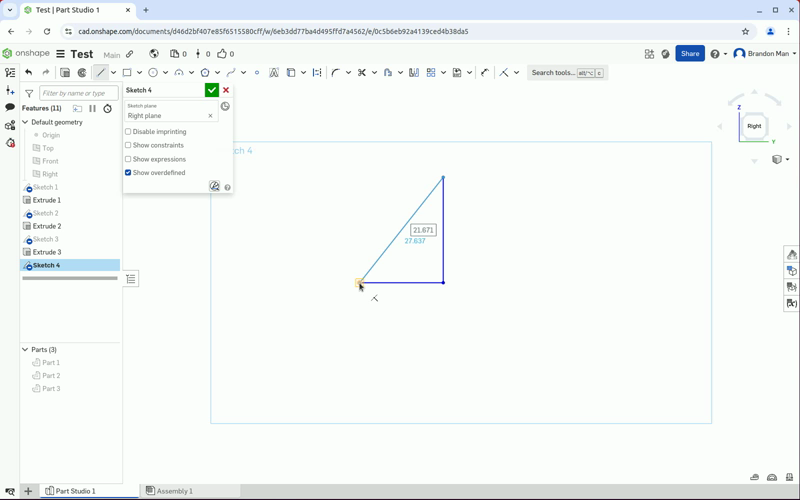
mouse_move(427, 212)
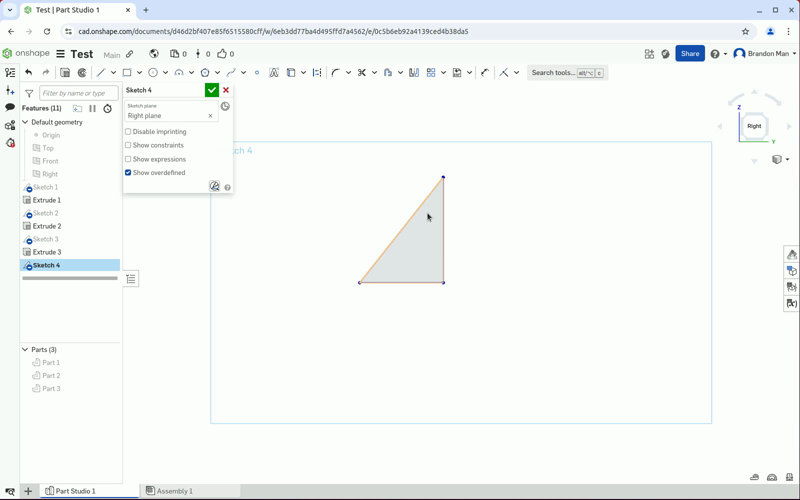
click(427, 212)
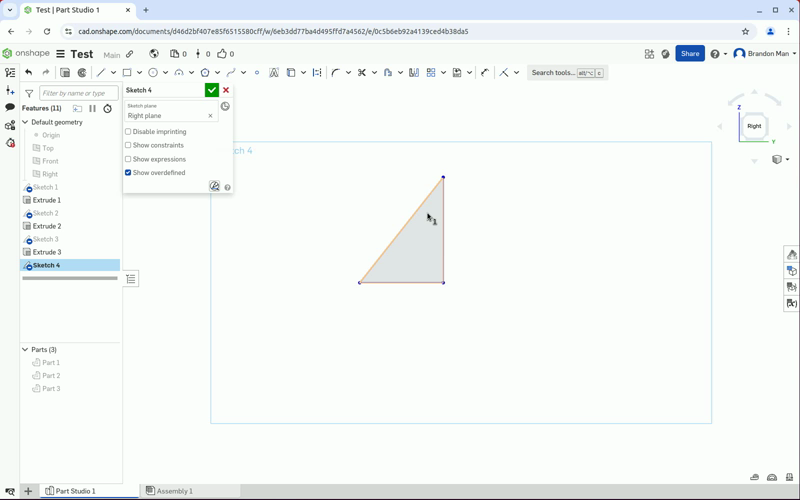
mouse_move(73, 352)
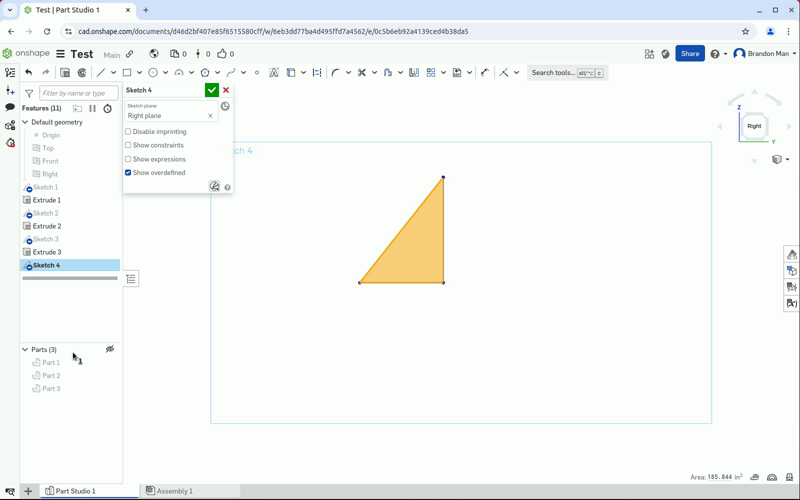
key(shift+y)
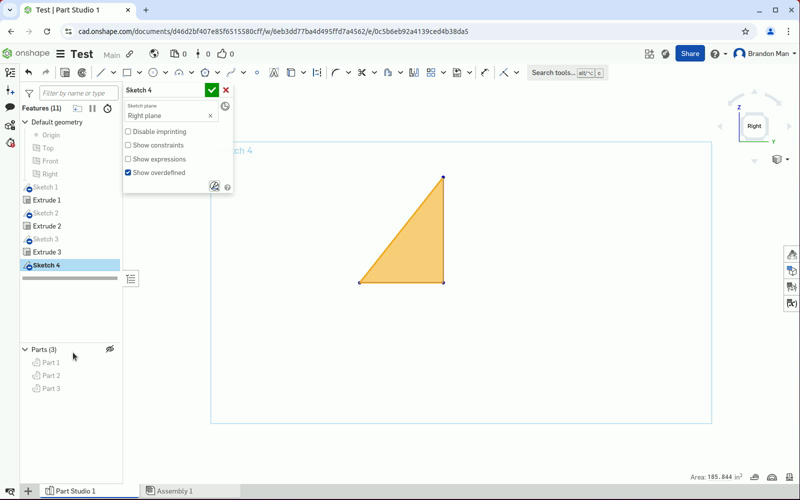
key(shift+e)
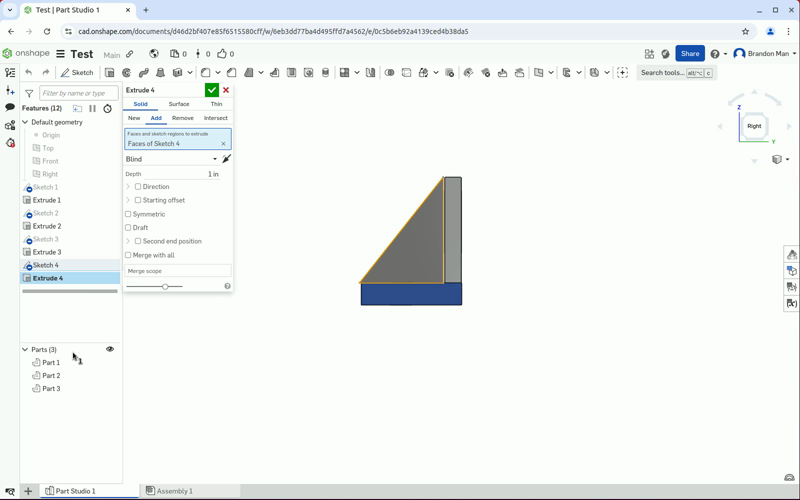
mouse_move(143, 106)
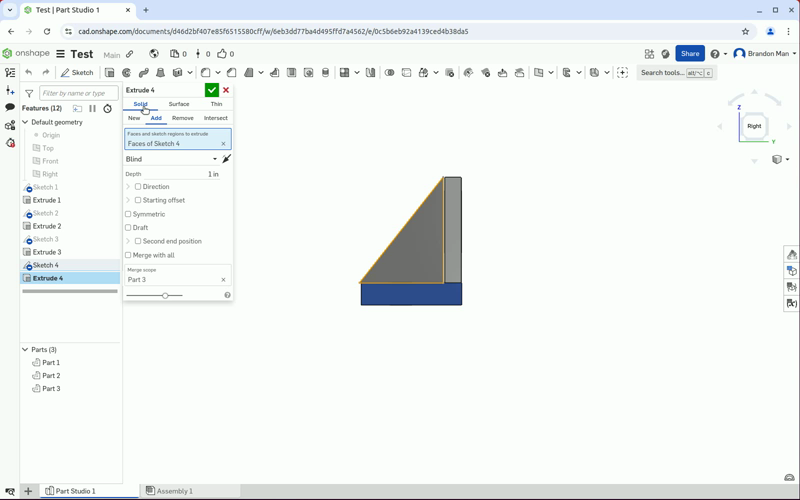
click(143, 106)
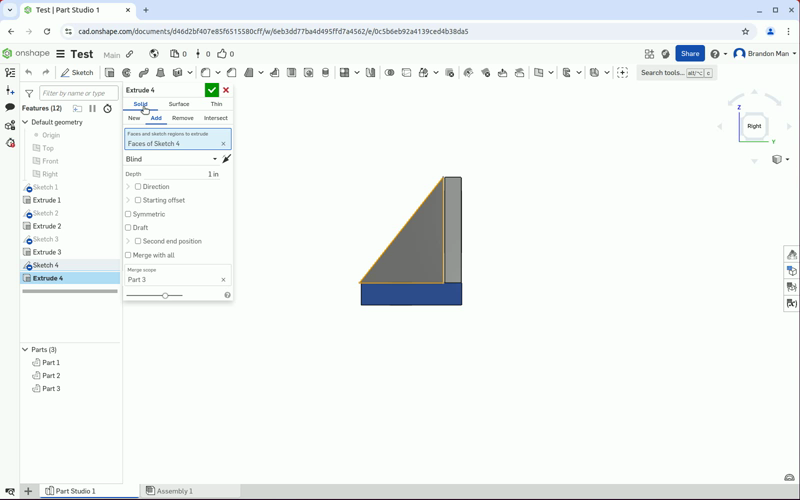
mouse_move(137, 120)
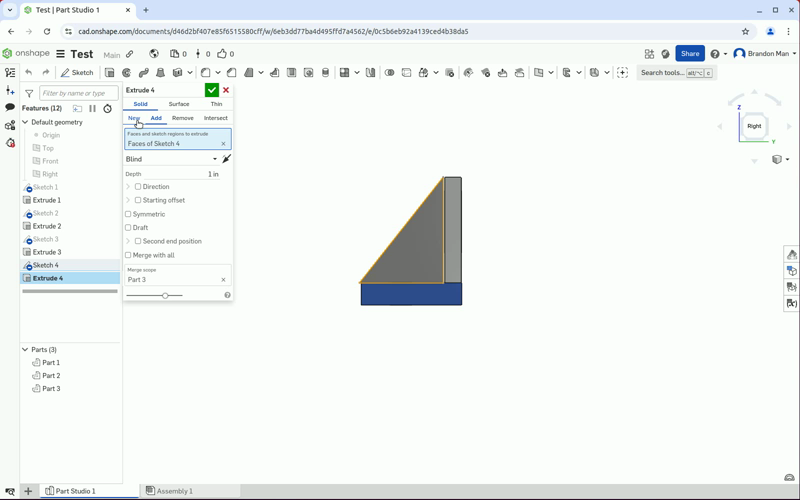
click(137, 120)
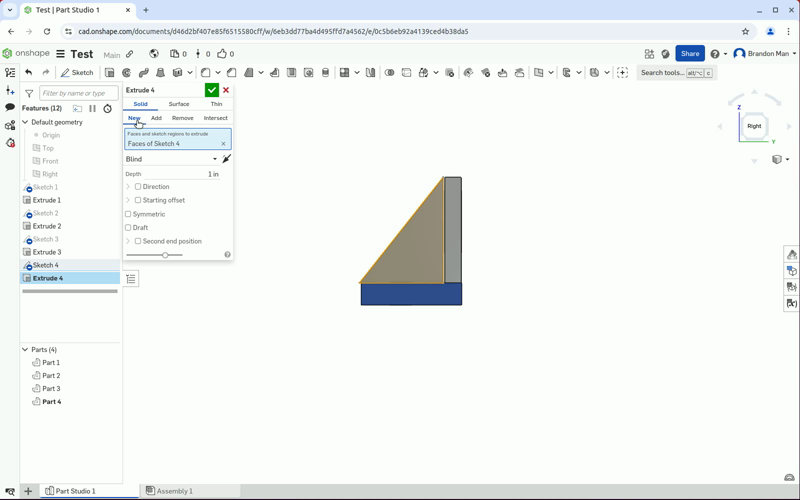
key(tab, 4)
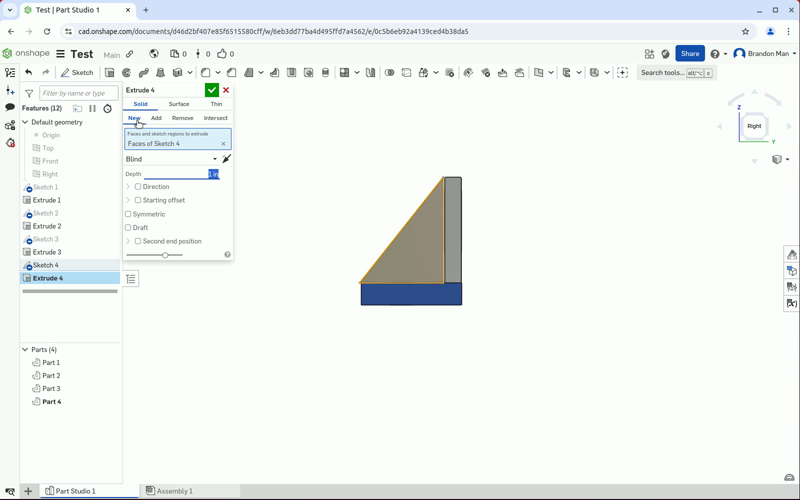
text(-3.37)
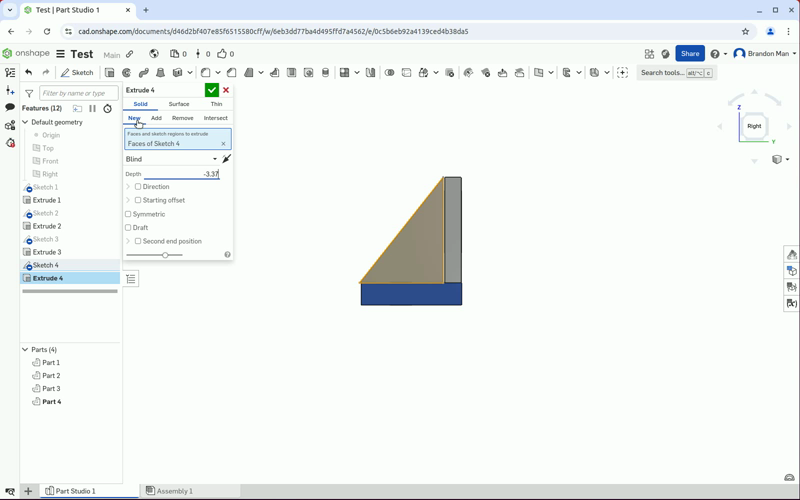
key(enter)
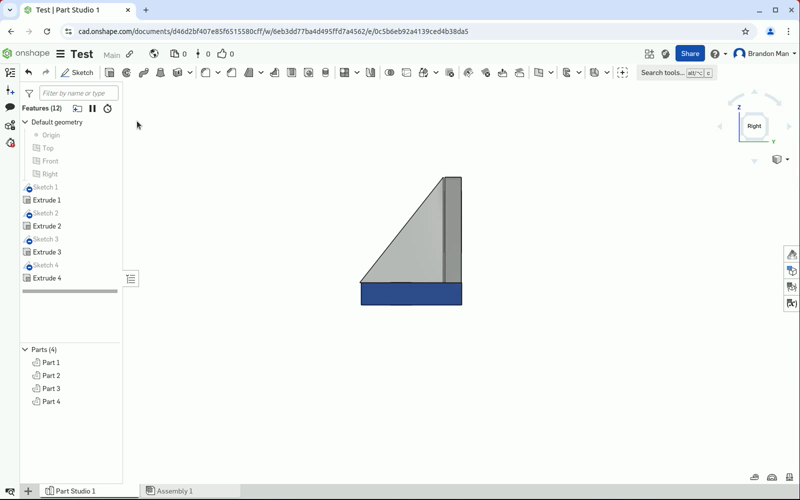
key(shift+h)
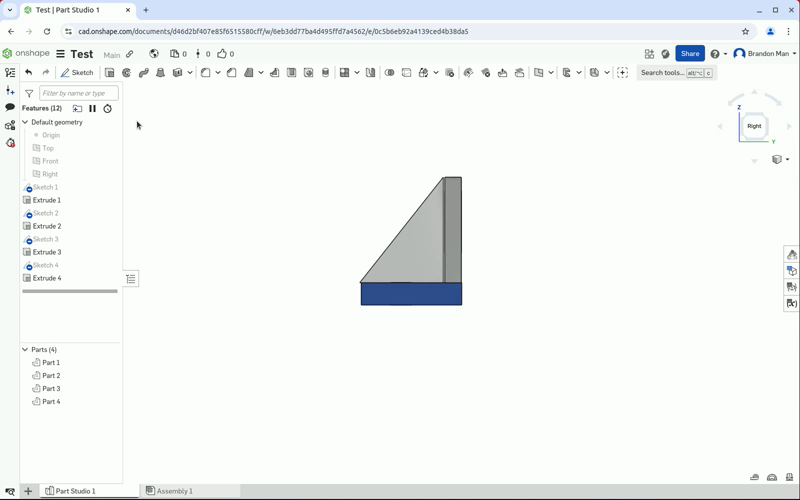
key(shift+h)
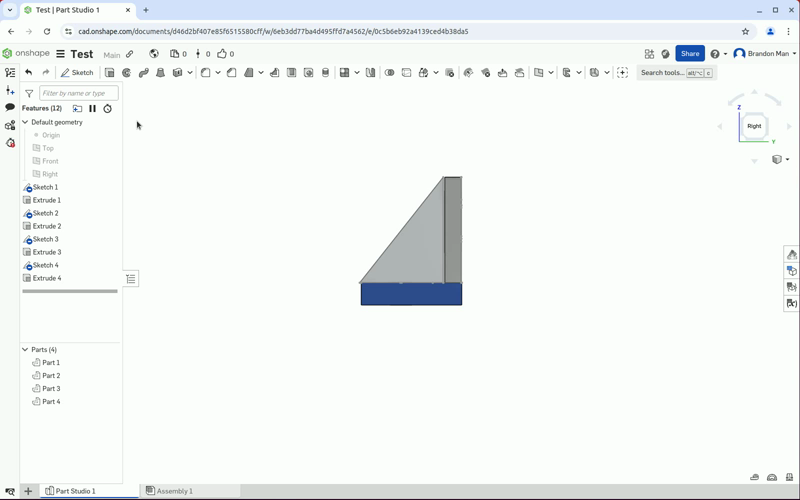
key(shift+7)
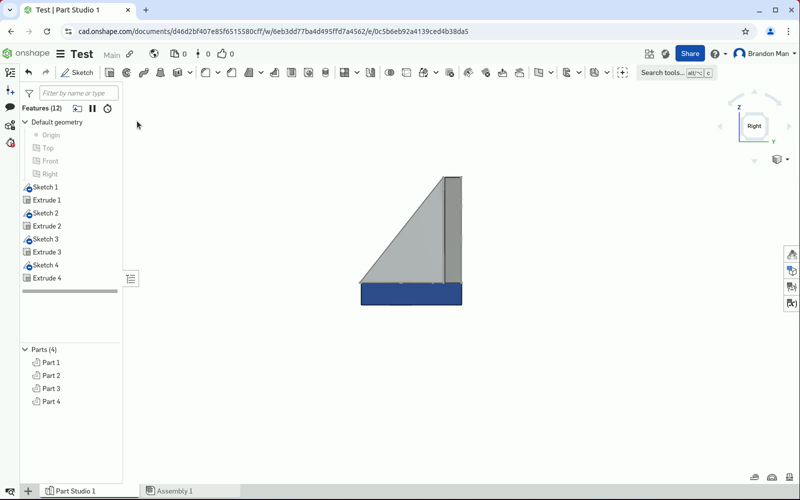
key(right, 2)
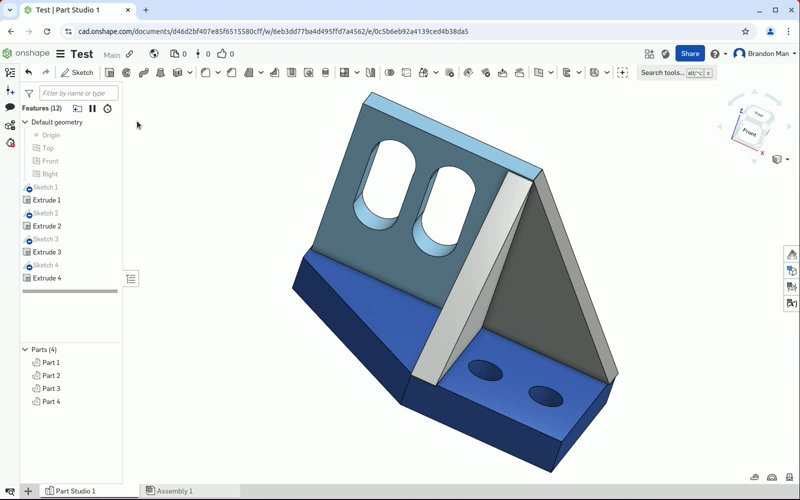
key(down, 2)
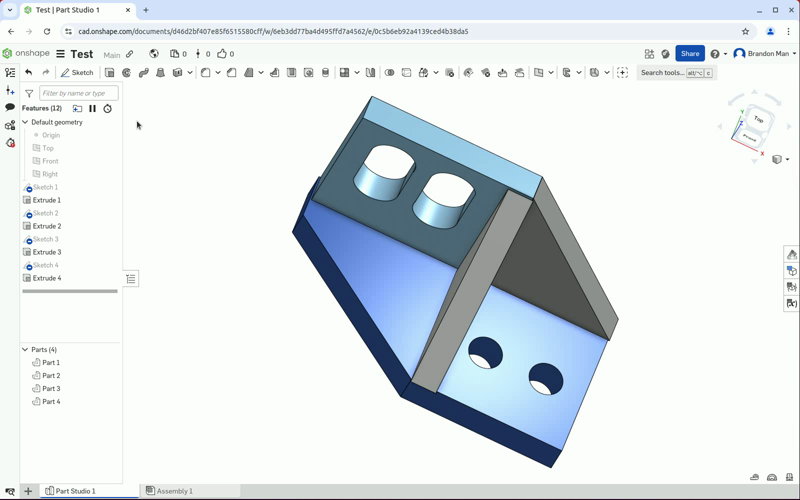
key(up, 2)
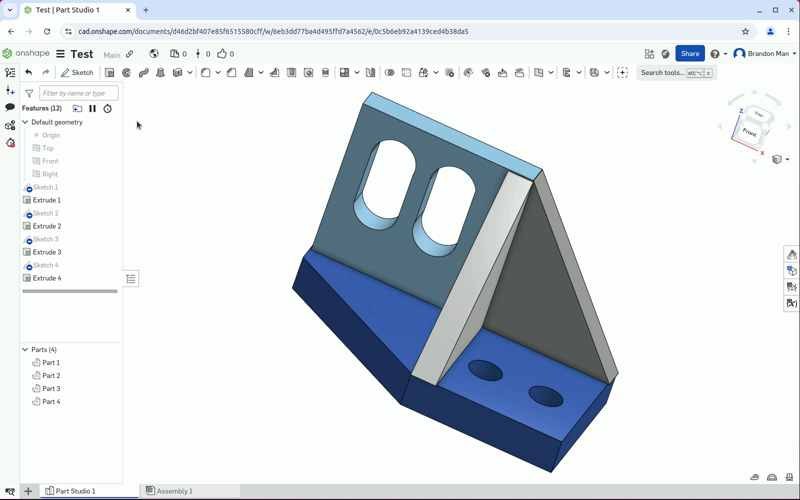
key(left, 2)
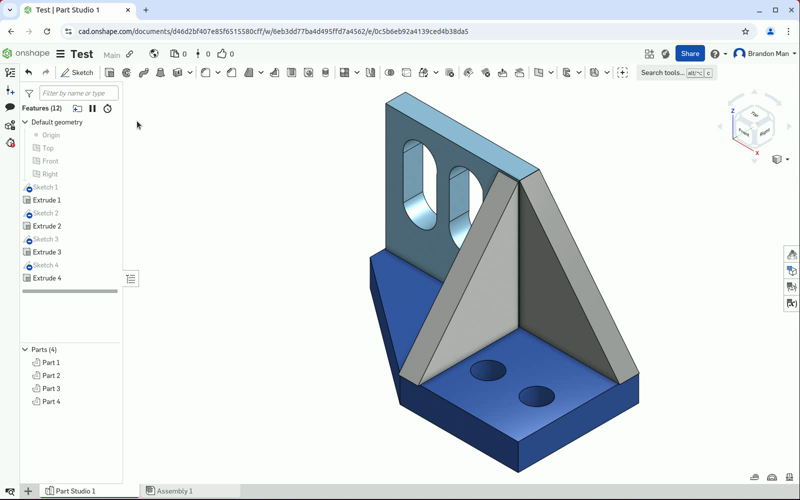
mouse_move(73, 189)
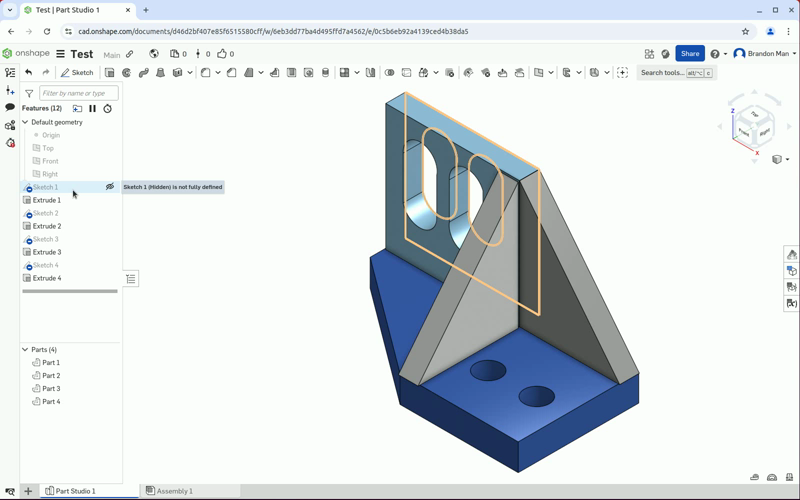
click(73, 189)